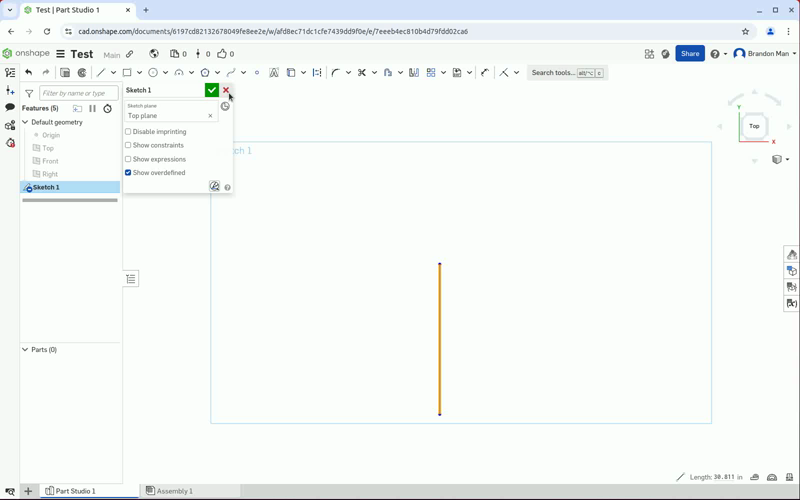
key(shift+h)
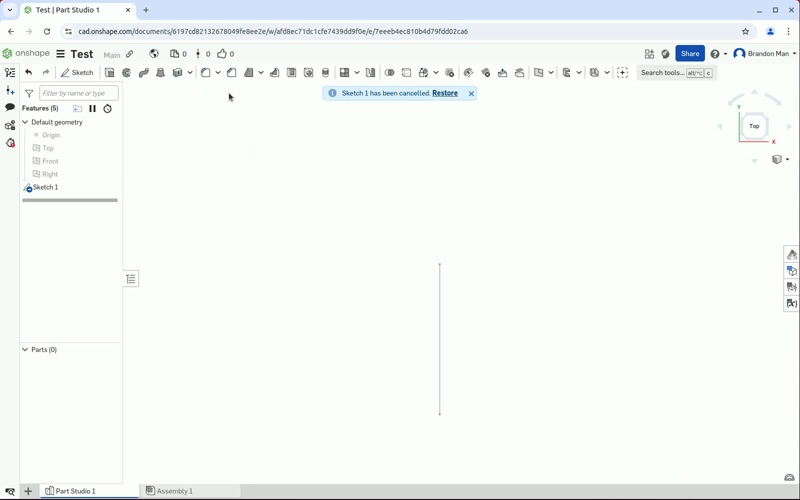
key(shift+s)
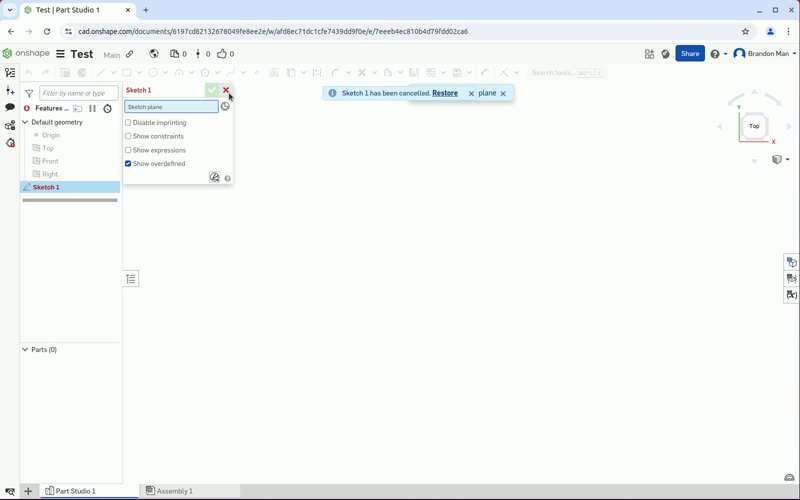
mouse_move(73, 150)
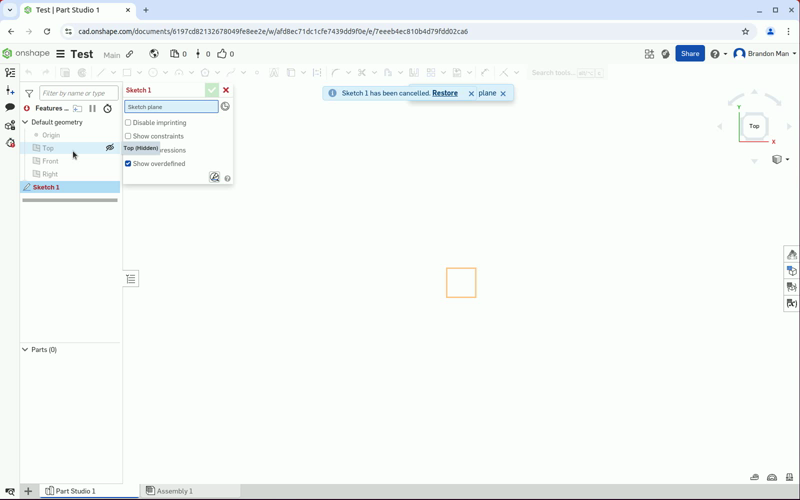
click(73, 150)
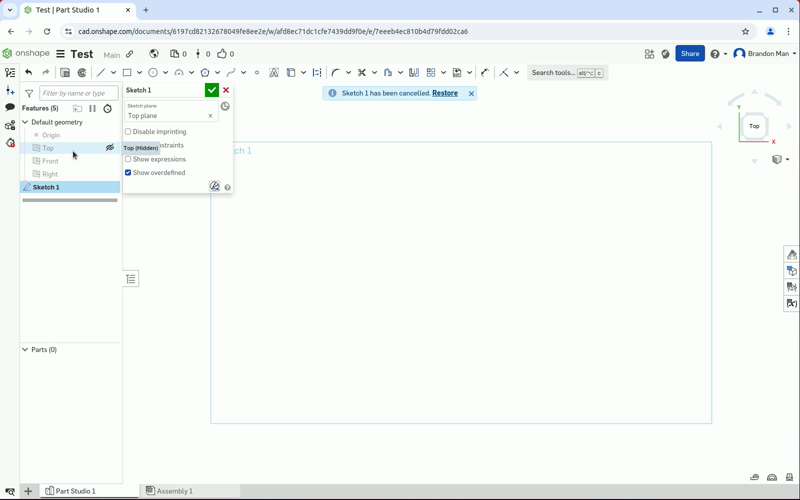
mouse_move(73, 352)
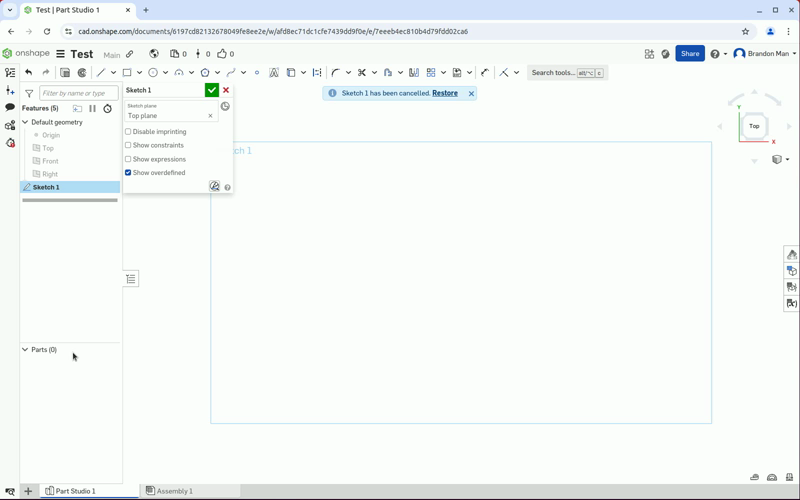
key(y)
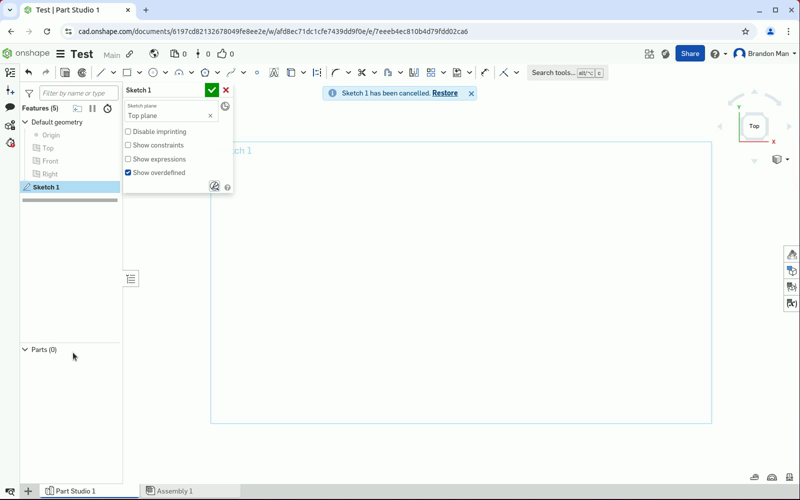
key(l)
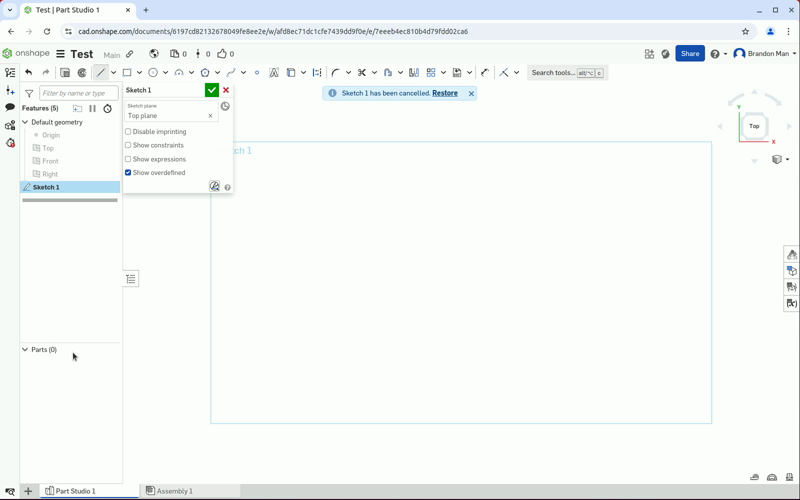
key_down(shift)
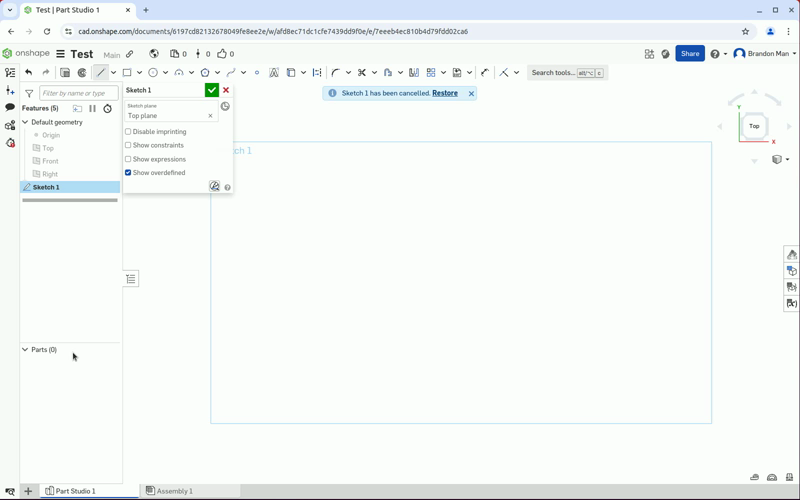
mouse_move(348, 293)
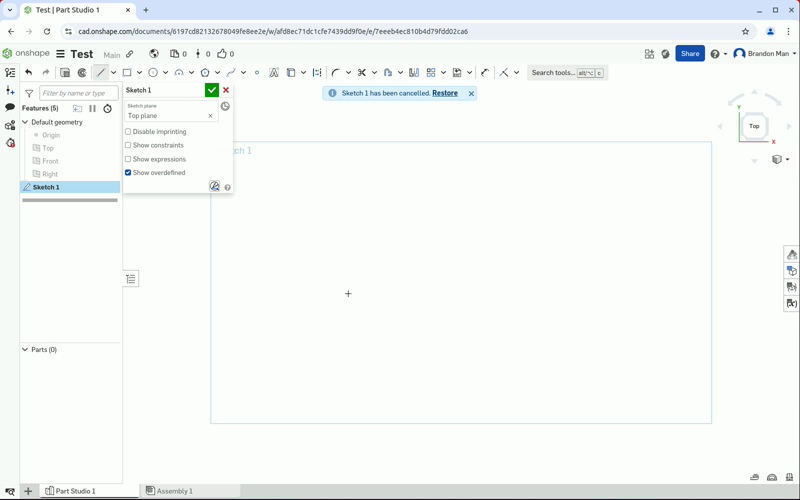
click(348, 293)
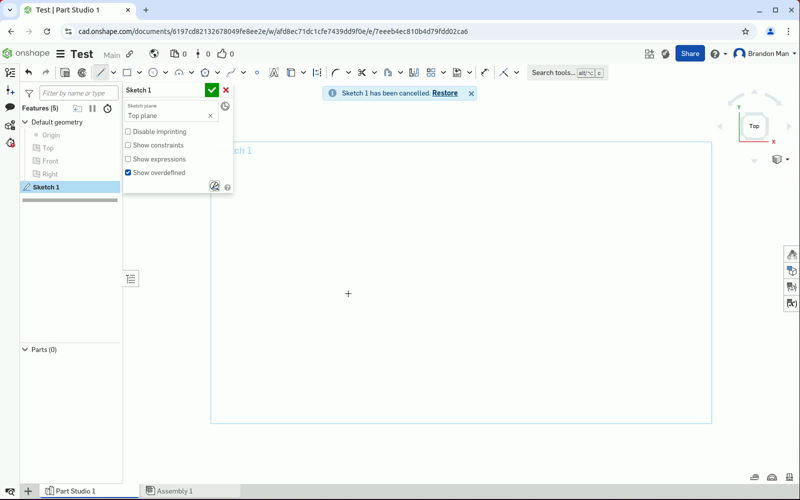
key_up(shift)
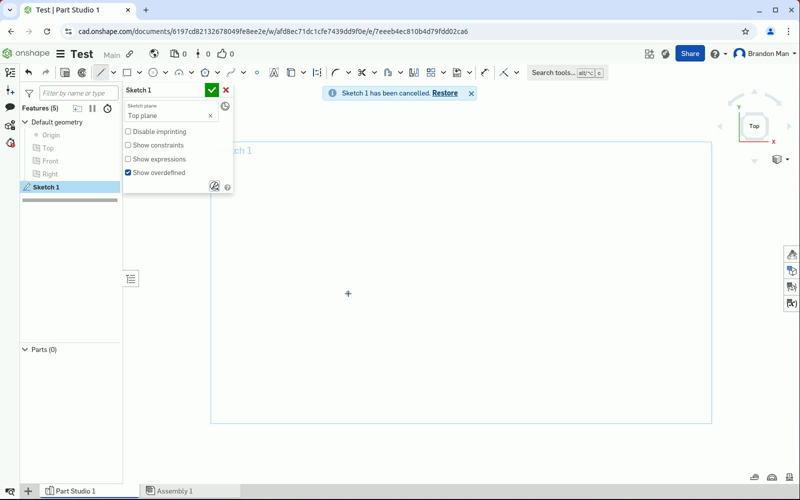
key_down(shift)
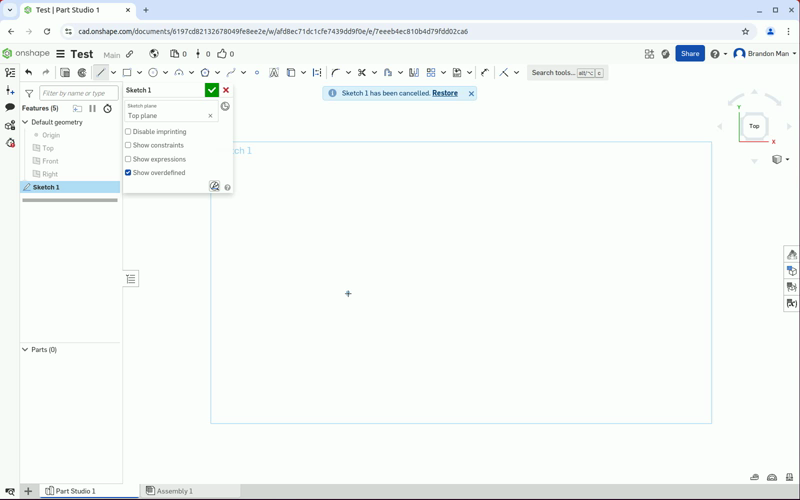
mouse_move(572, 293)
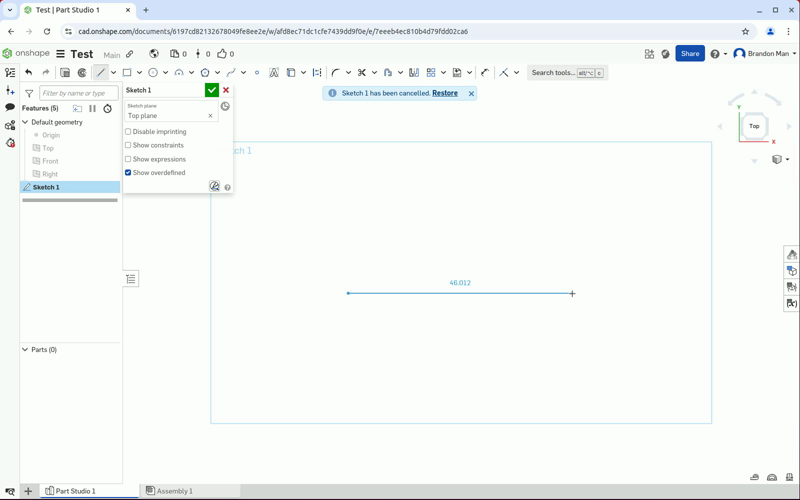
click(572, 293)
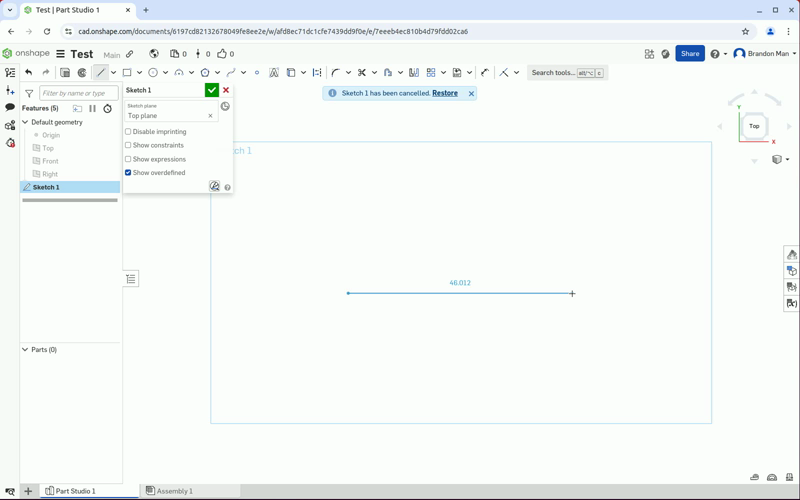
key_up(shift)
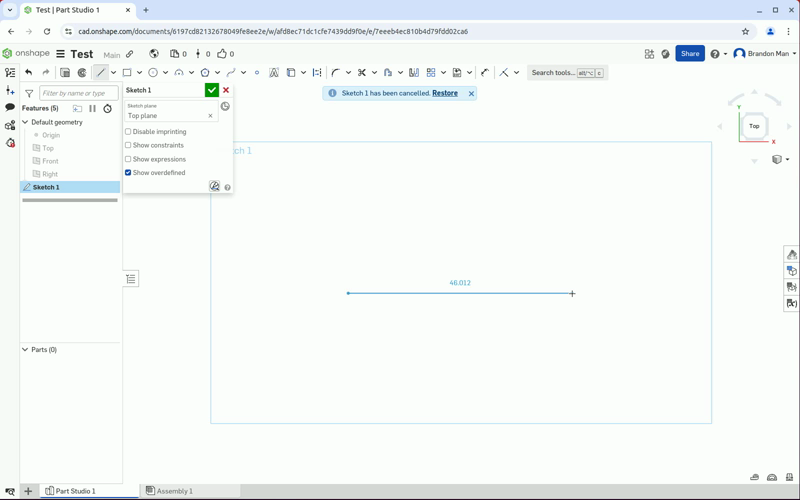
key_down(shift)
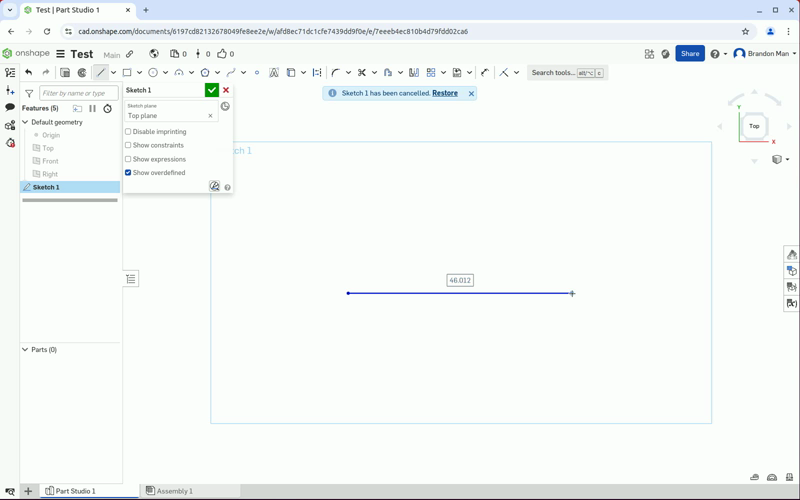
mouse_move(589, 293)
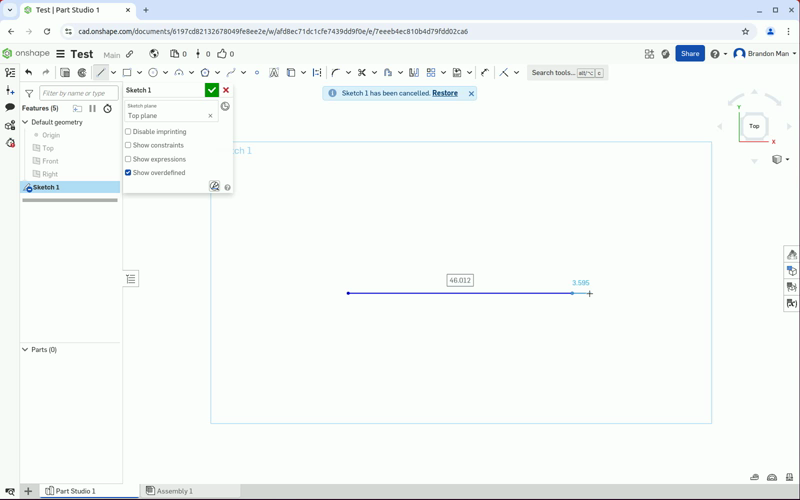
mouse_move(572, 272)
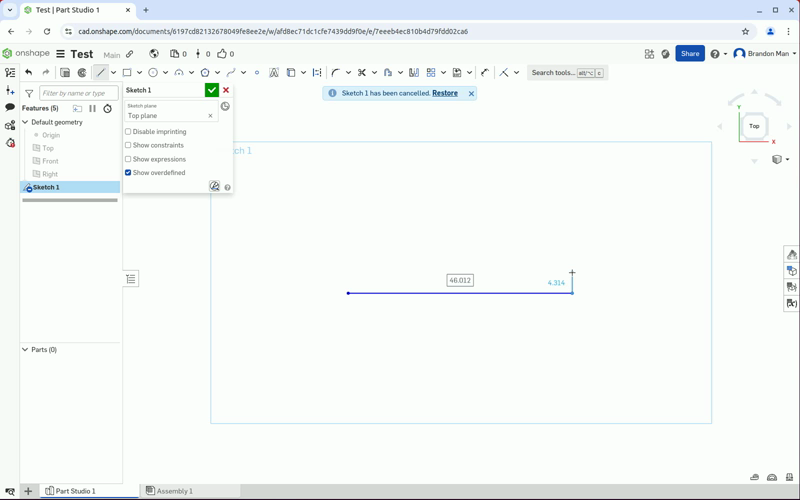
click(572, 272)
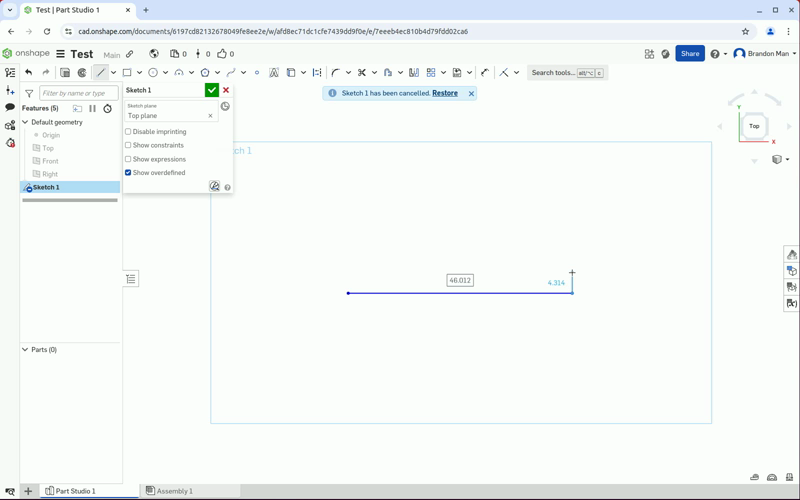
key_up(shift)
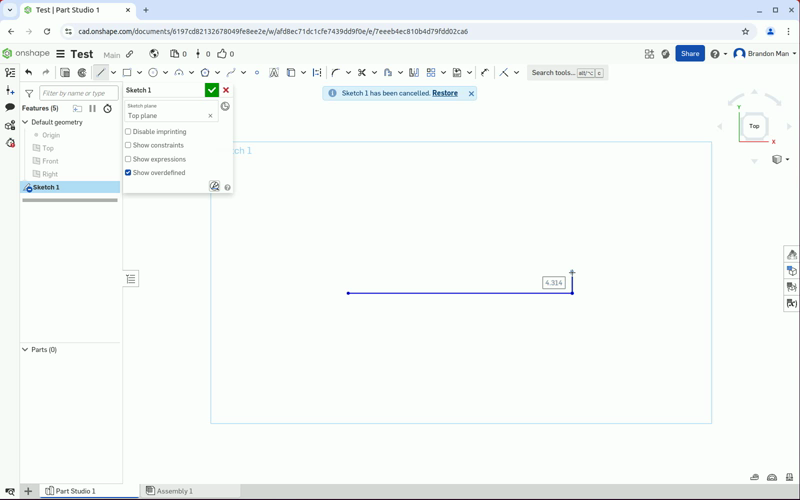
key_down(shift)
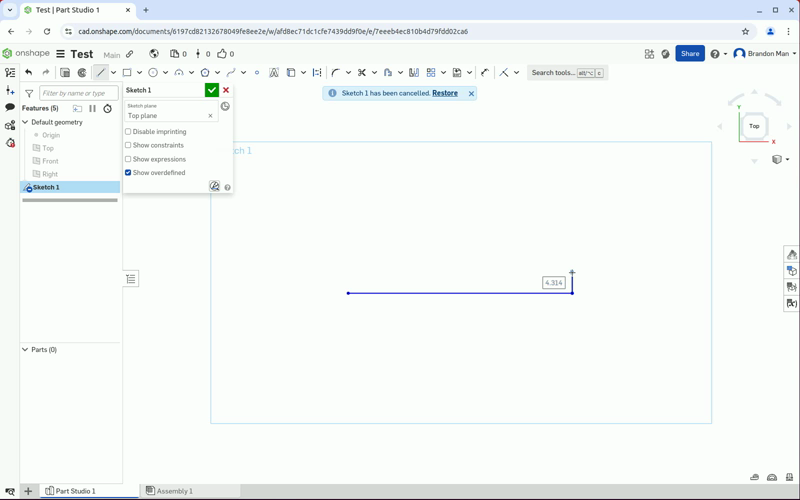
mouse_move(348, 272)
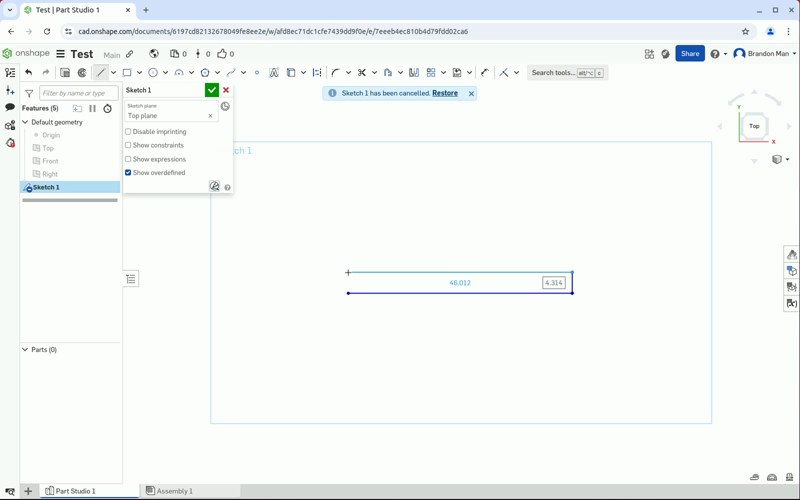
click(348, 272)
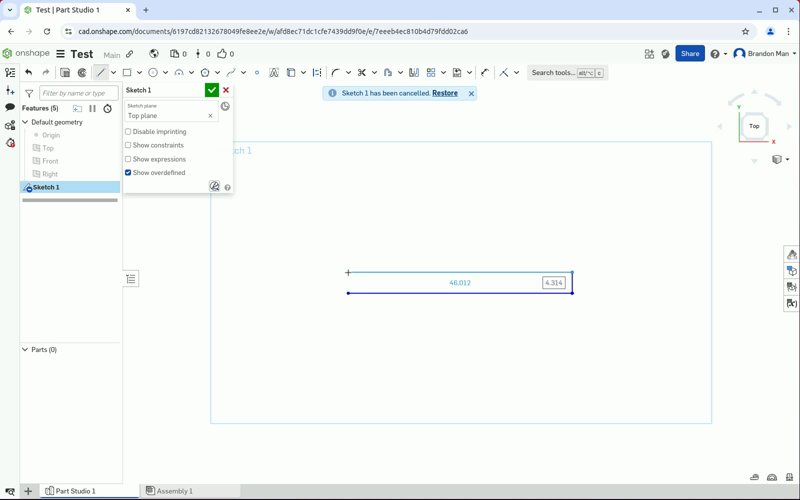
key_up(shift)
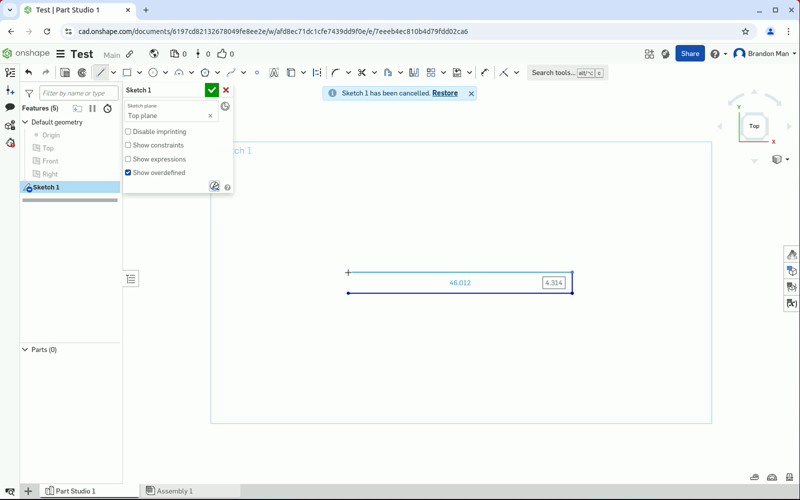
mouse_move(378, 272)
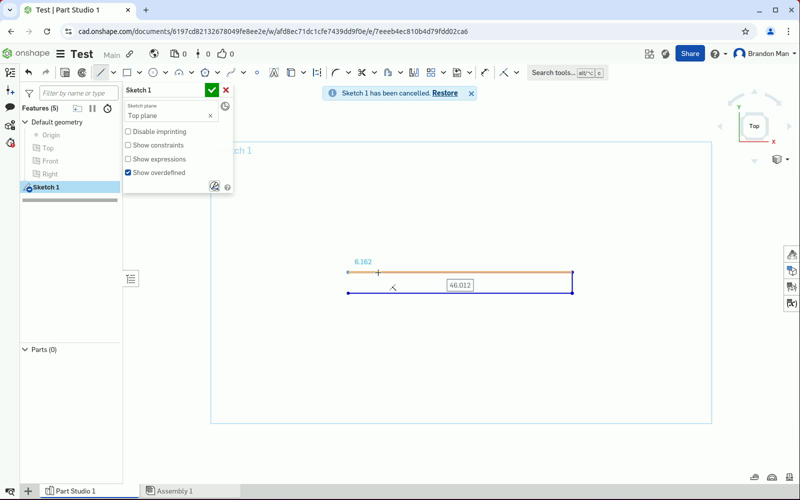
key_down(shift)
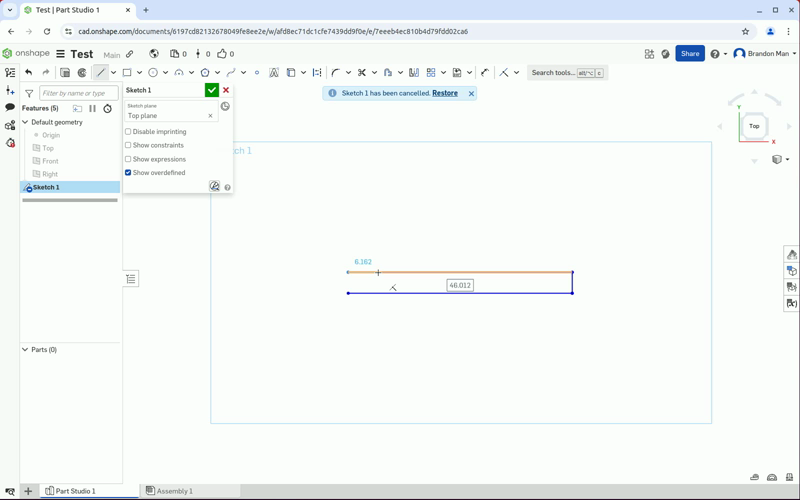
mouse_move(348, 293)
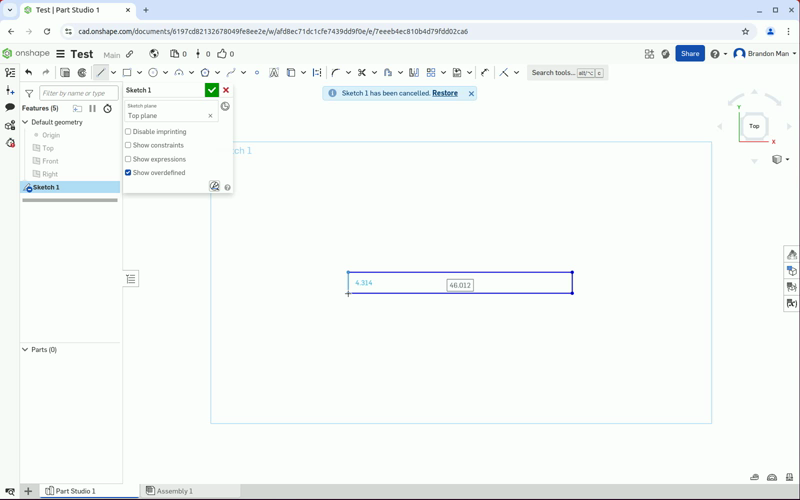
key_up(shift)
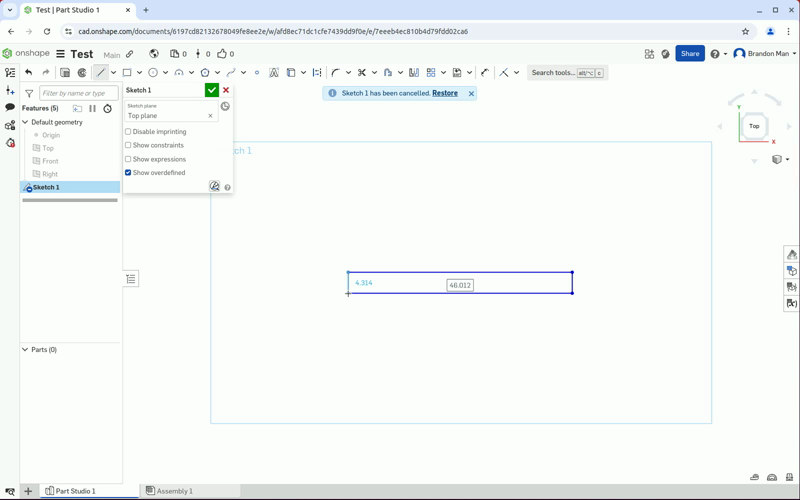
click(348, 293)
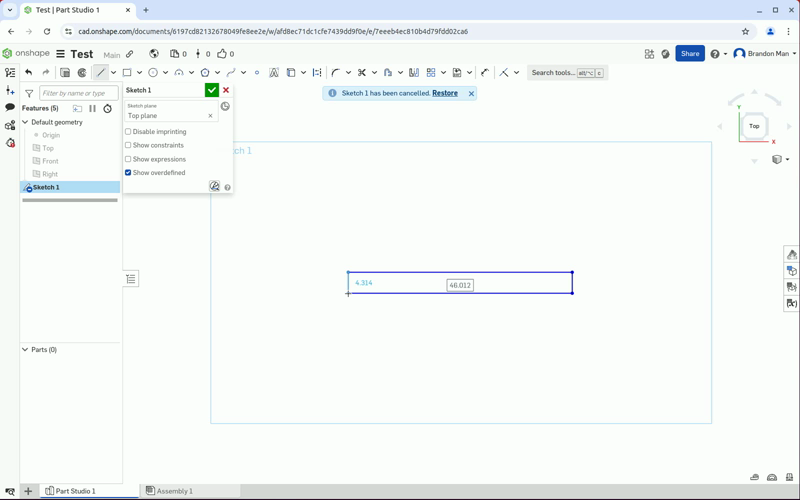
key(esc)
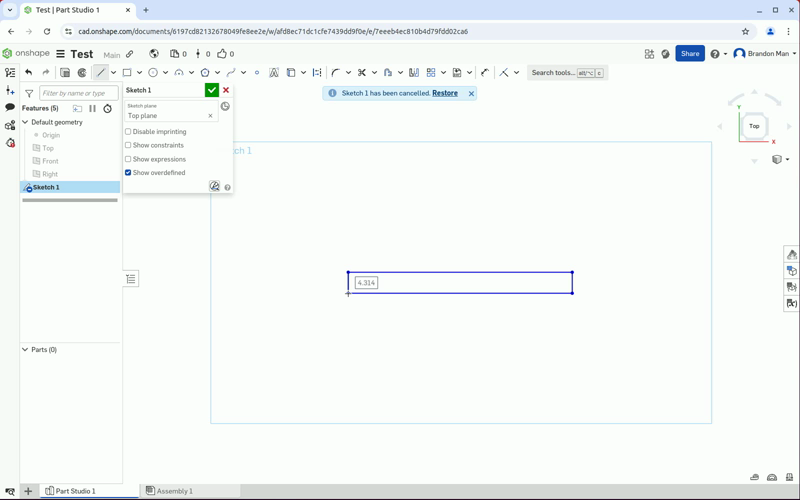
mouse_move(430, 277)
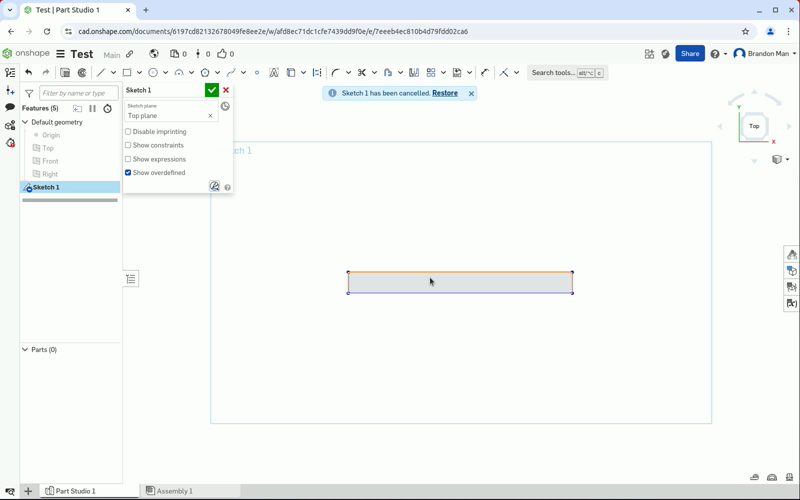
click(430, 277)
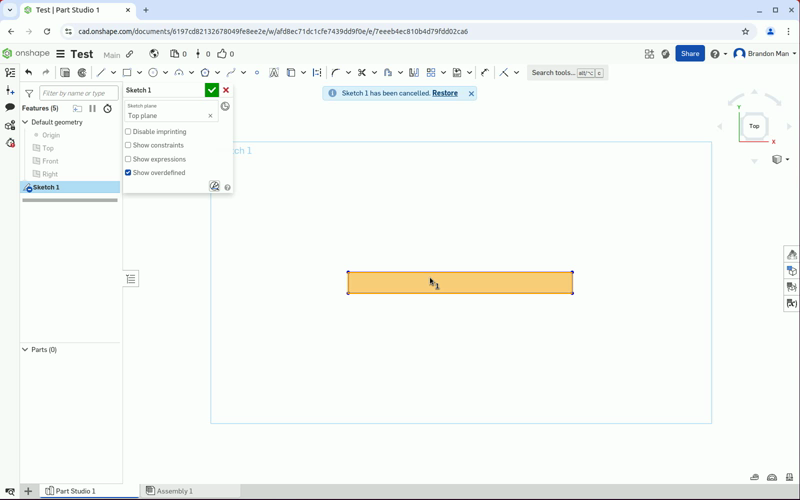
mouse_move(73, 352)
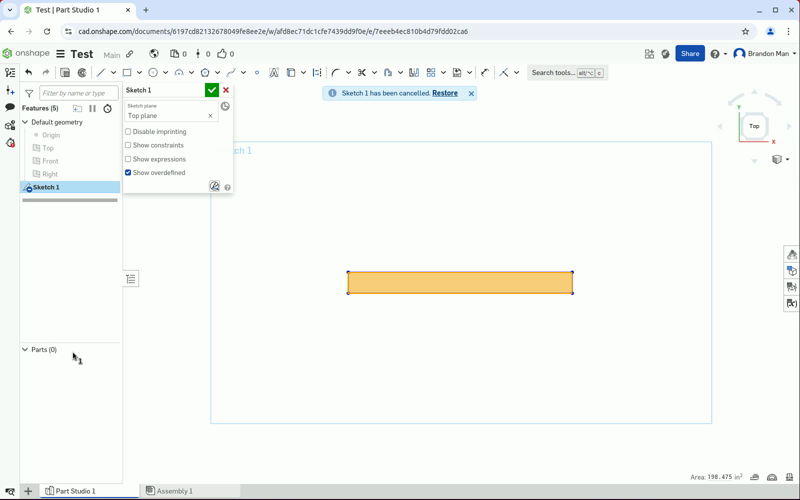
key(shift+y)
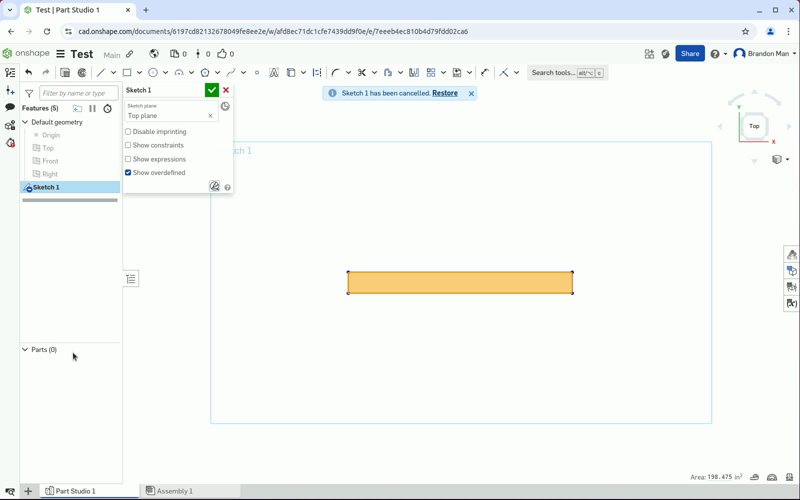
key(shift+e)
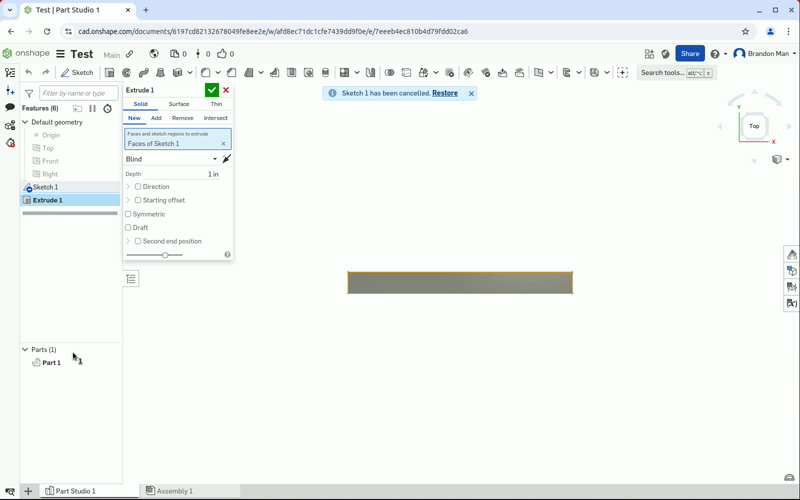
mouse_move(143, 106)
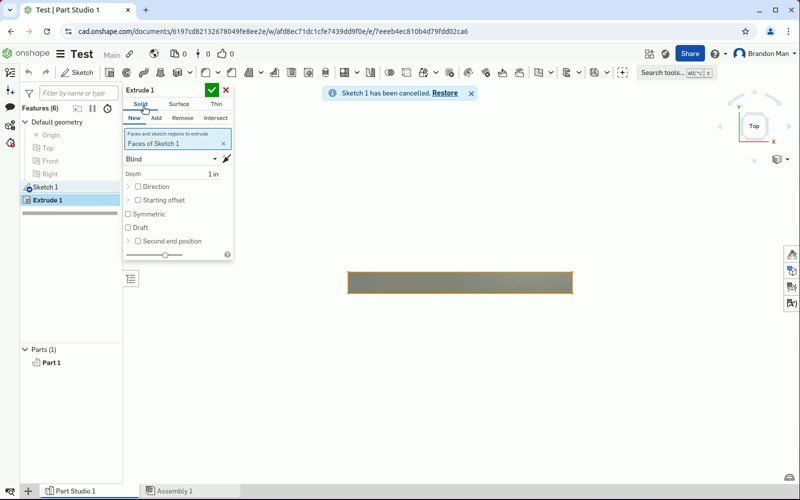
click(143, 106)
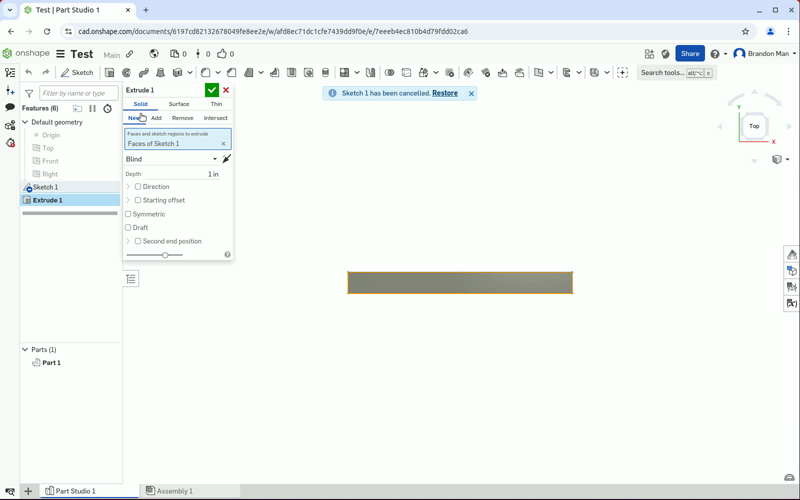
mouse_move(137, 120)
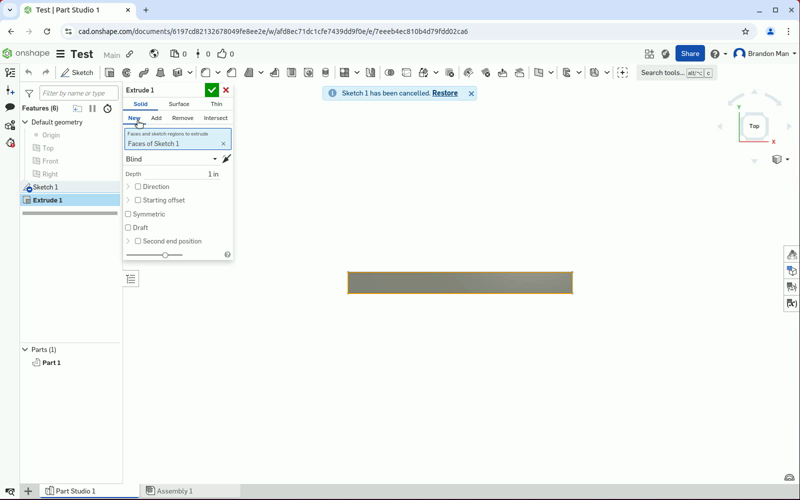
click(137, 120)
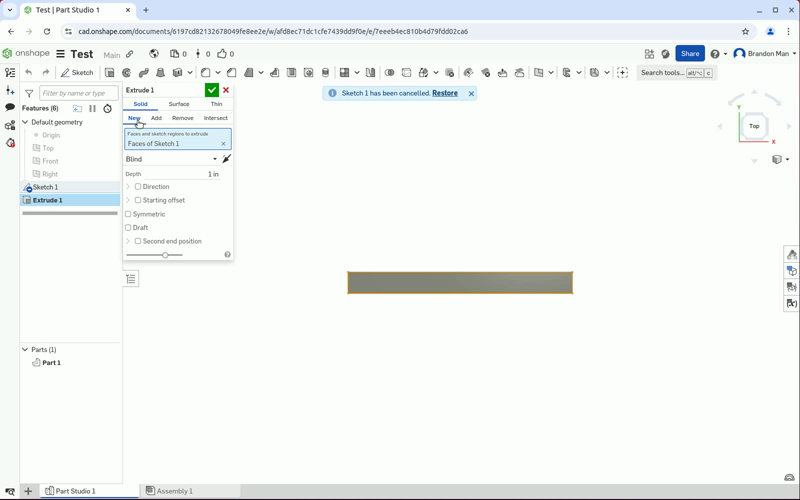
key(tab, 4)
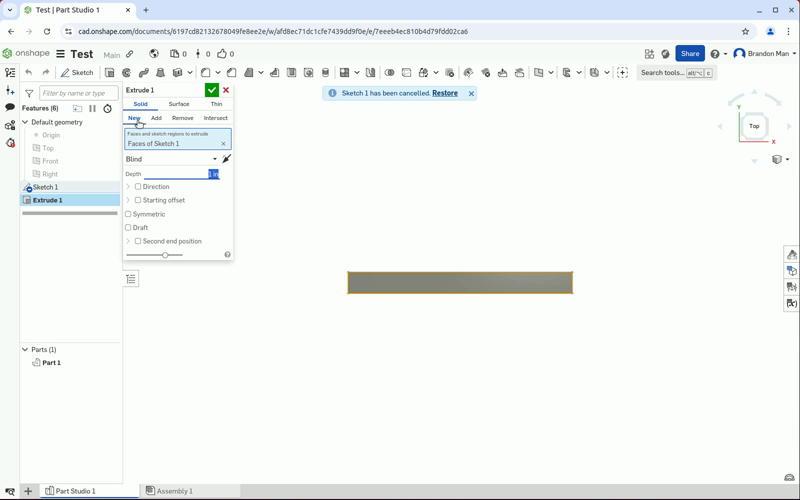
text(1.204)
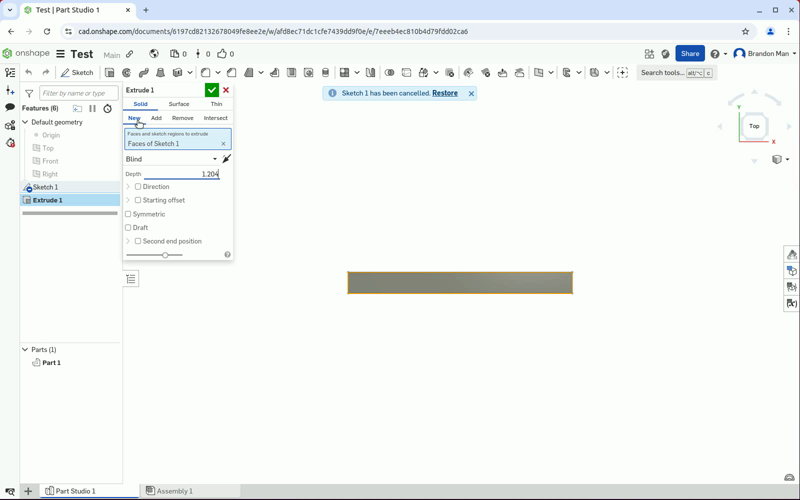
key(enter)
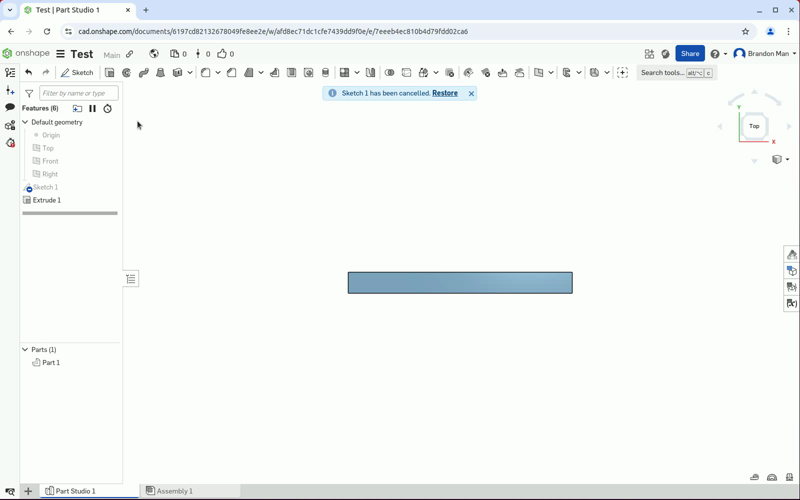
key(shift+h)
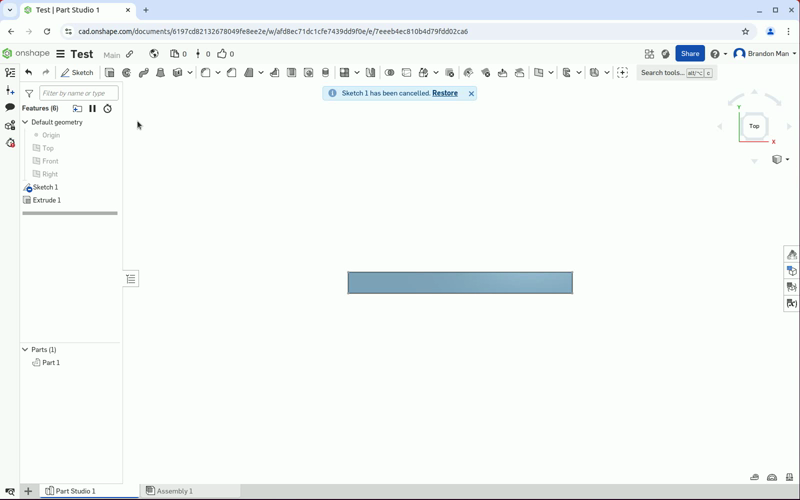
key(shift+h)
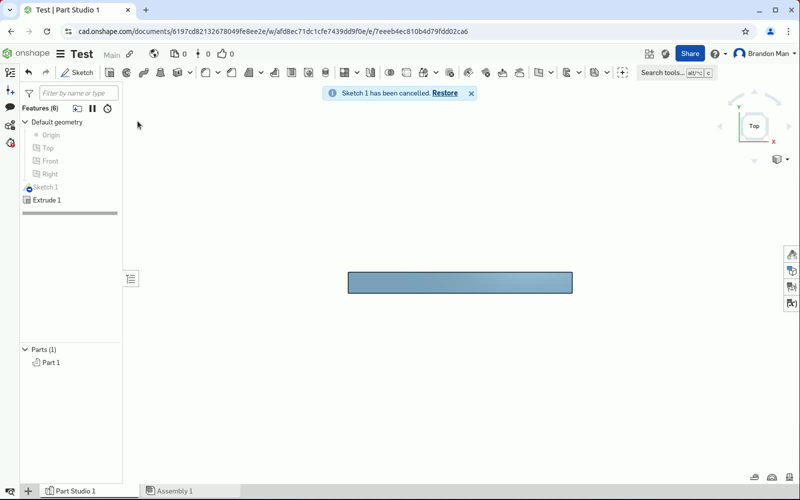
mouse_move(73, 189)
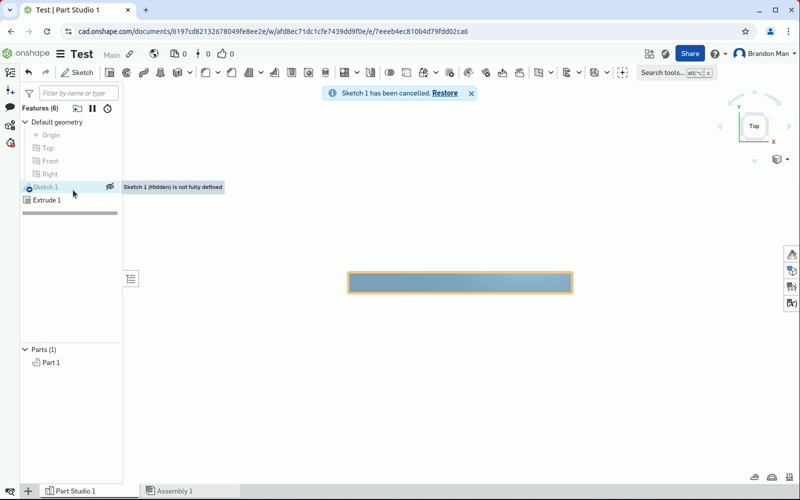
click(73, 189)
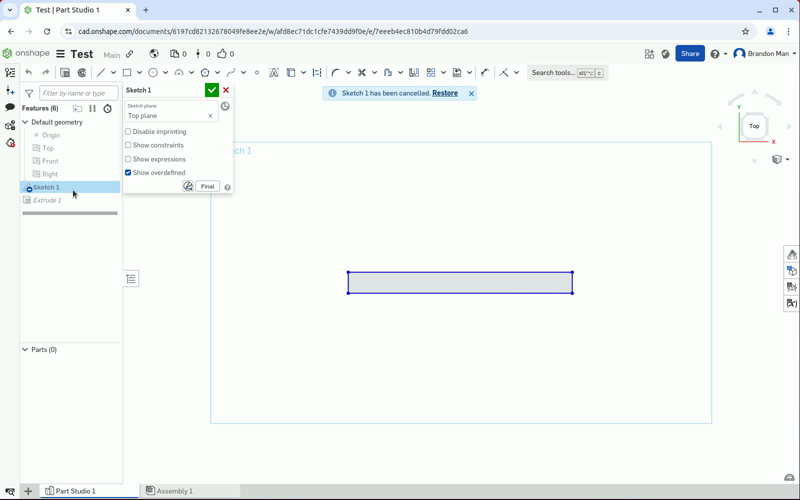
mouse_move(229, 92)
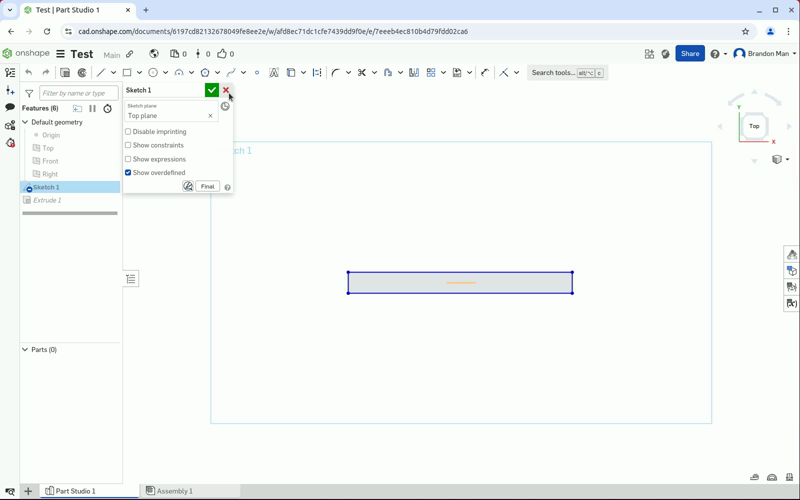
click(229, 92)
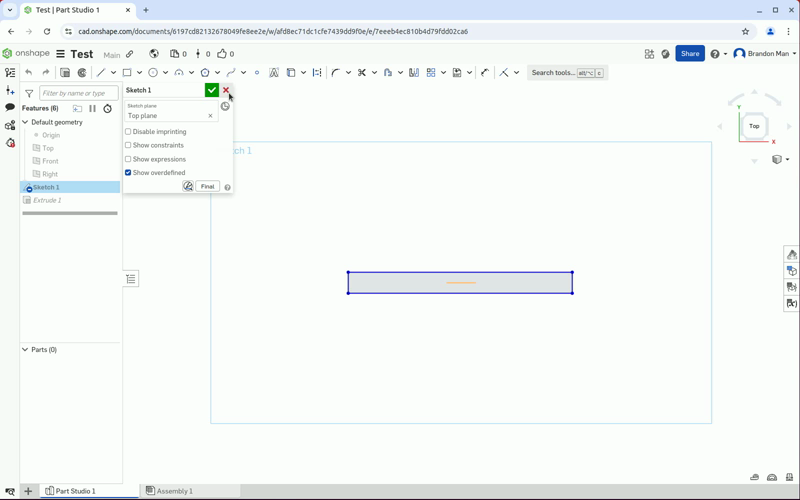
key(shift+s)
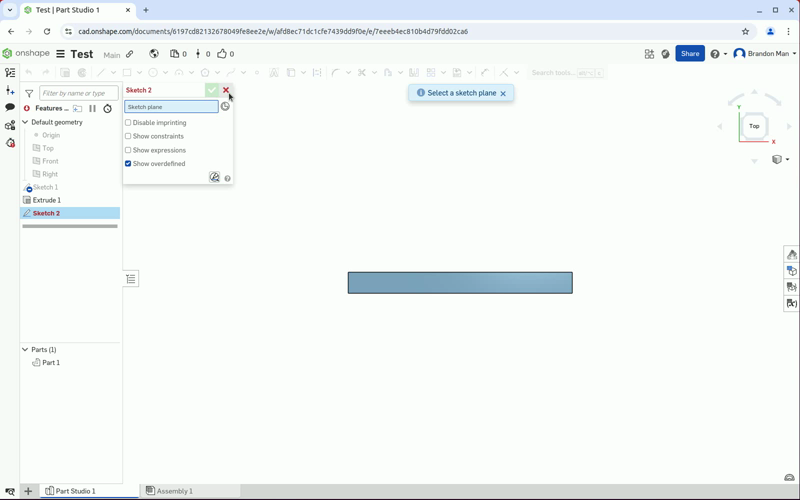
mouse_move(73, 150)
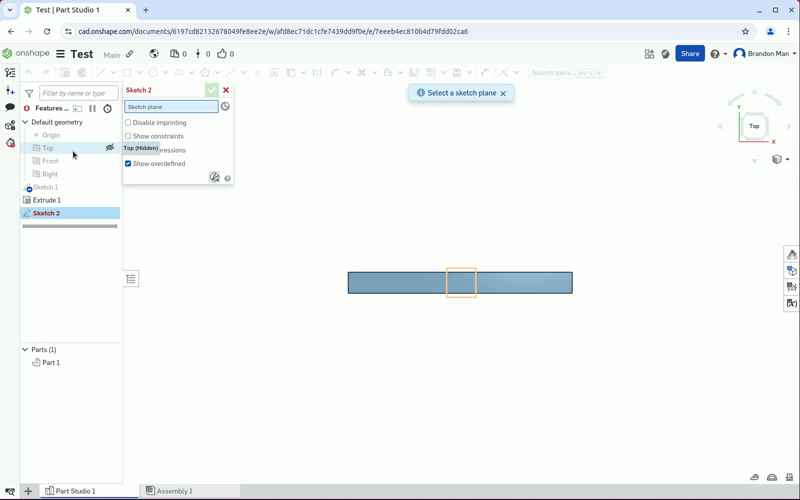
click(73, 150)
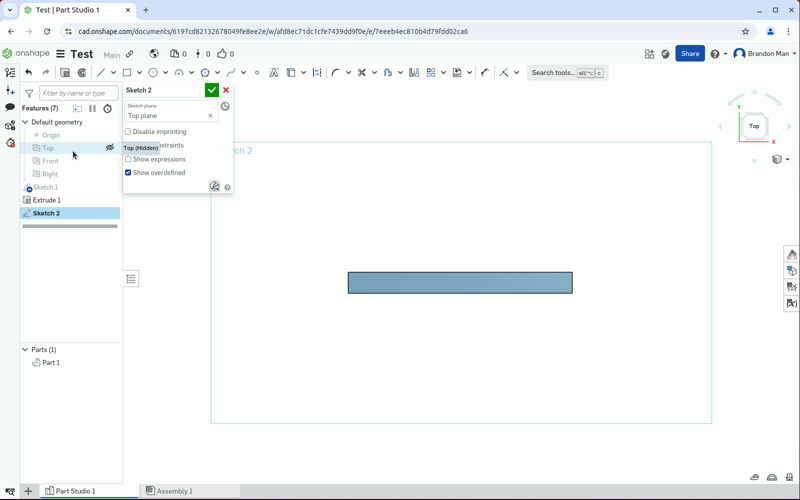
mouse_move(73, 352)
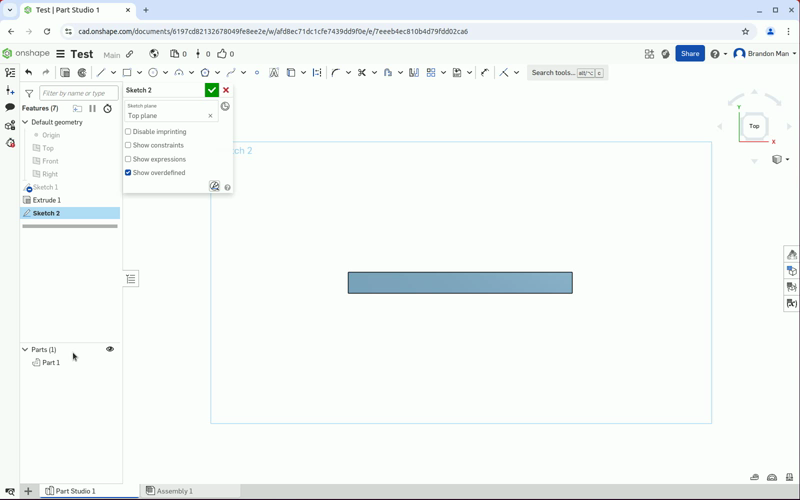
key(y)
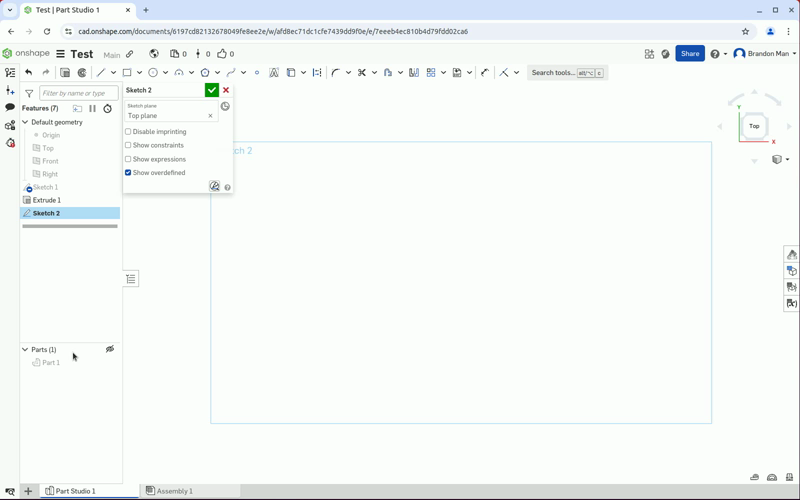
key(l)
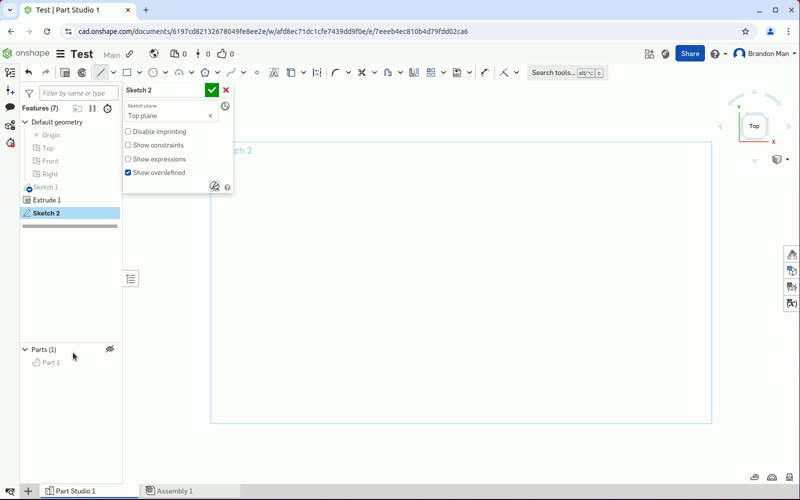
key_down(shift)
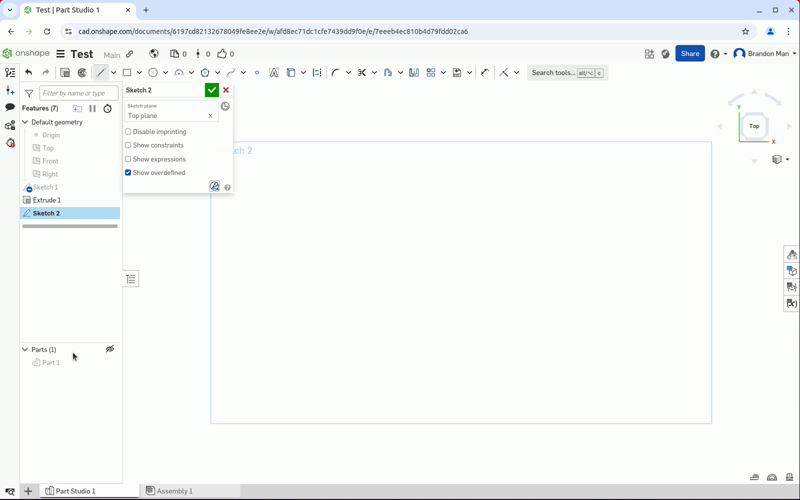
mouse_move(348, 299)
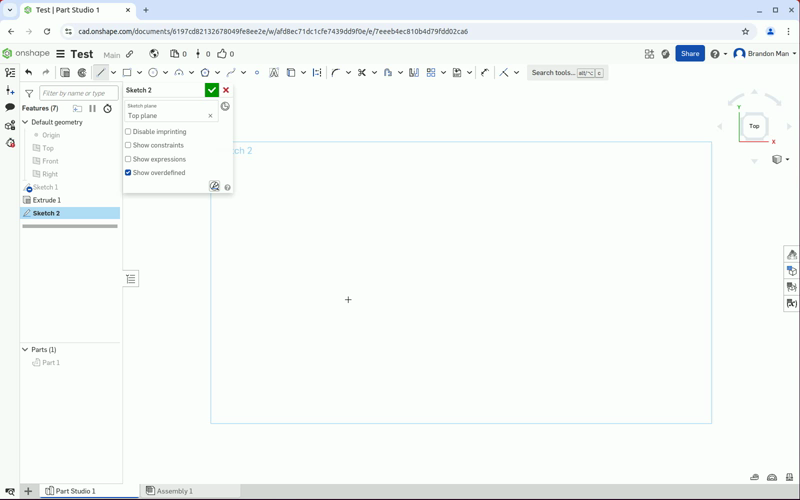
click(348, 299)
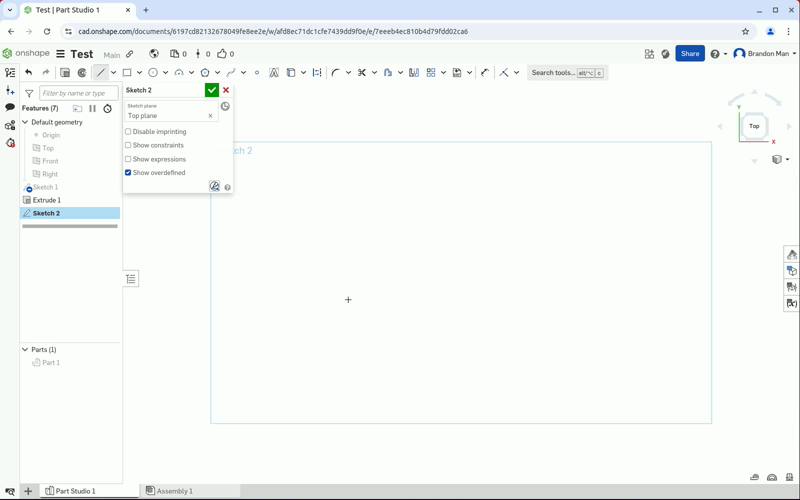
key_up(shift)
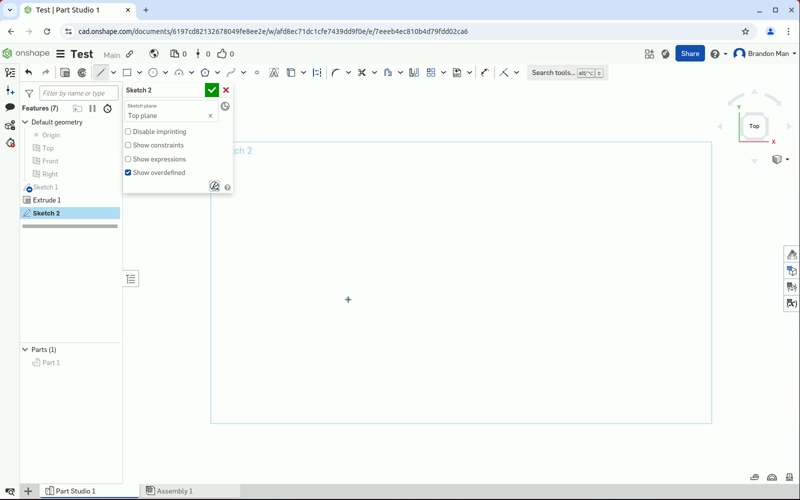
key_down(shift)
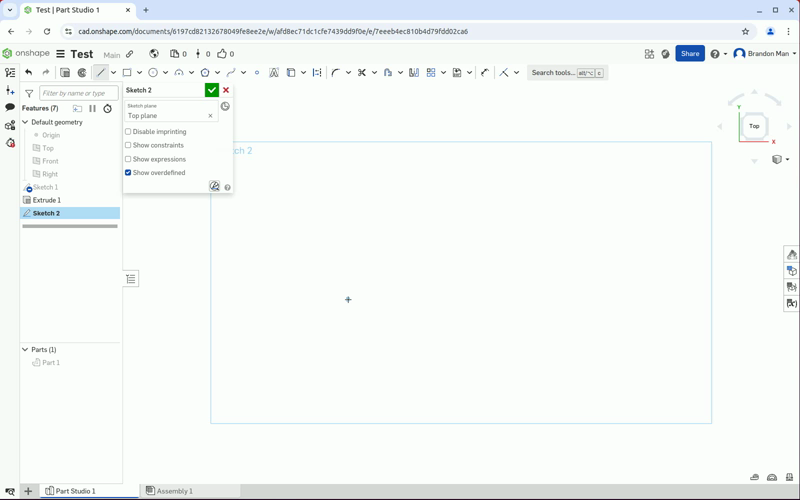
mouse_move(572, 299)
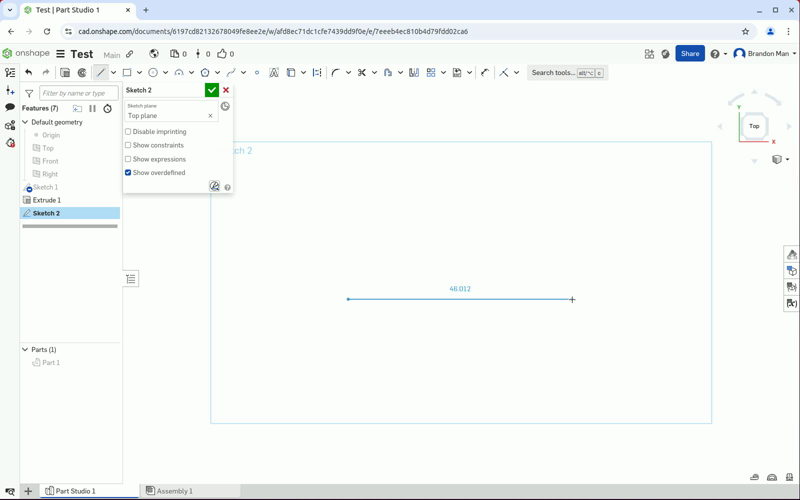
click(572, 299)
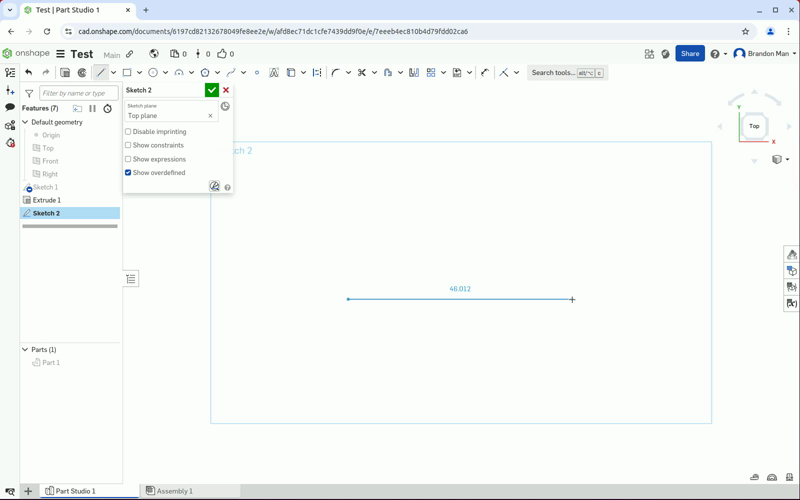
key_up(shift)
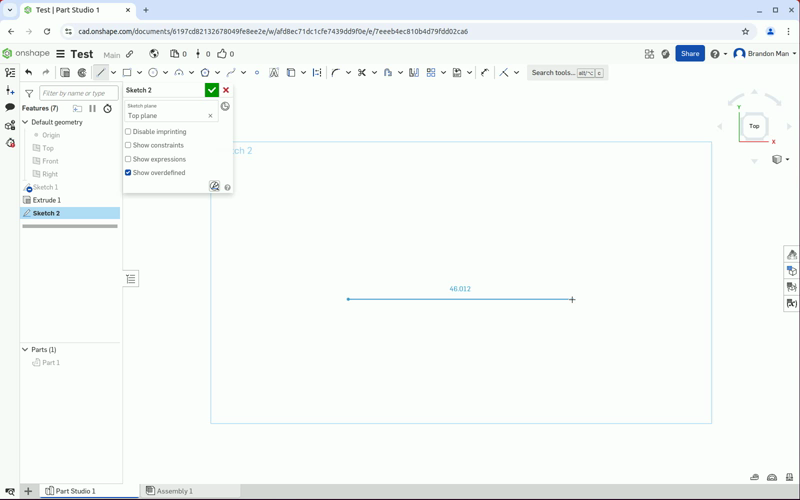
key_down(shift)
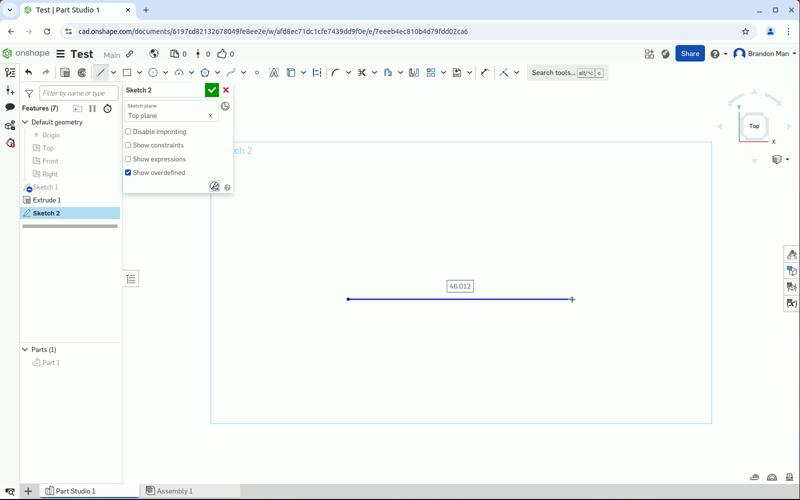
mouse_move(589, 299)
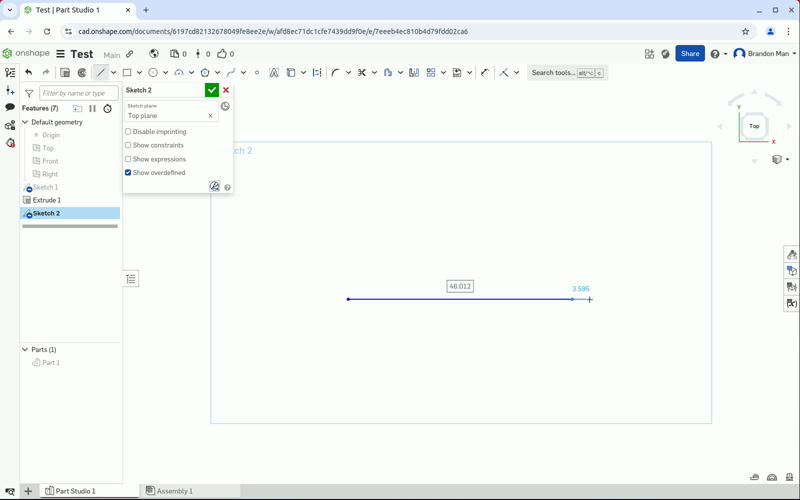
mouse_move(572, 292)
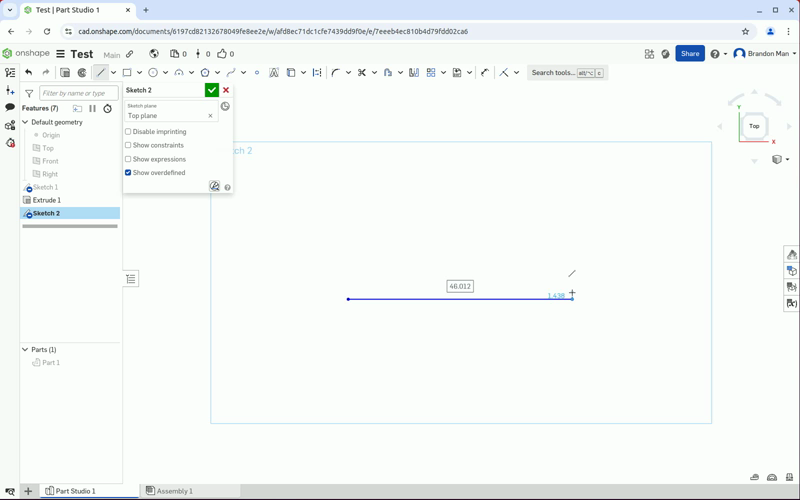
scroll(6)
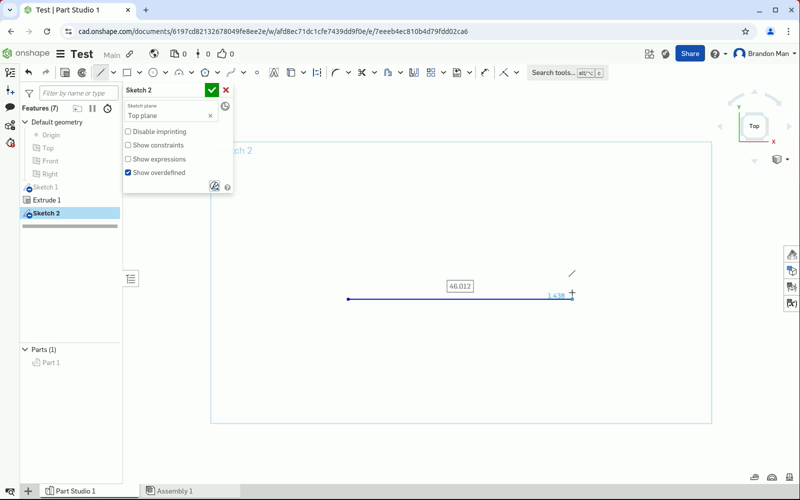
scroll(6)
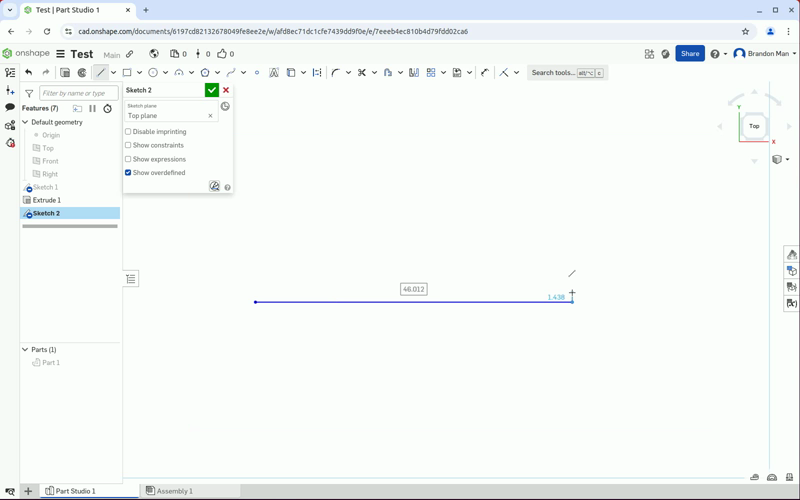
scroll(6)
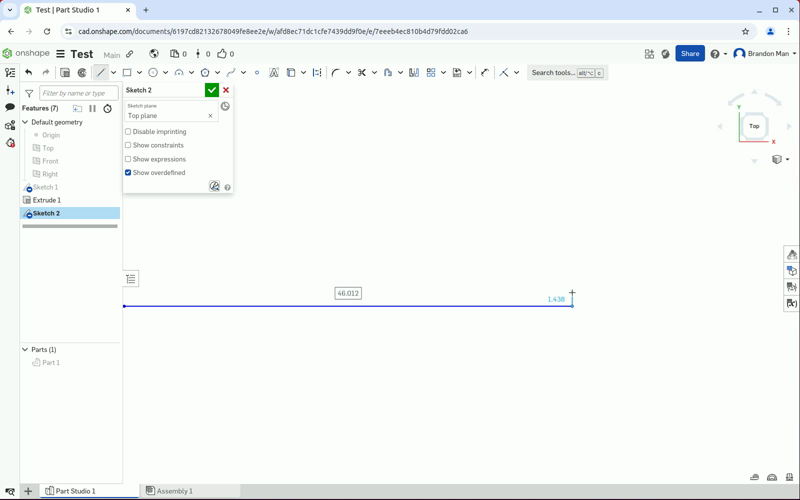
scroll(6)
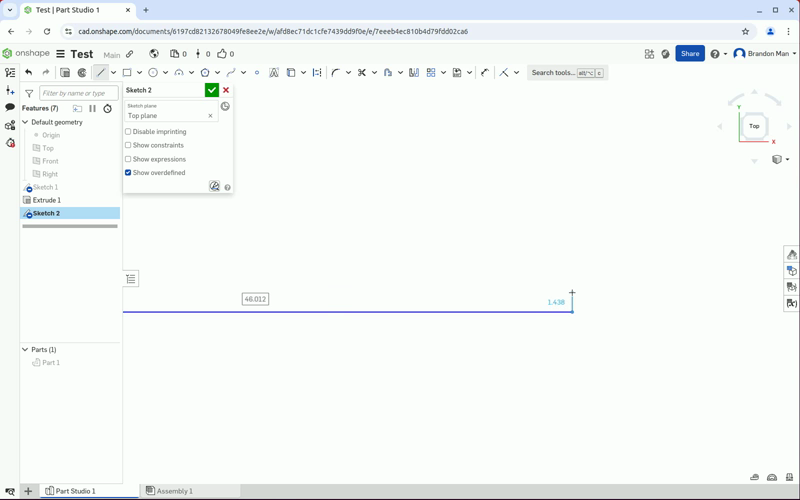
scroll(6)
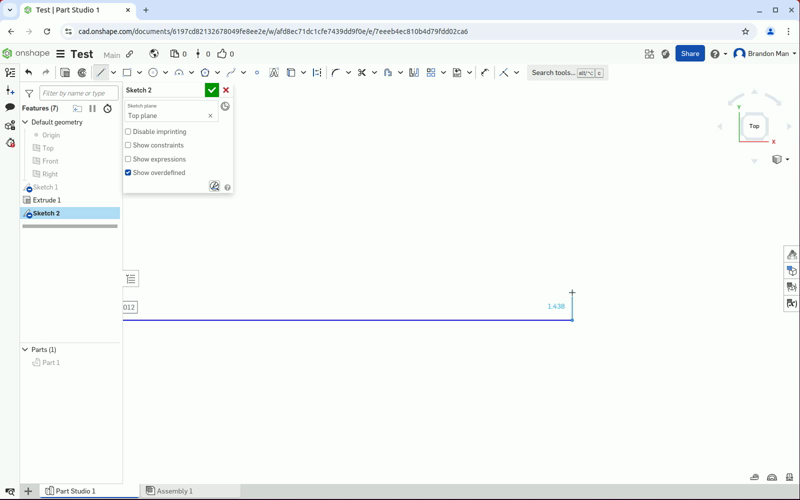
scroll(6)
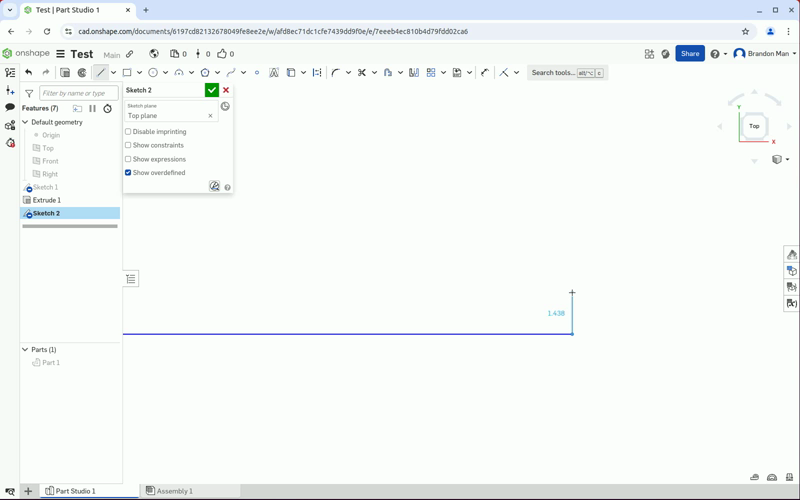
scroll(6)
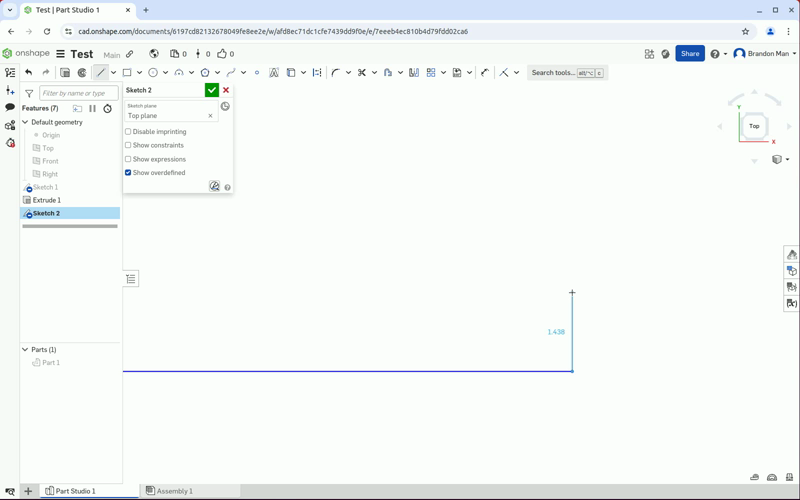
click(572, 292)
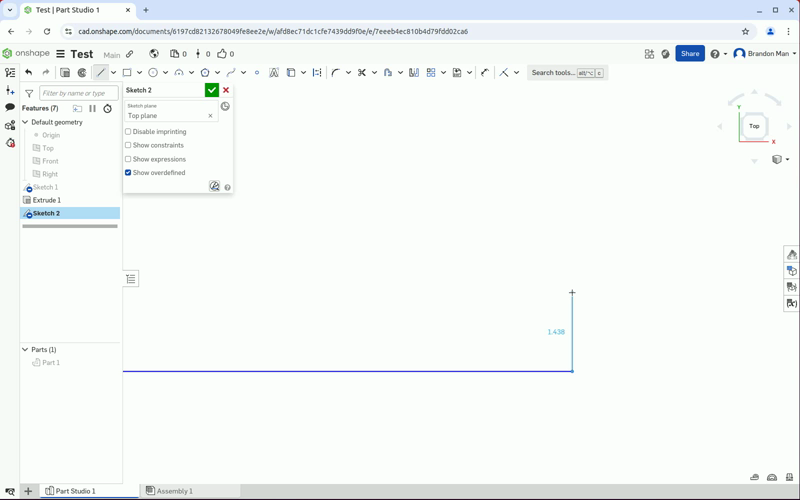
scroll(-6)
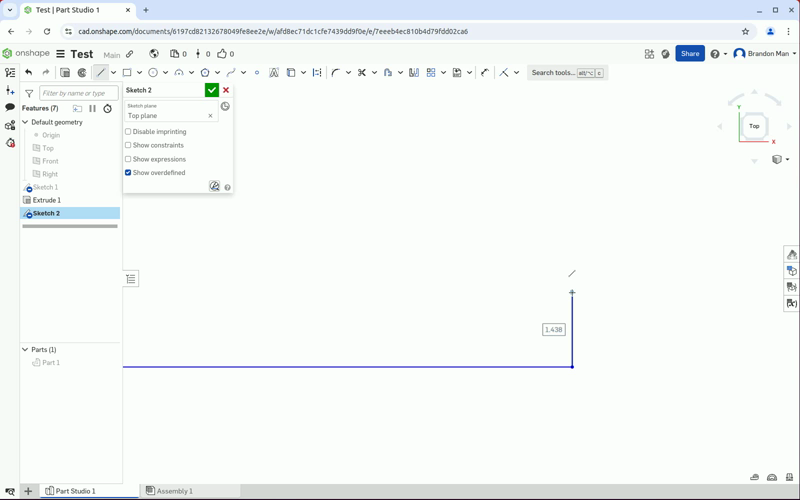
scroll(-6)
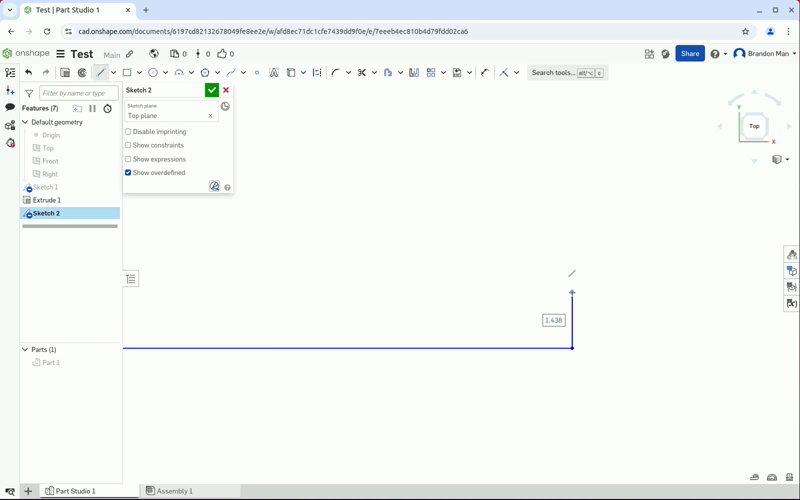
scroll(-6)
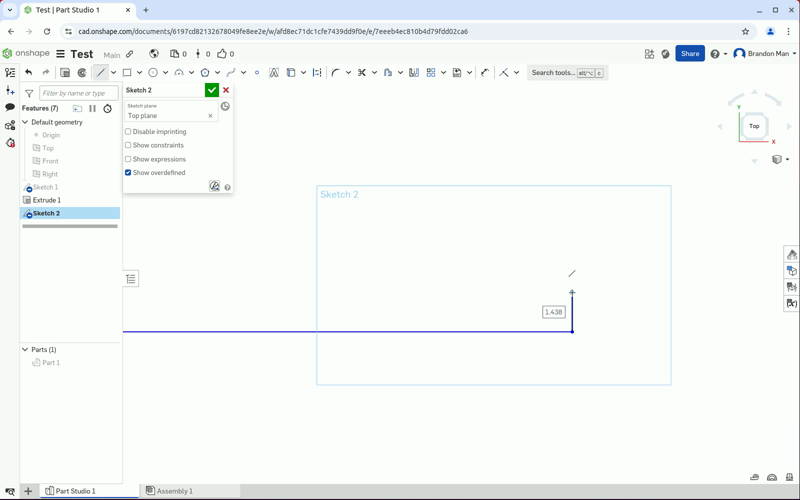
scroll(-6)
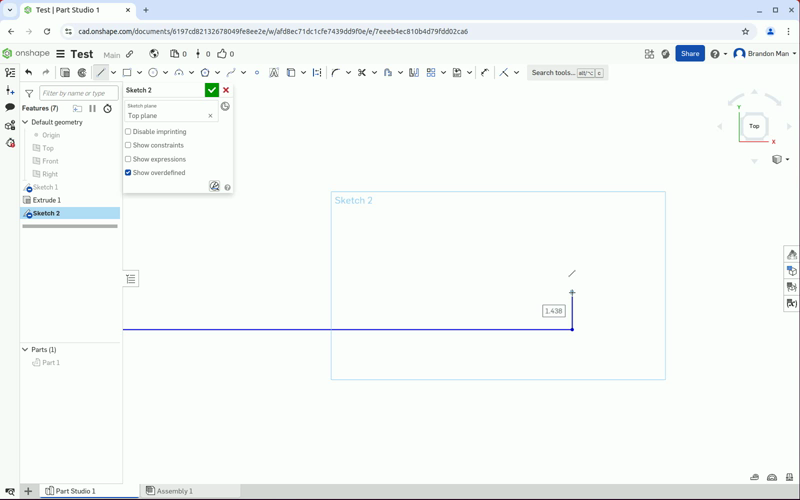
scroll(-6)
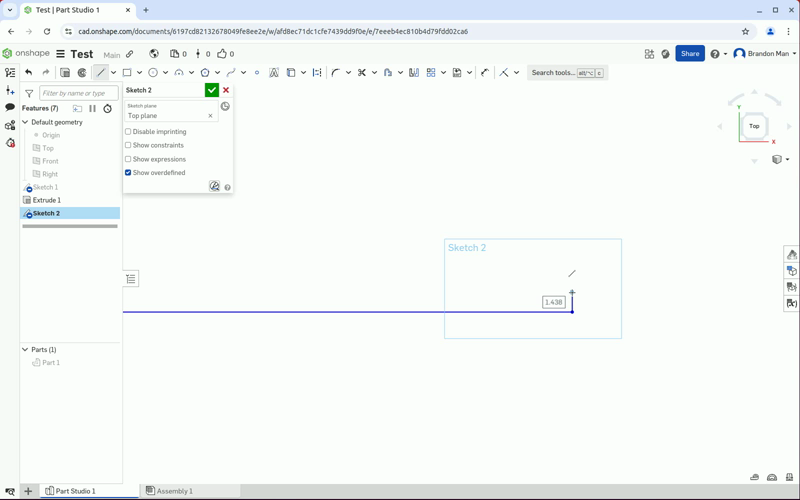
scroll(-6)
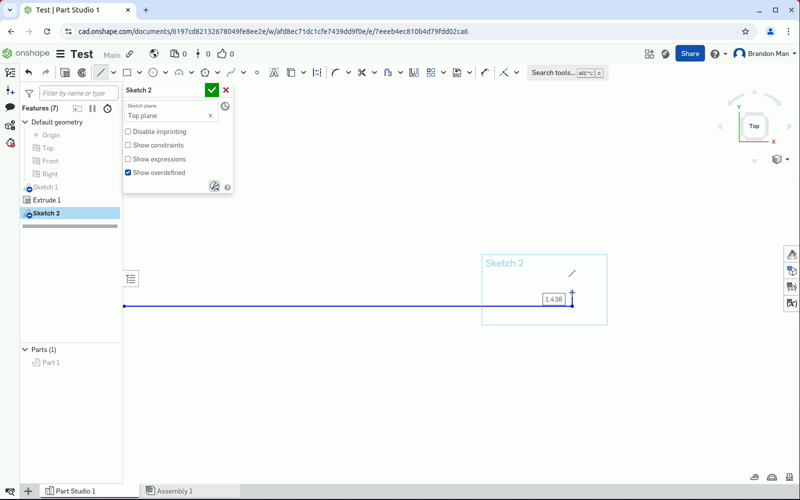
scroll(-6)
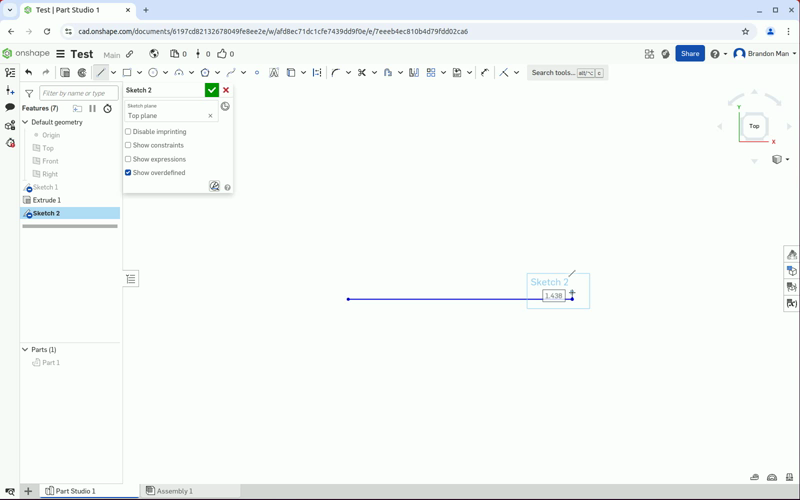
key_up(shift)
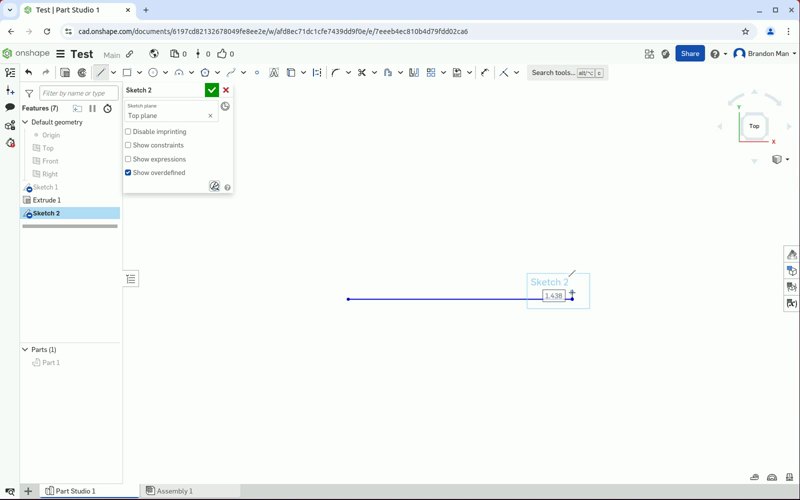
key_down(shift)
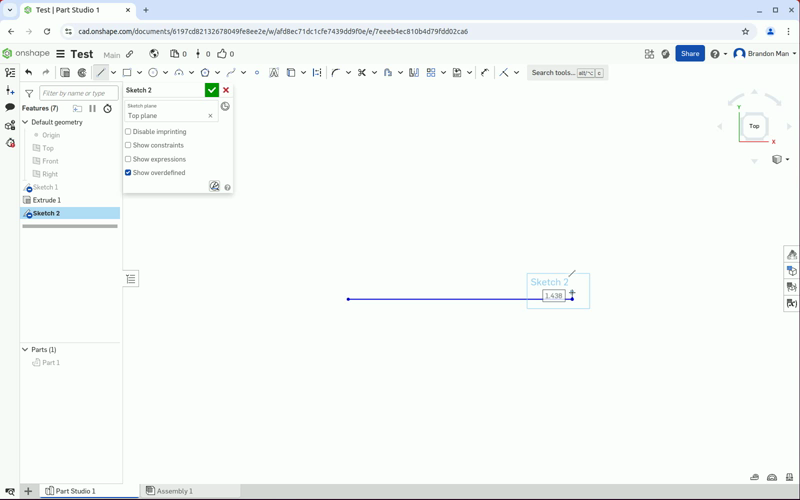
mouse_move(348, 292)
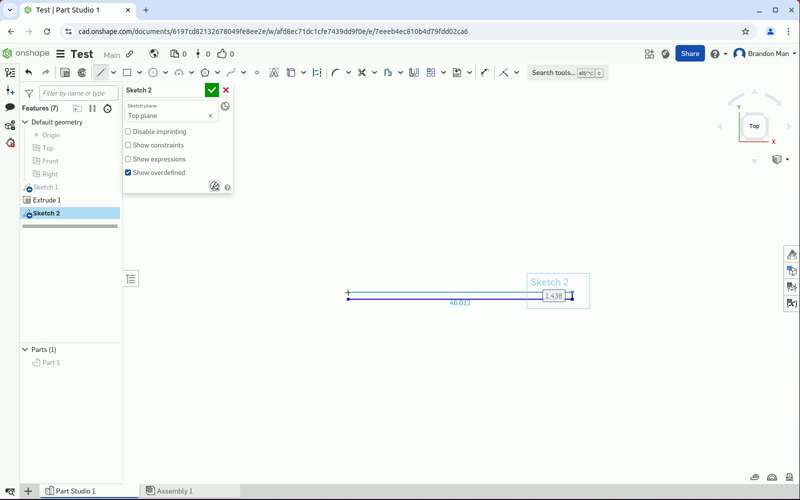
click(348, 292)
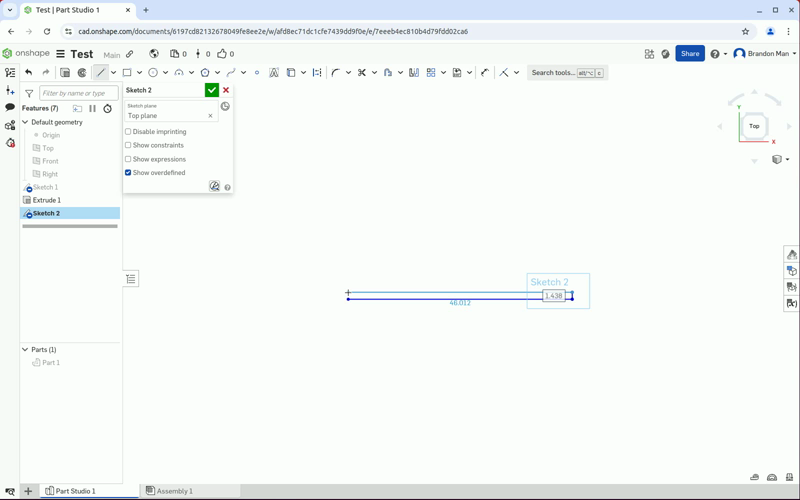
key_up(shift)
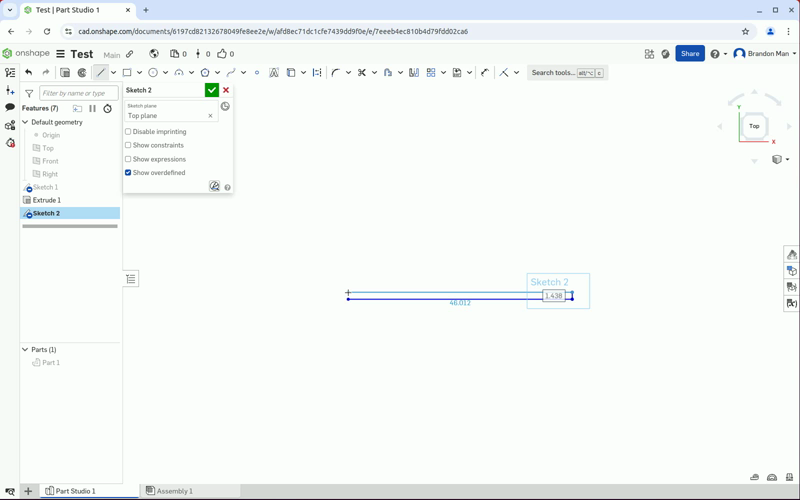
mouse_move(378, 292)
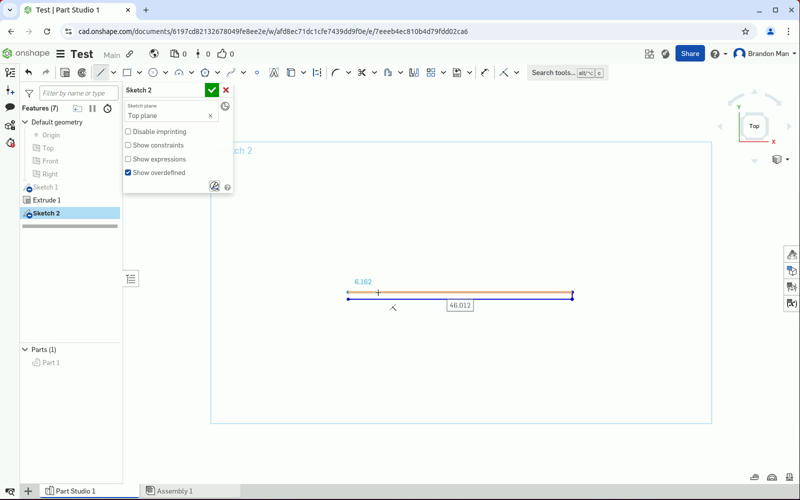
key_down(shift)
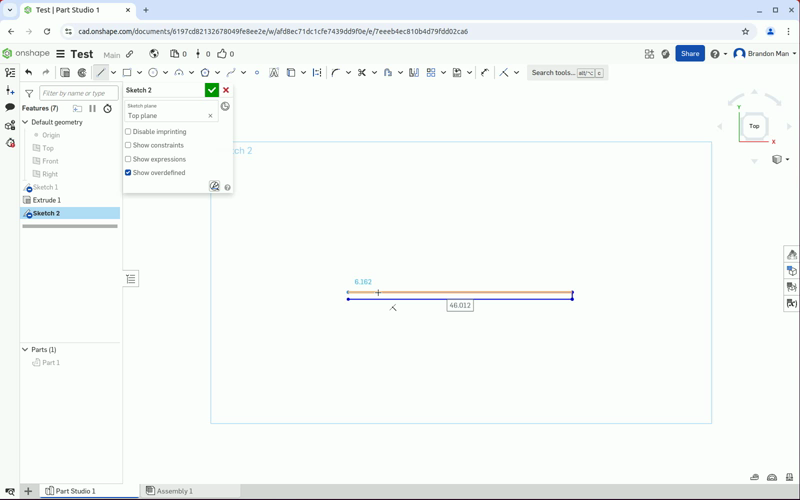
mouse_move(348, 299)
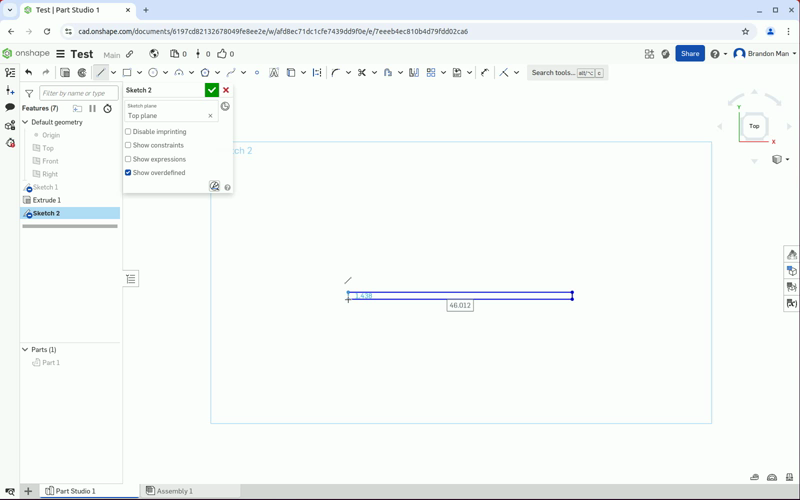
scroll(6)
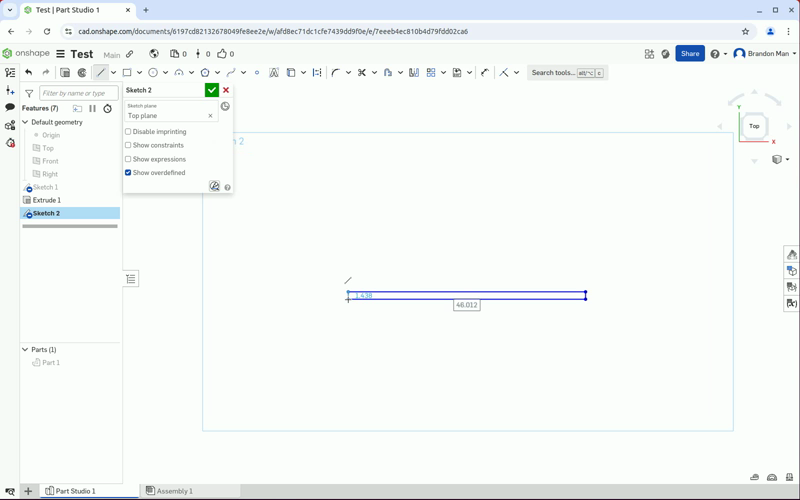
scroll(6)
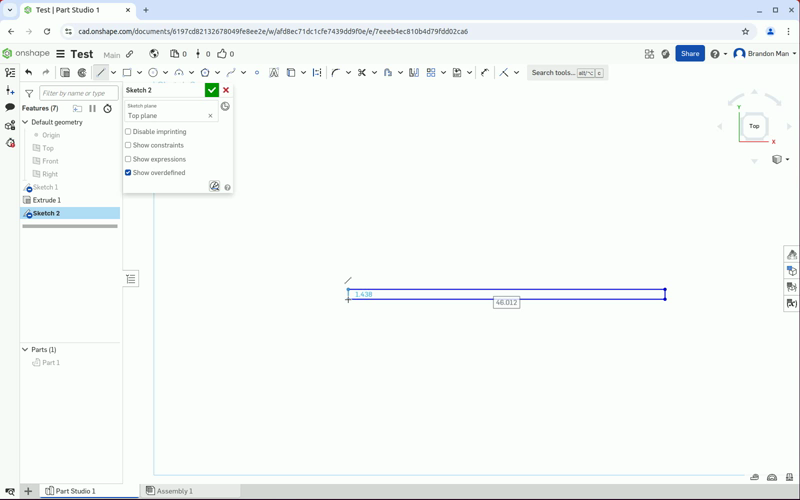
scroll(6)
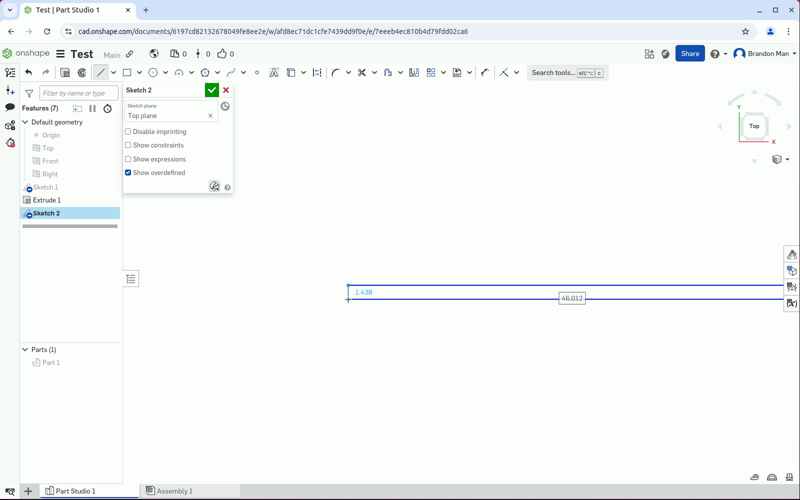
scroll(6)
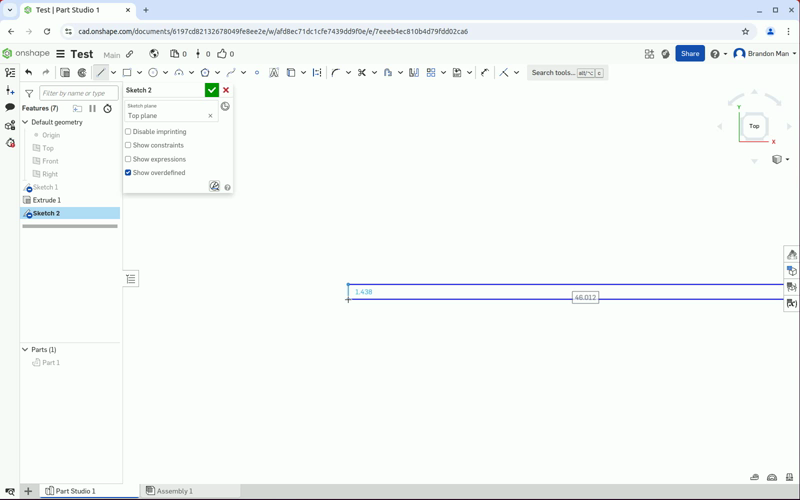
scroll(6)
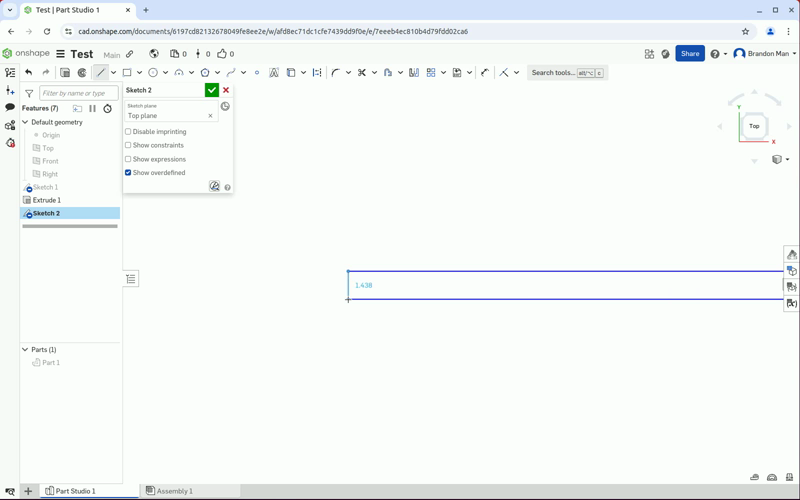
scroll(6)
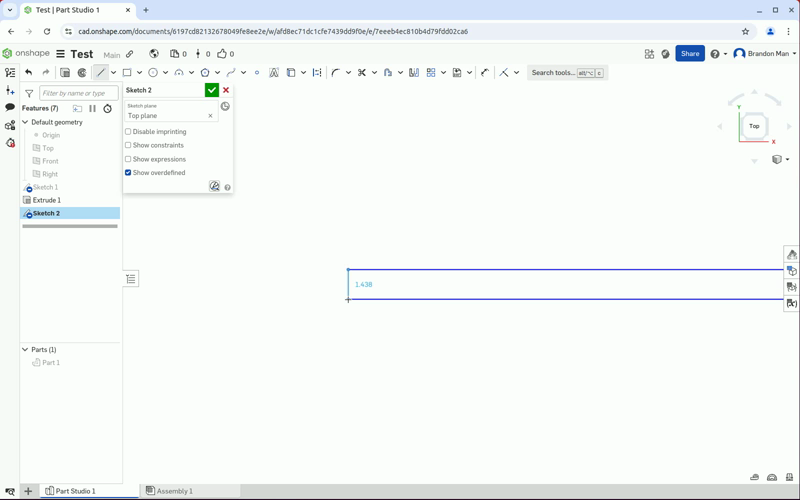
scroll(6)
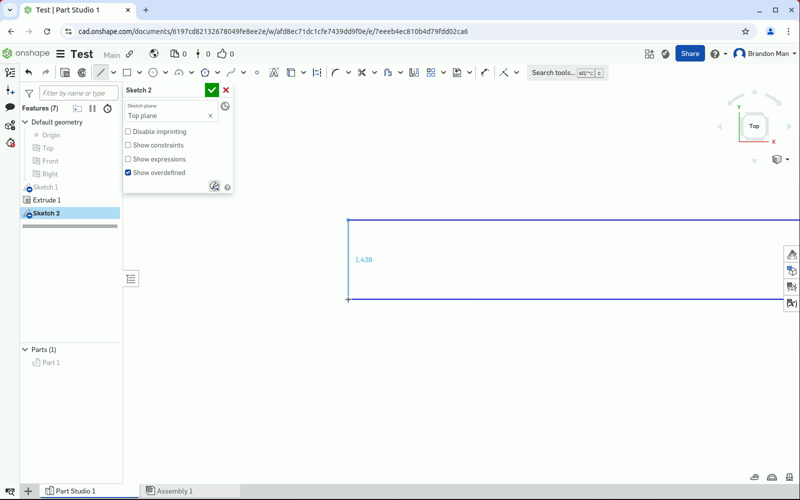
key_up(shift)
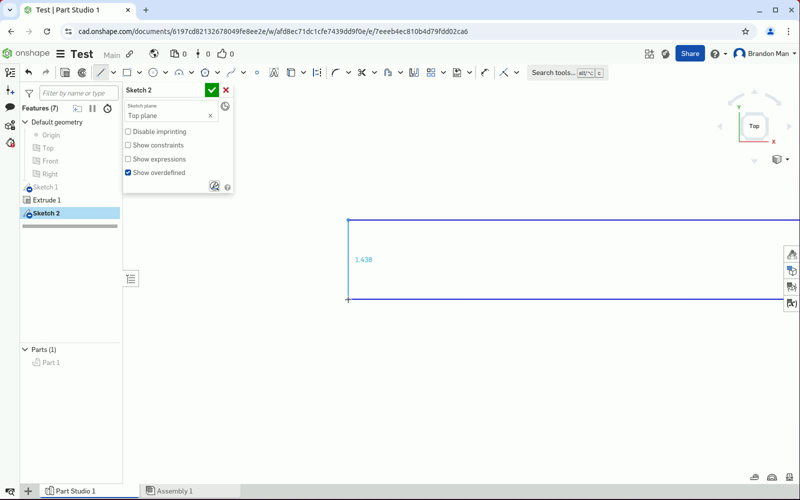
click(348, 299)
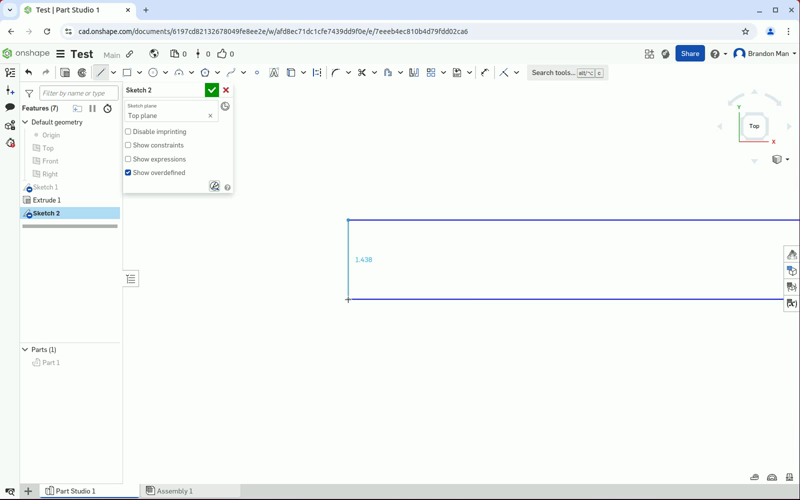
scroll(-6)
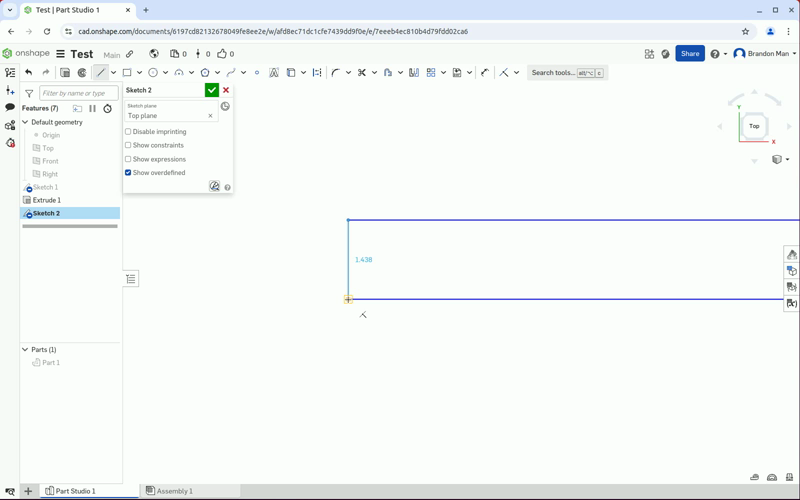
scroll(-6)
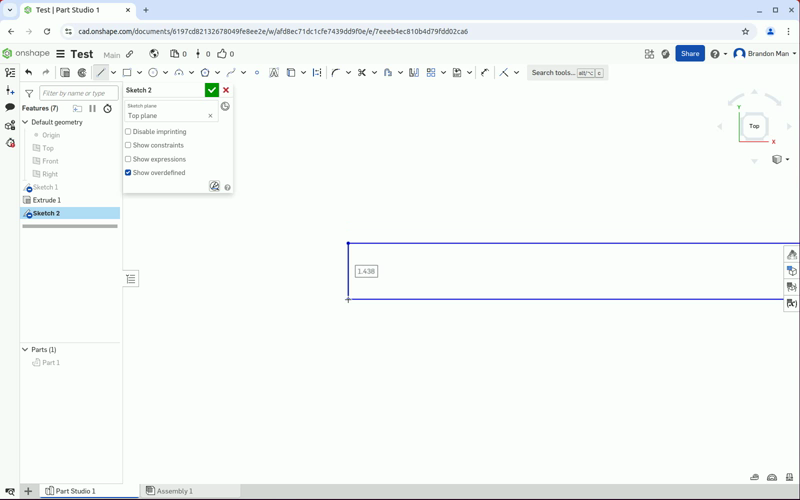
scroll(-6)
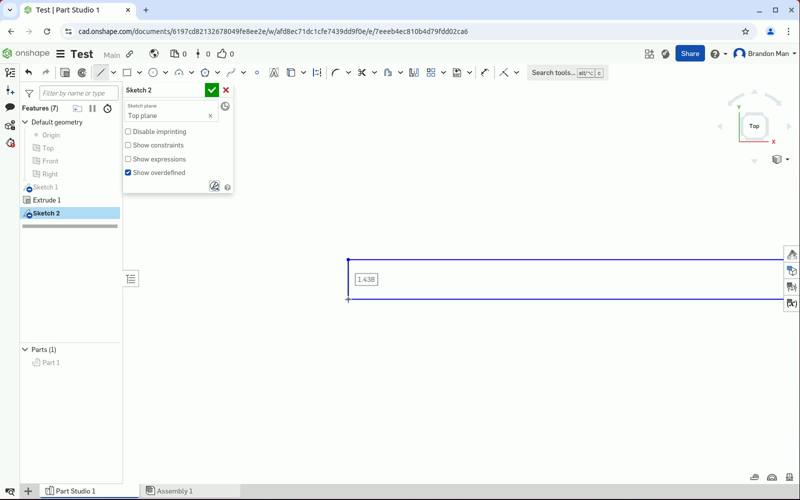
scroll(-6)
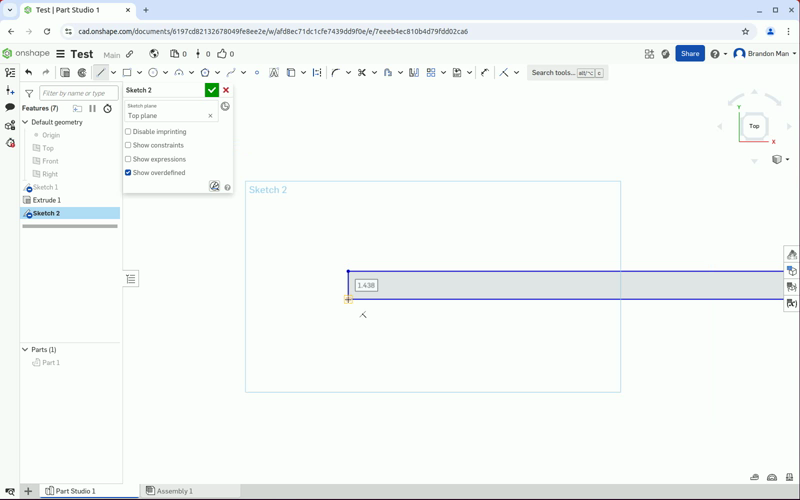
scroll(-6)
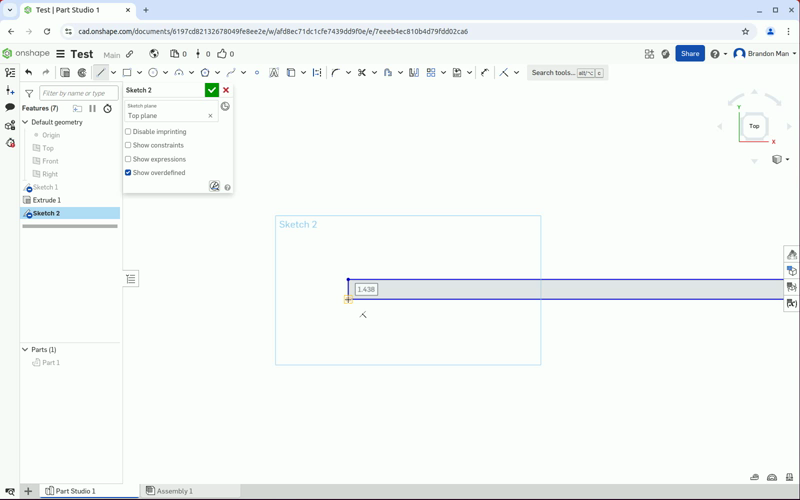
scroll(-6)
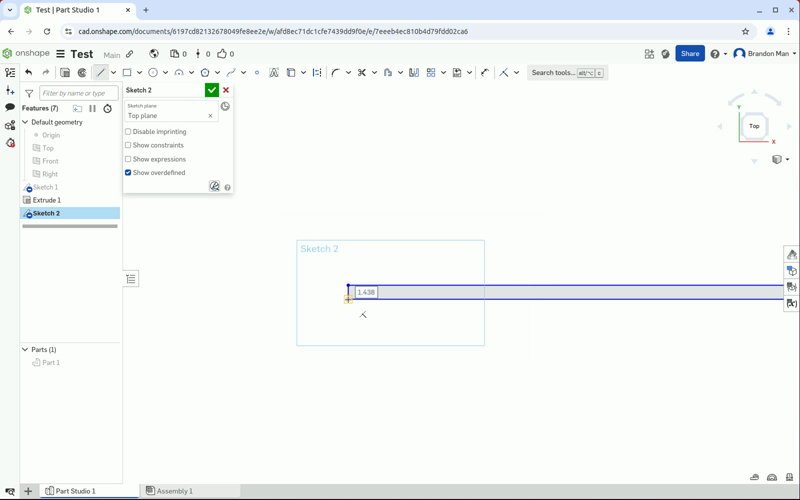
scroll(-6)
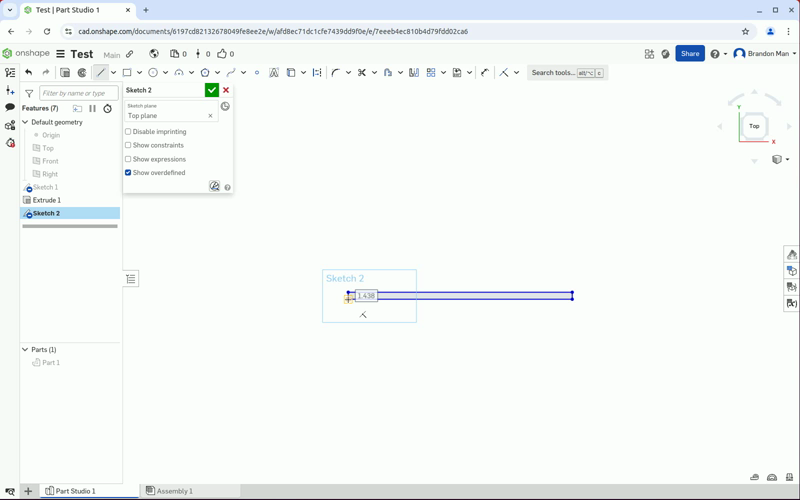
key(esc)
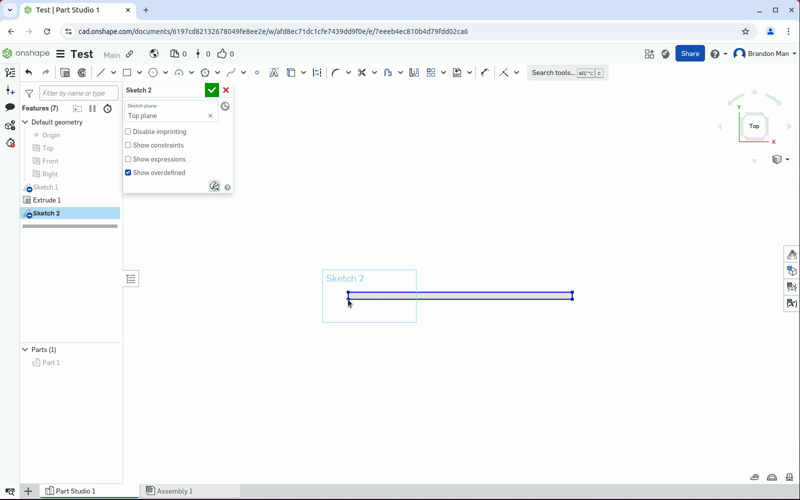
mouse_move(454, 296)
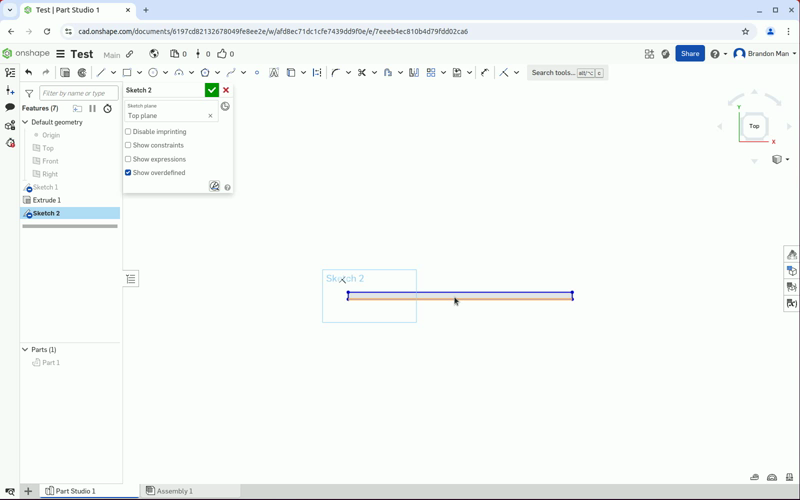
scroll(6)
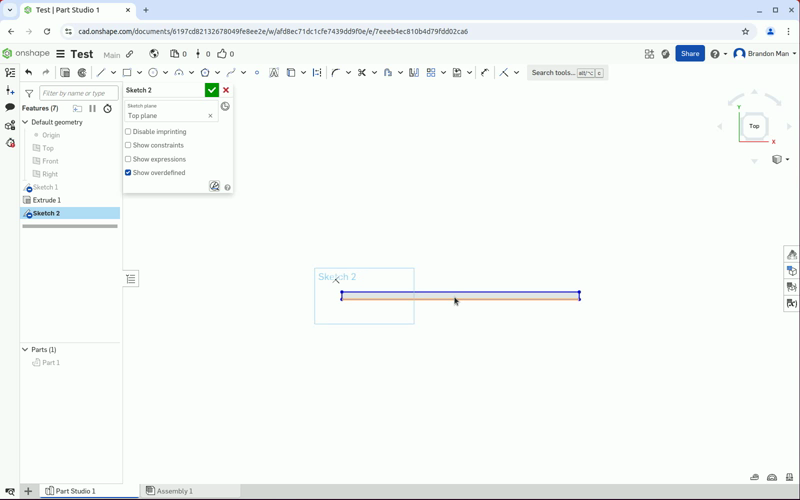
scroll(6)
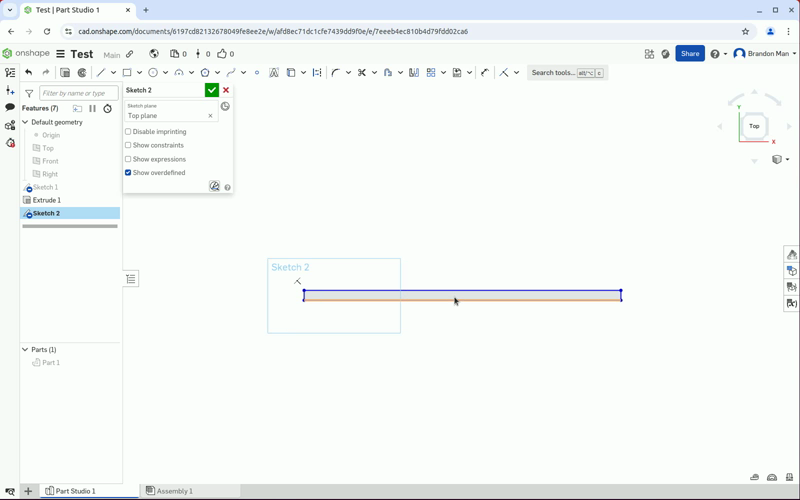
scroll(6)
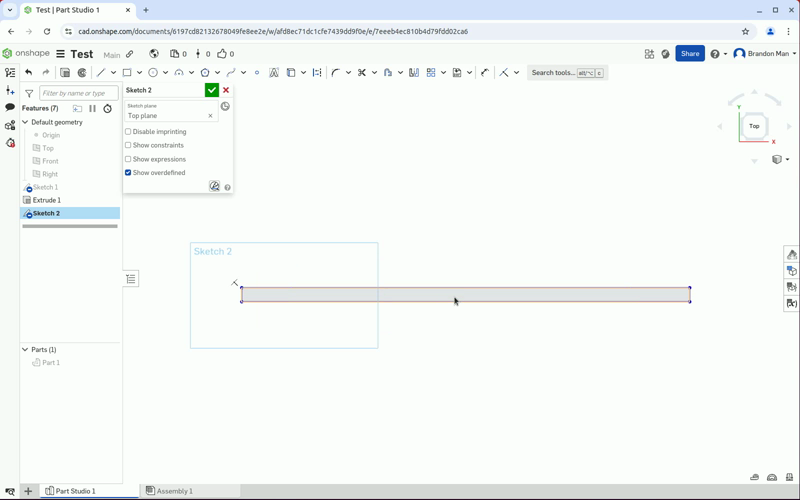
scroll(6)
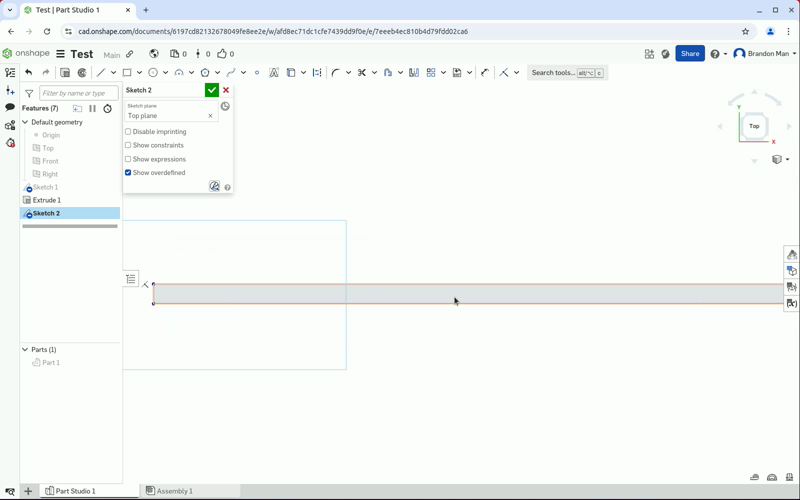
scroll(6)
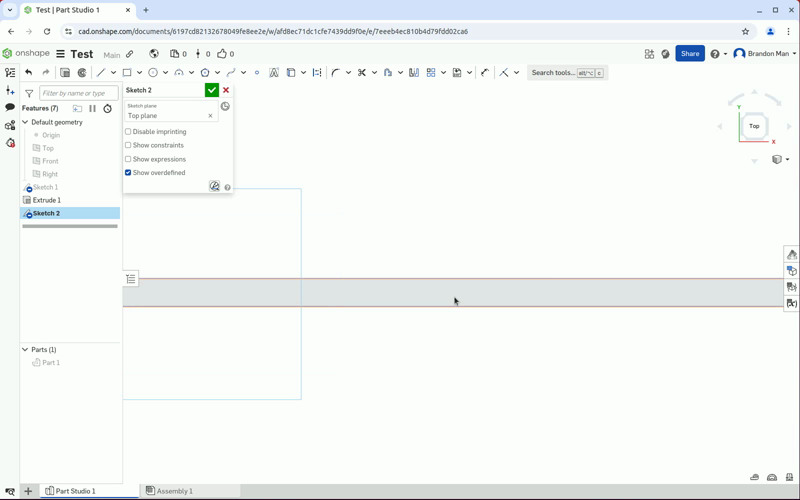
scroll(6)
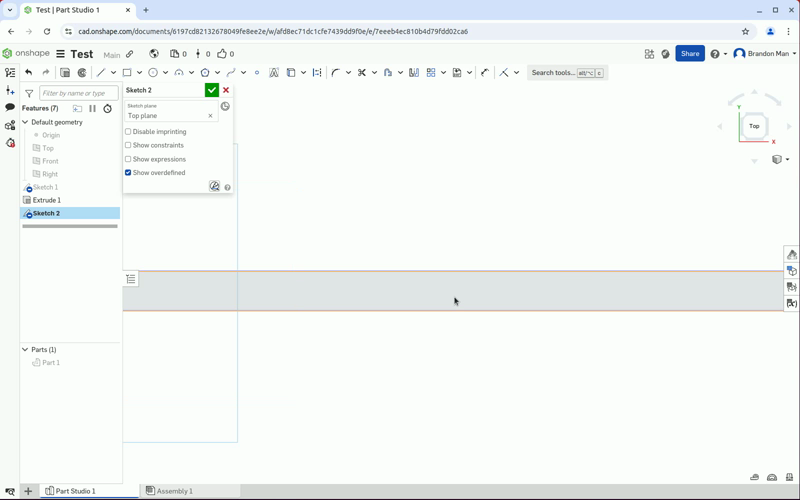
scroll(6)
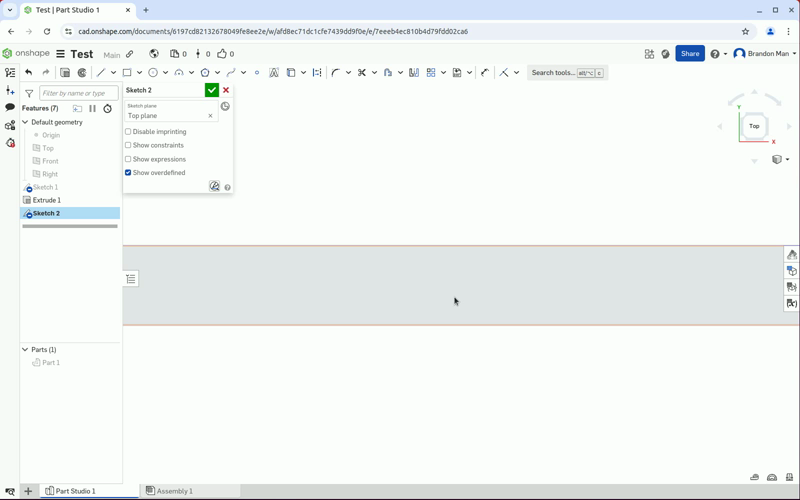
click(454, 296)
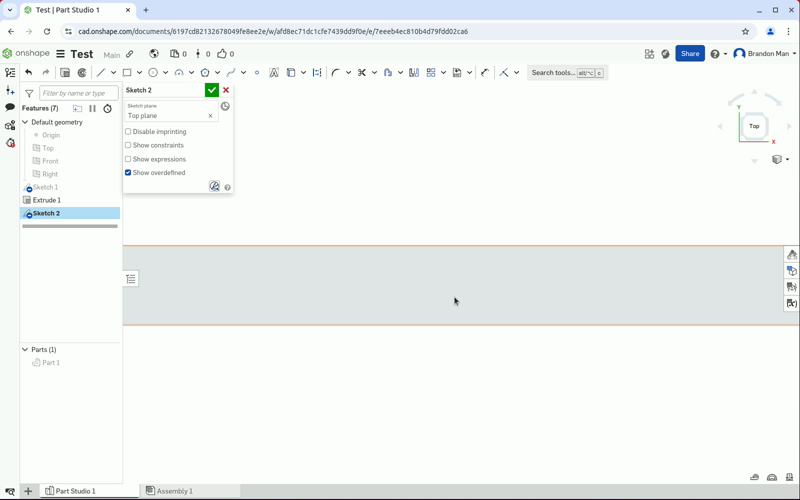
scroll(-6)
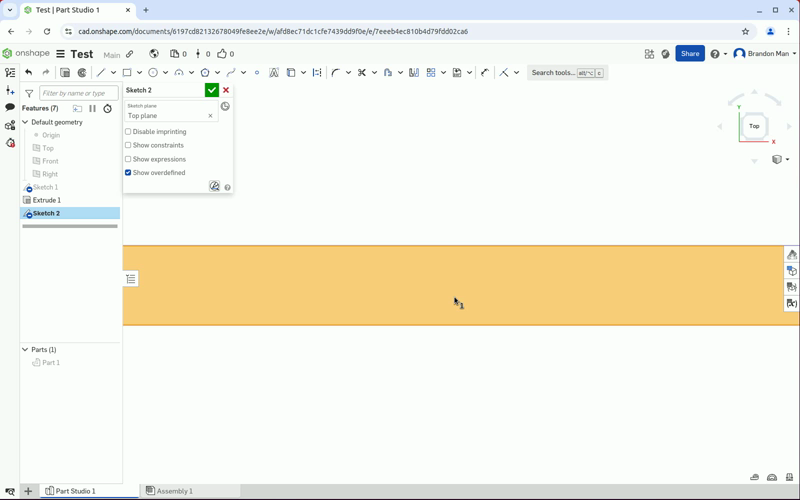
scroll(-6)
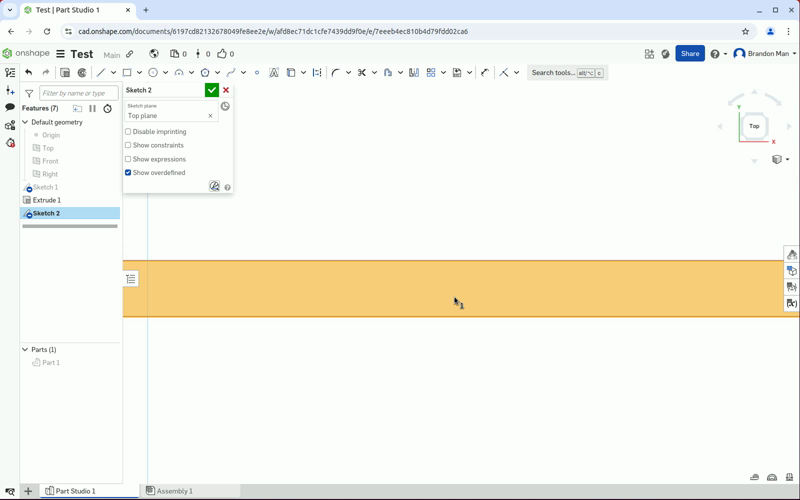
scroll(-6)
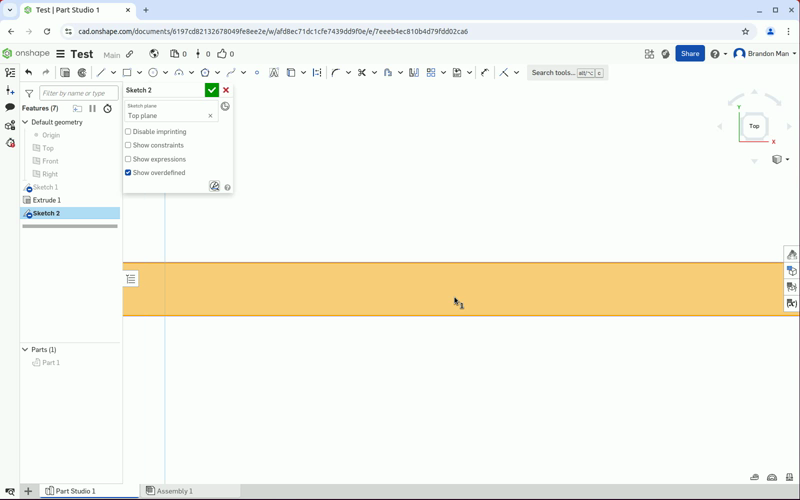
scroll(-6)
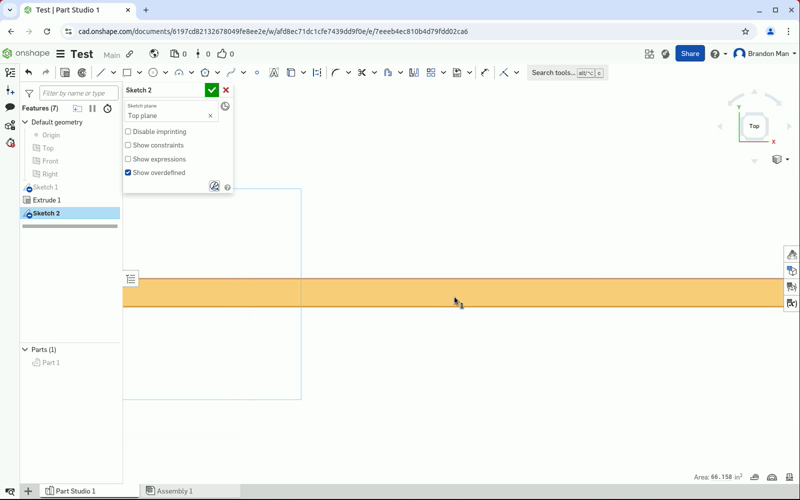
scroll(-6)
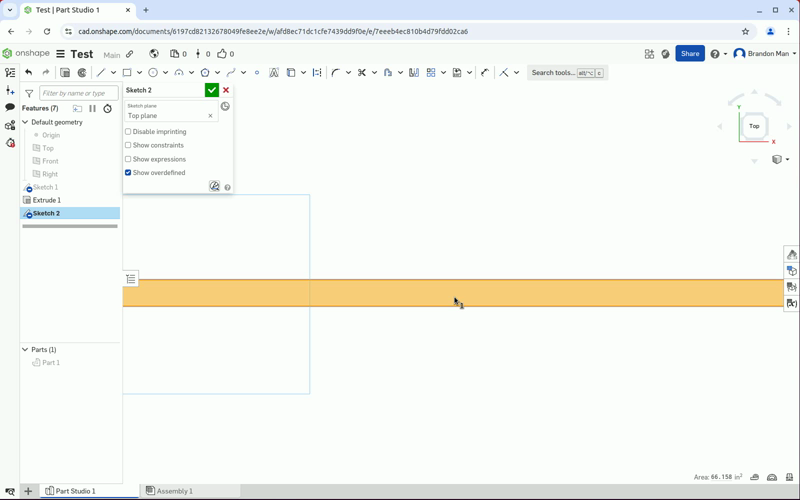
scroll(-6)
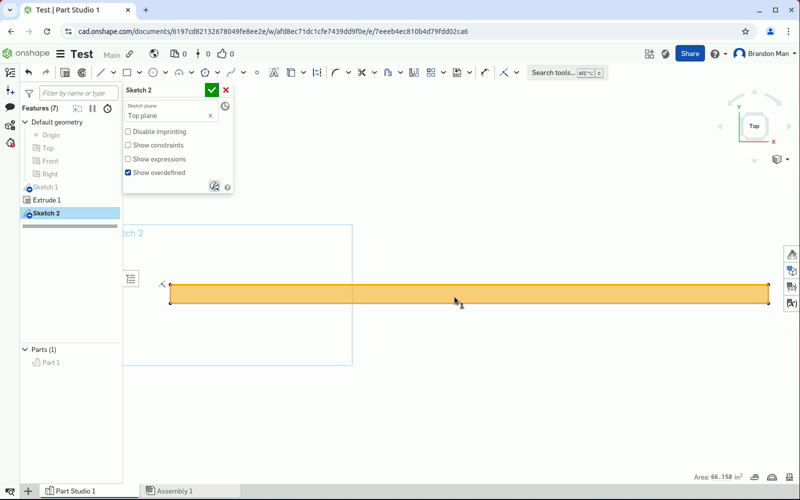
scroll(-6)
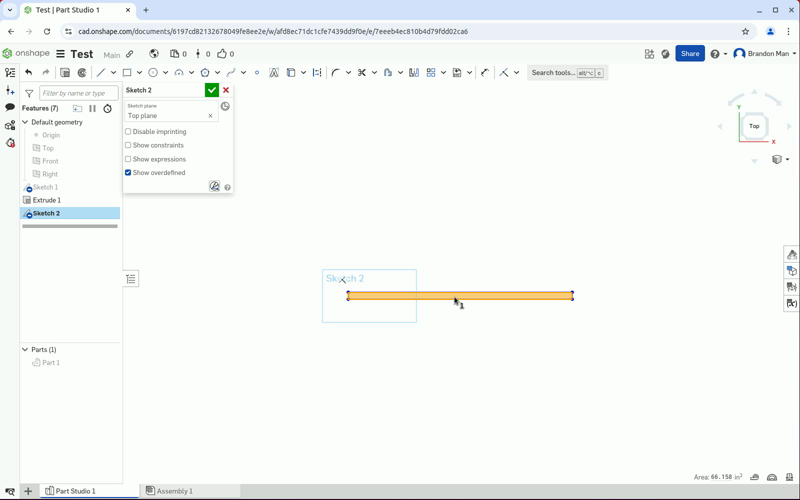
mouse_move(73, 352)
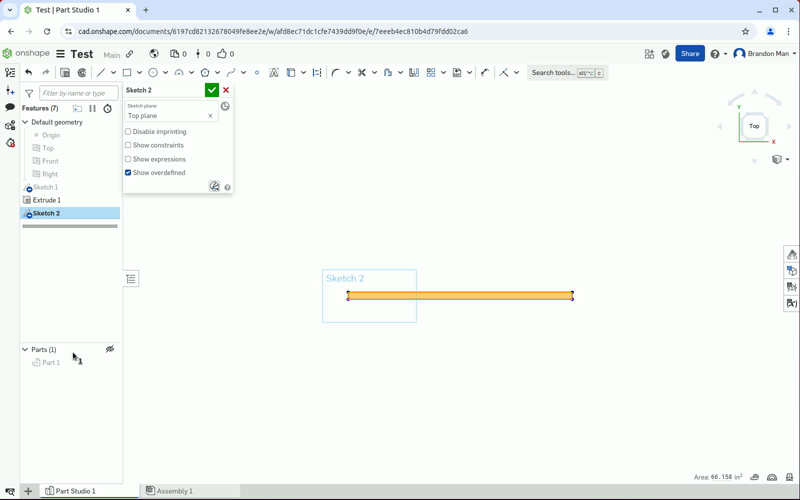
key(shift+y)
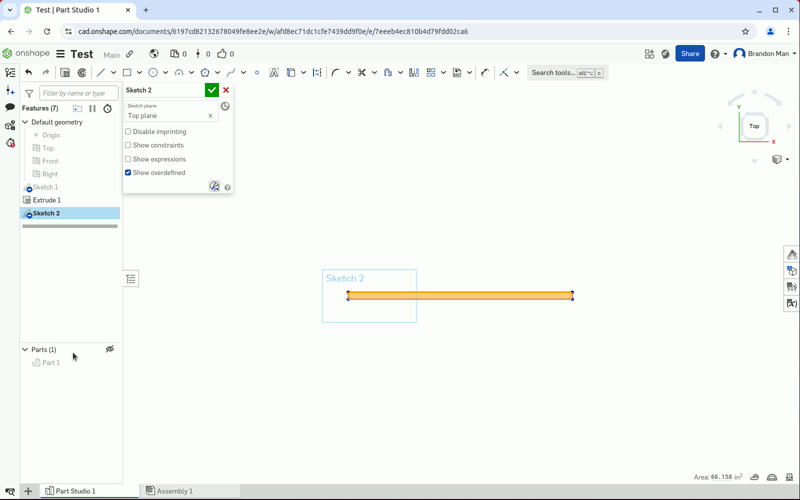
key(shift+e)
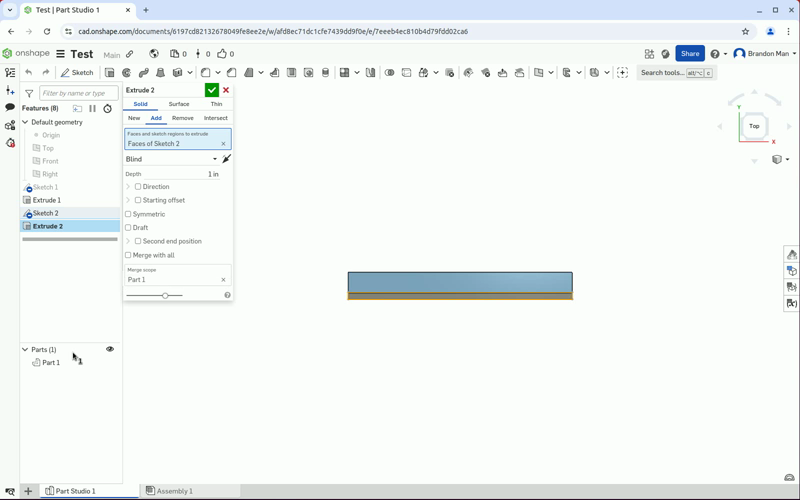
mouse_move(143, 106)
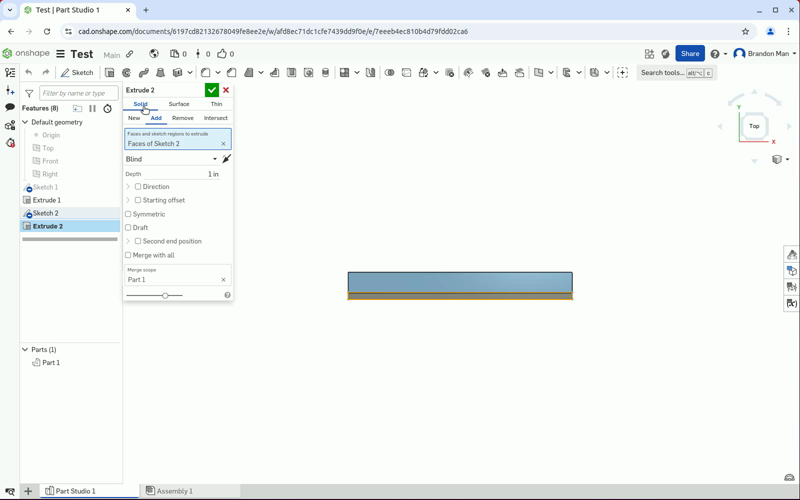
click(143, 106)
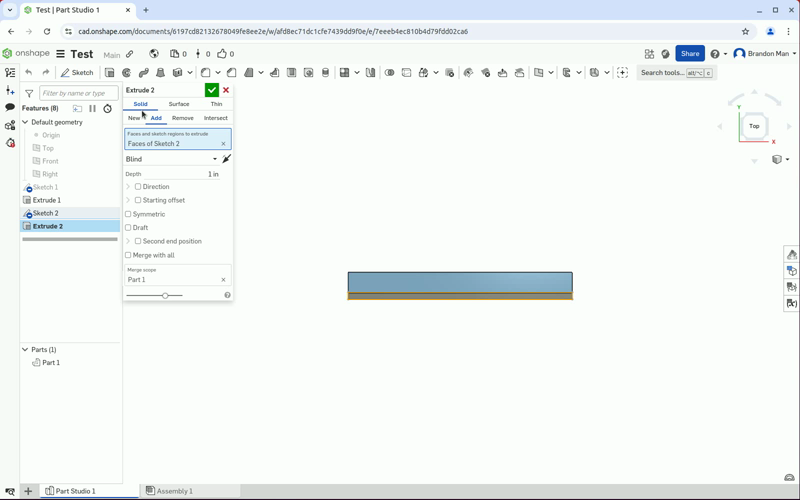
mouse_move(137, 120)
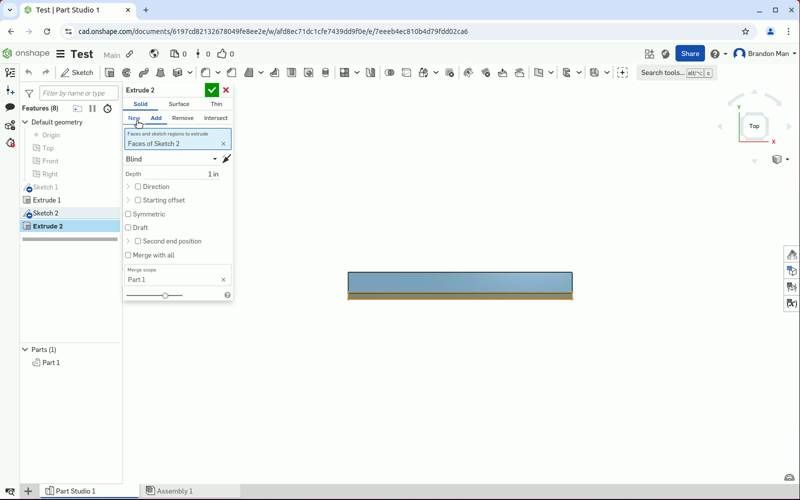
click(137, 120)
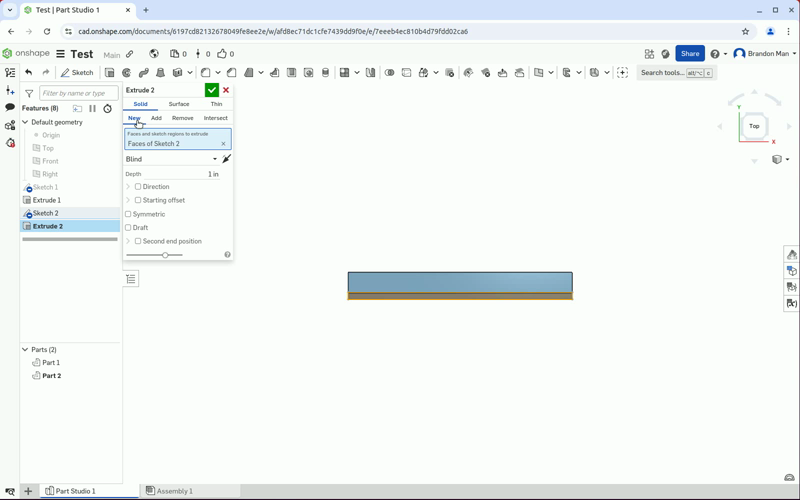
key(tab, 4)
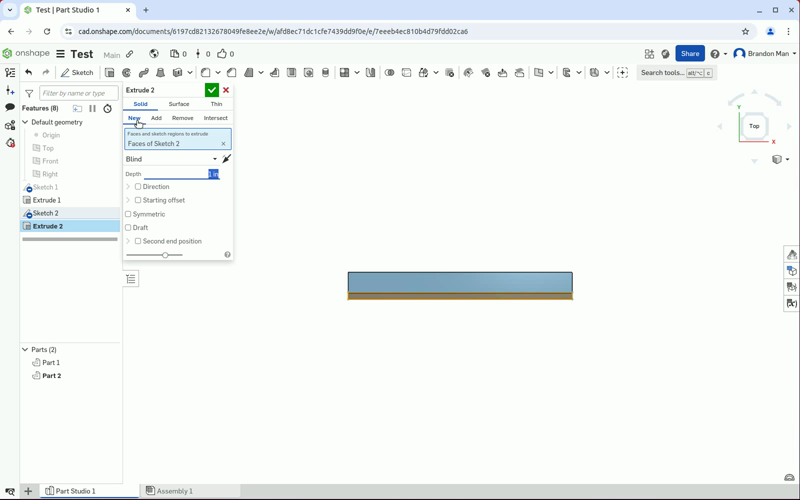
text(8.425)
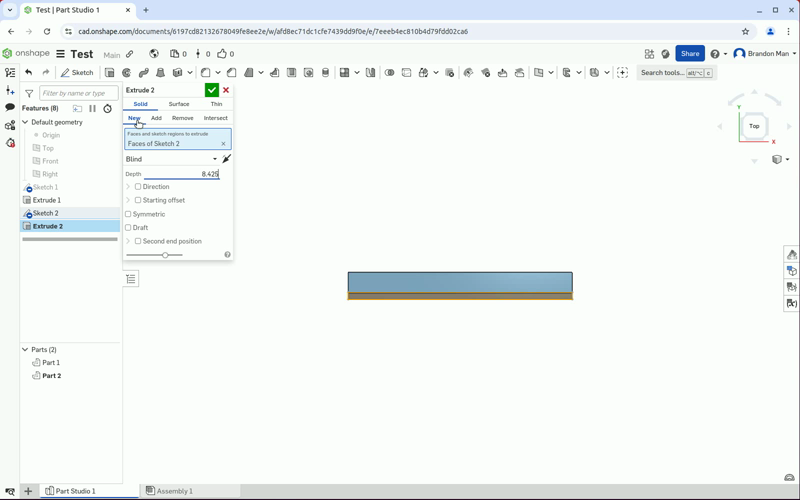
key(enter)
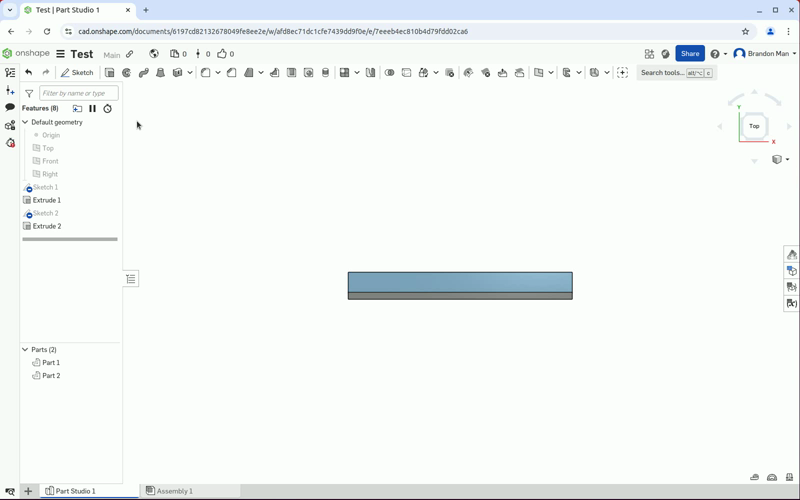
key(shift+h)
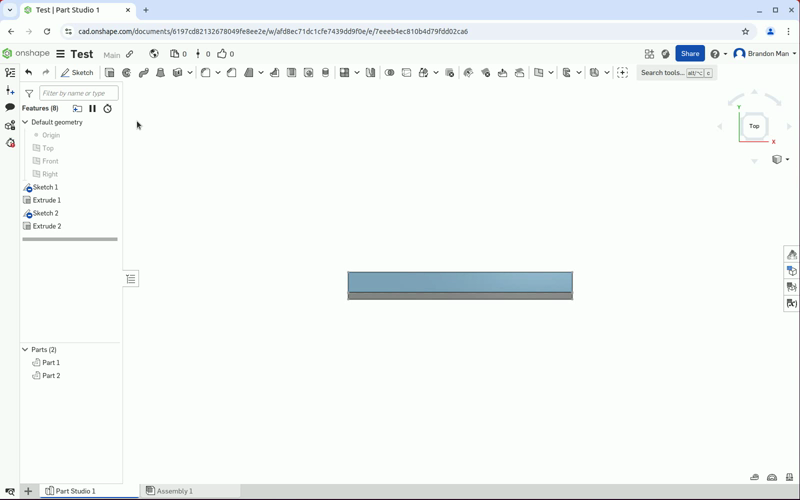
key(shift+h)
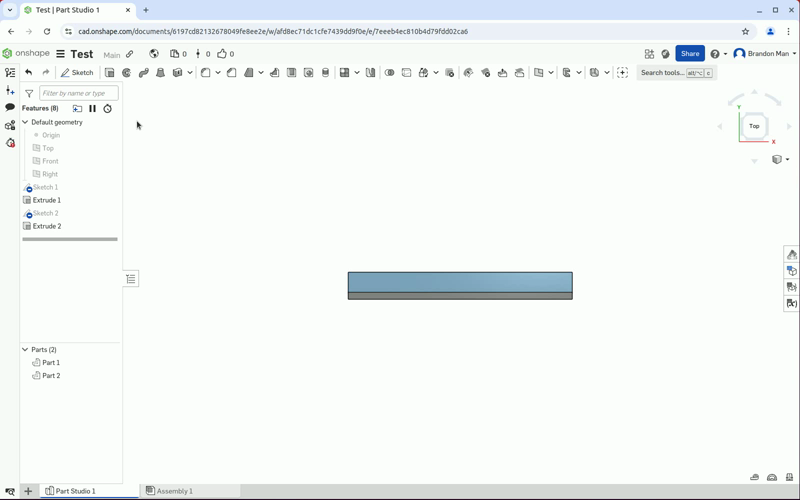
mouse_move(73, 189)
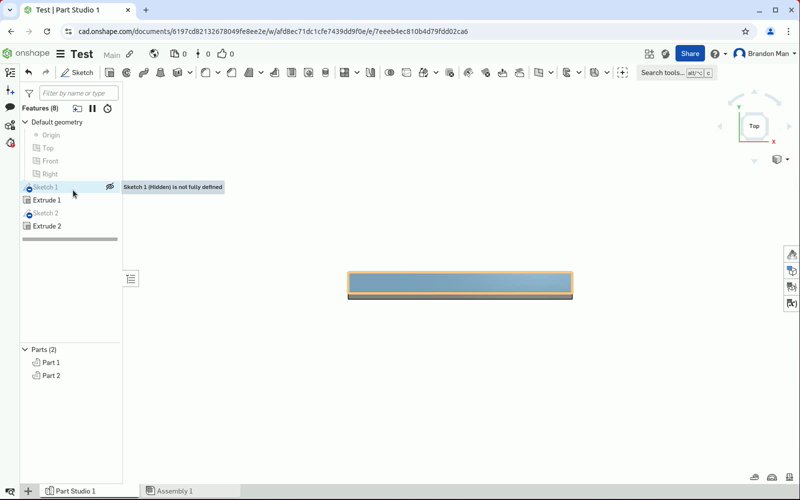
click(73, 189)
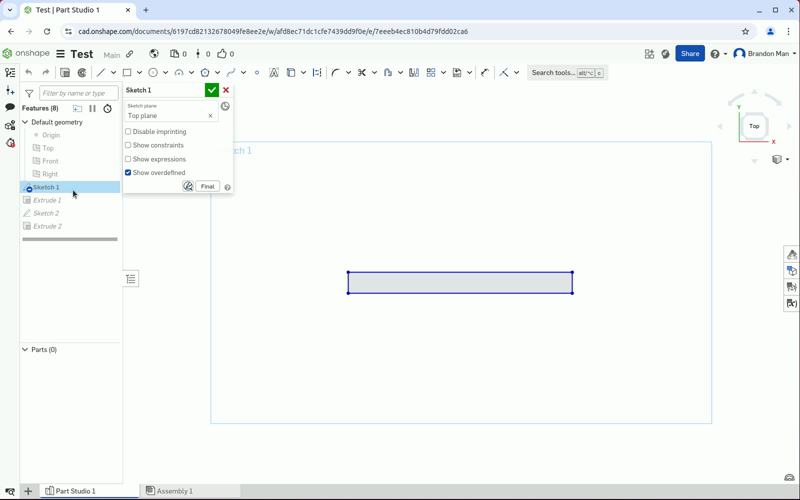
mouse_move(229, 92)
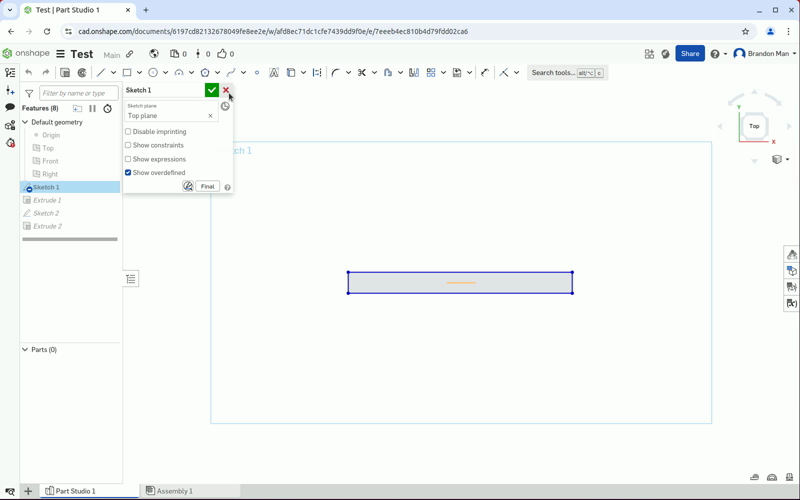
click(229, 92)
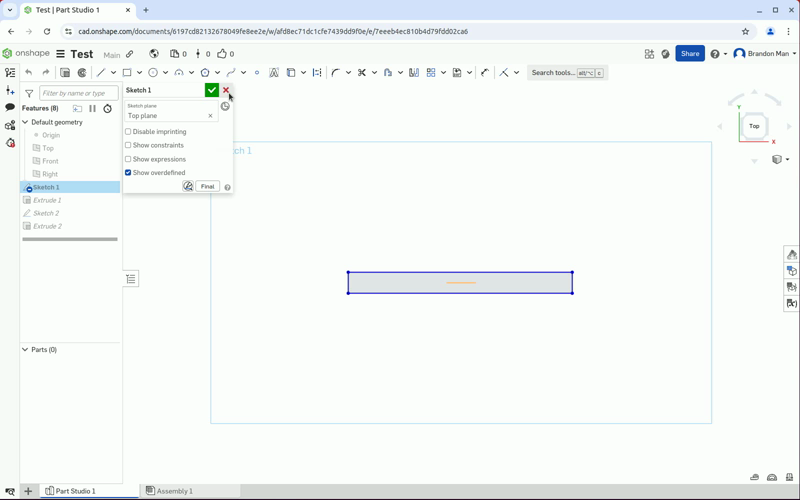
key(shift+s)
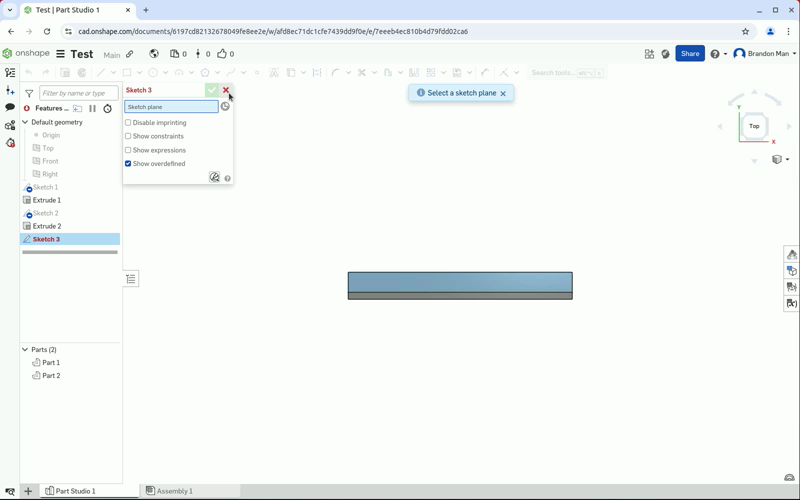
mouse_move(73, 150)
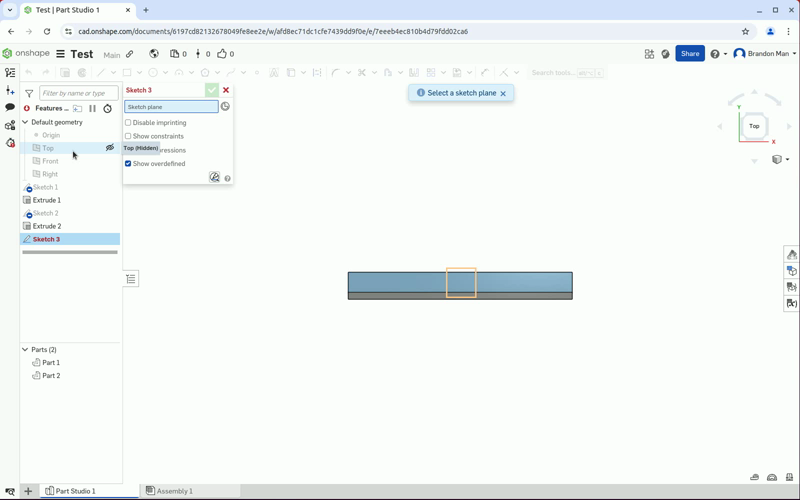
click(73, 150)
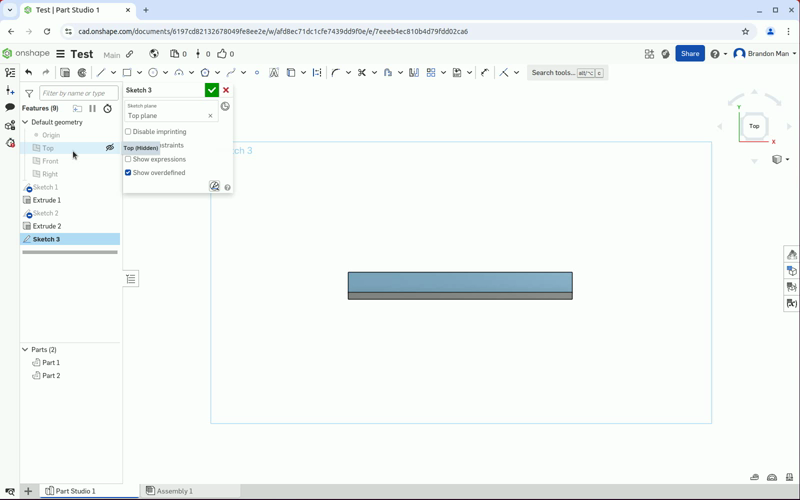
mouse_move(73, 352)
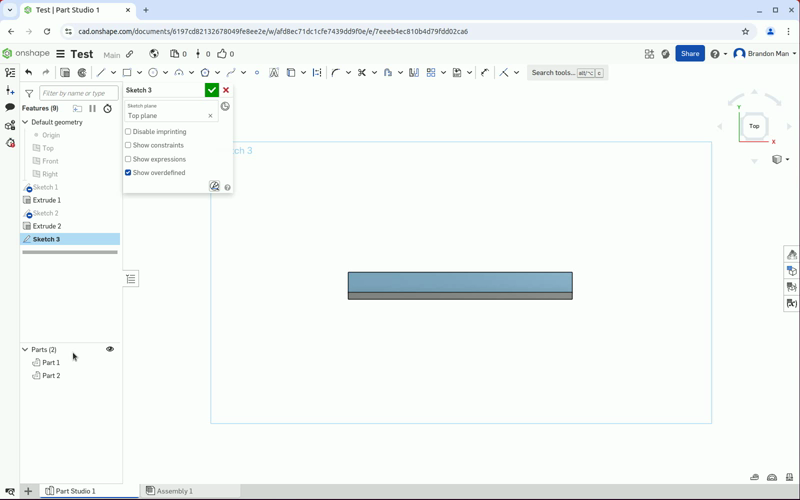
key(y)
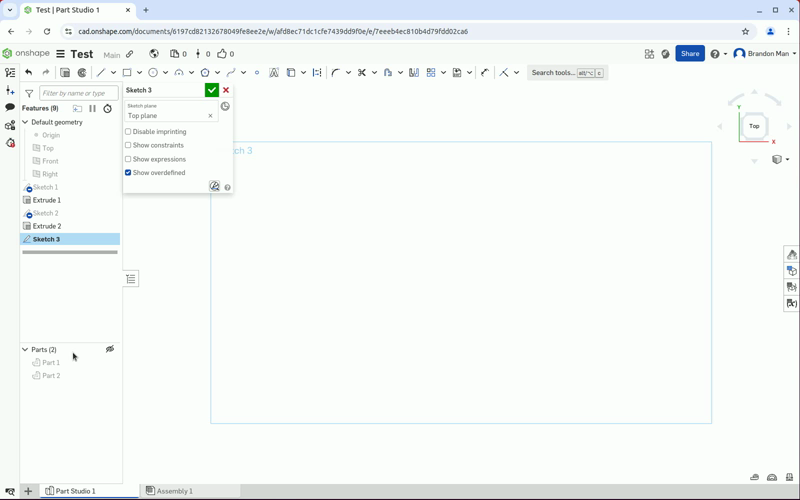
key(l)
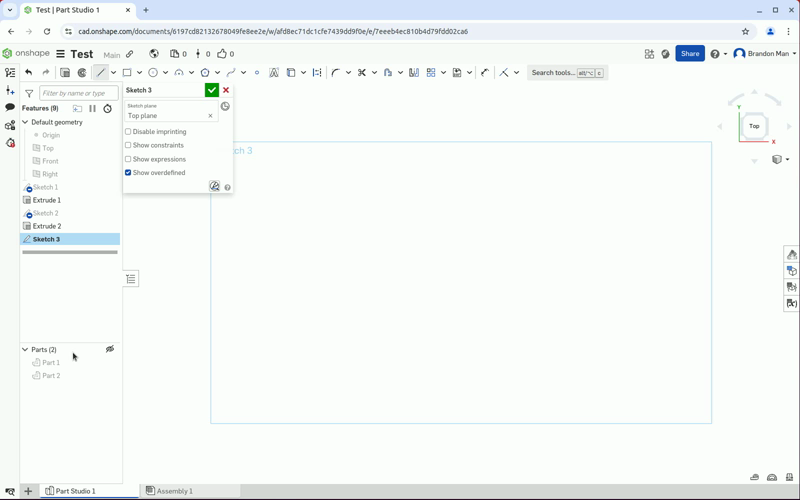
key_down(shift)
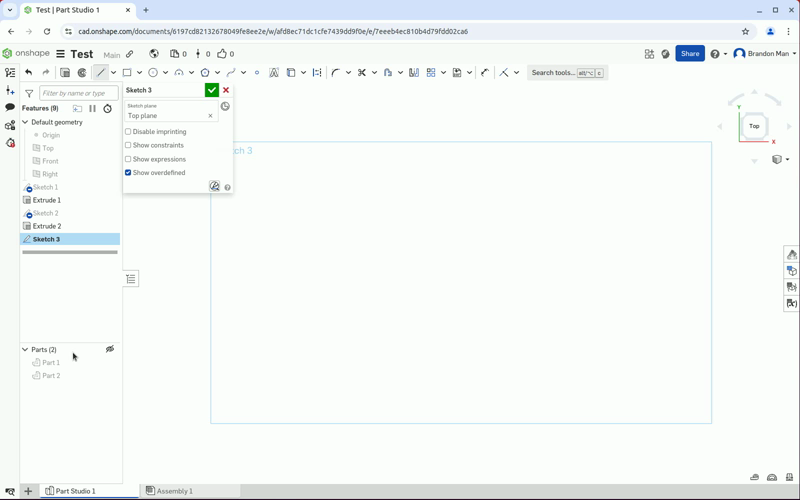
mouse_move(348, 272)
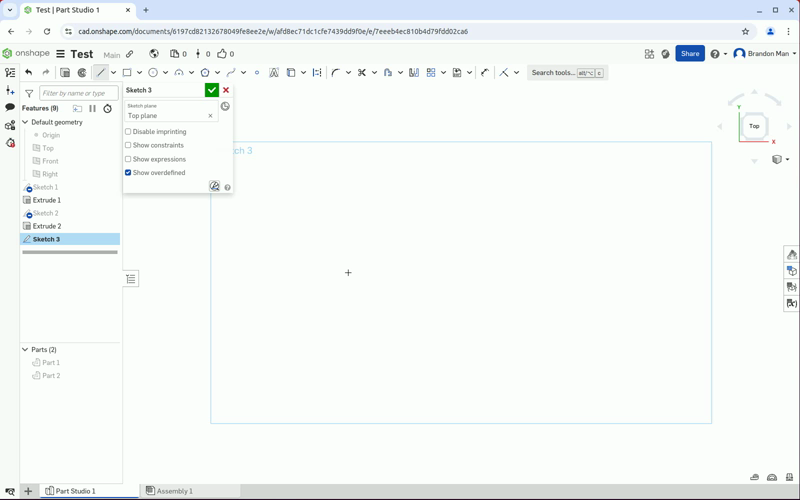
click(348, 272)
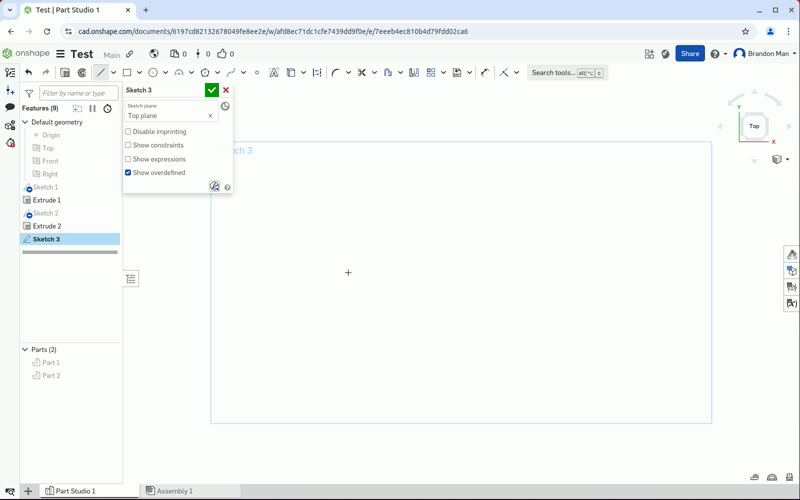
key_up(shift)
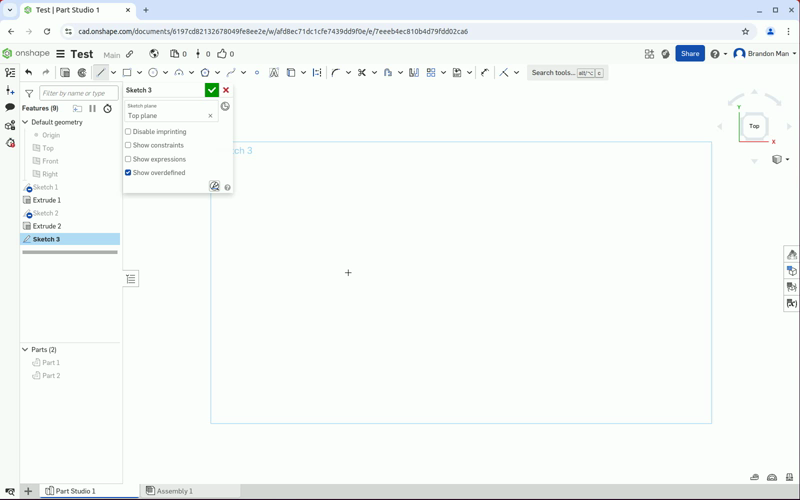
key_down(shift)
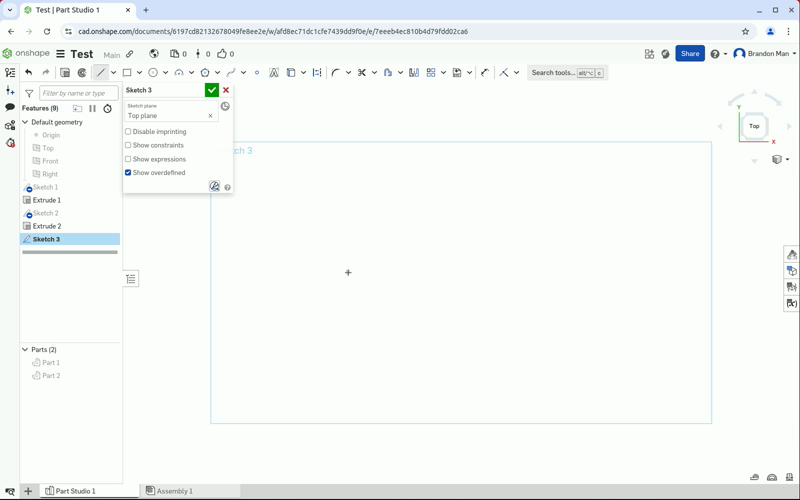
mouse_move(572, 272)
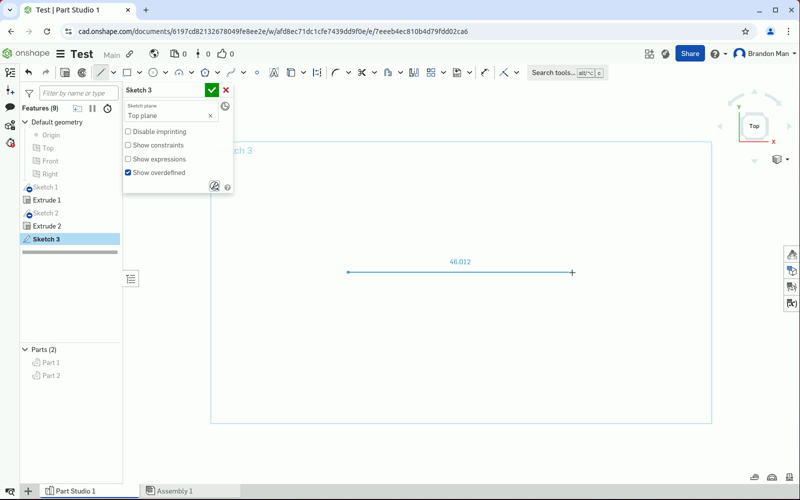
click(572, 272)
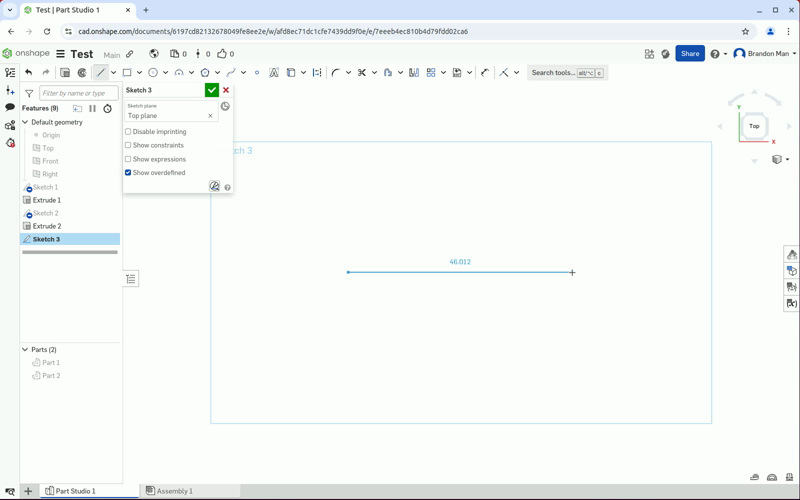
key_up(shift)
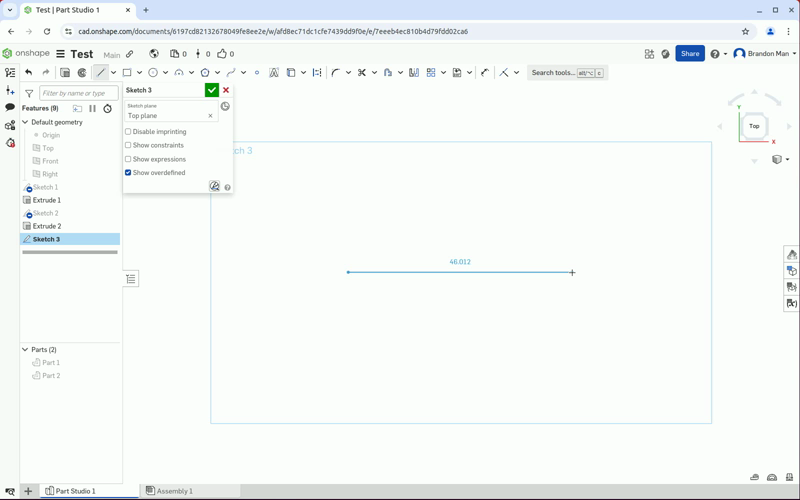
key_down(shift)
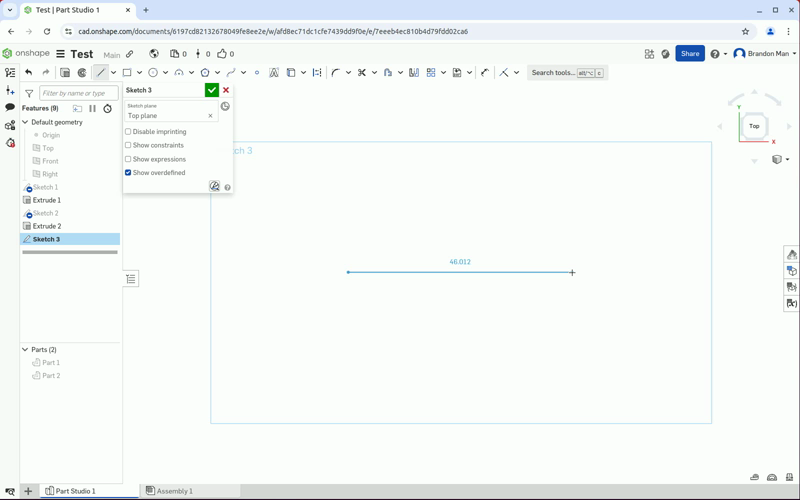
mouse_move(589, 272)
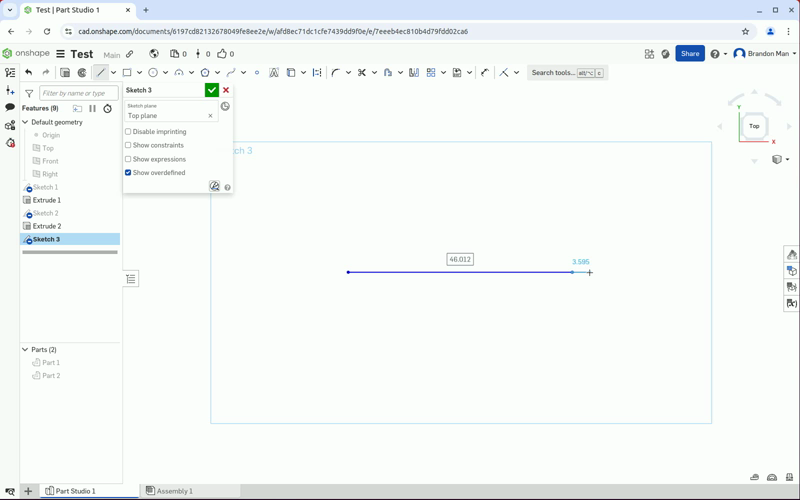
mouse_move(572, 265)
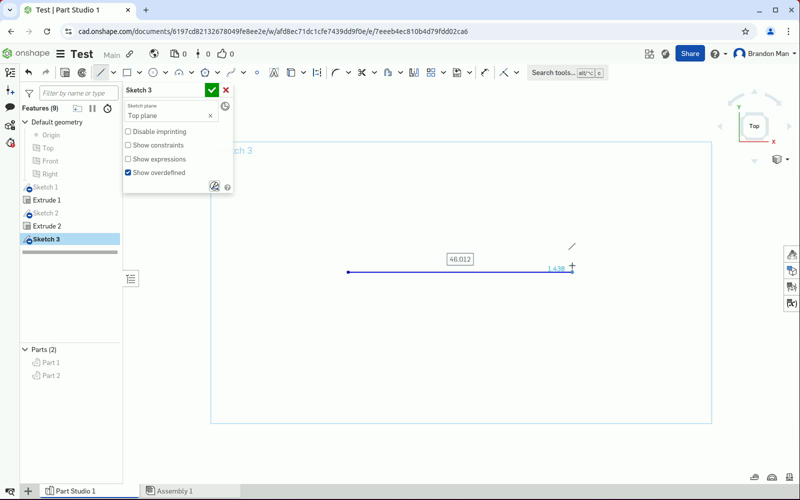
scroll(6)
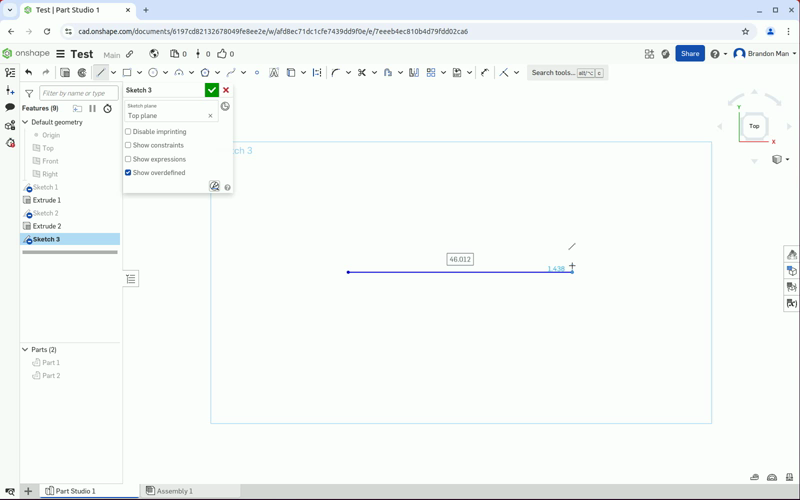
scroll(6)
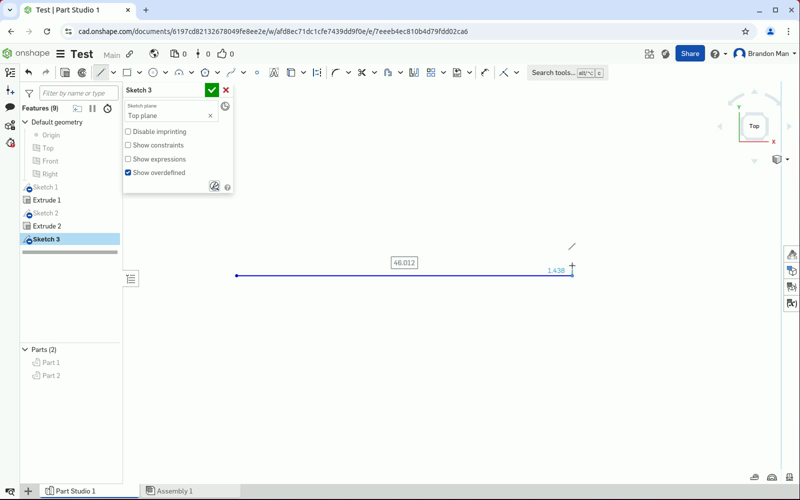
scroll(6)
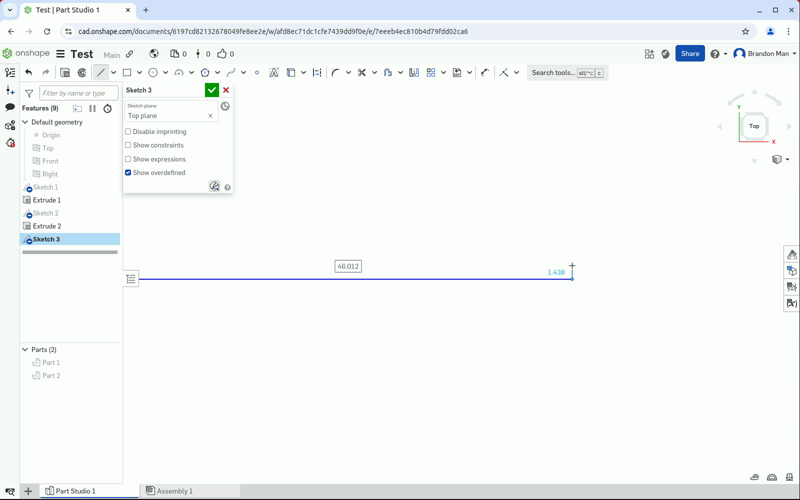
scroll(6)
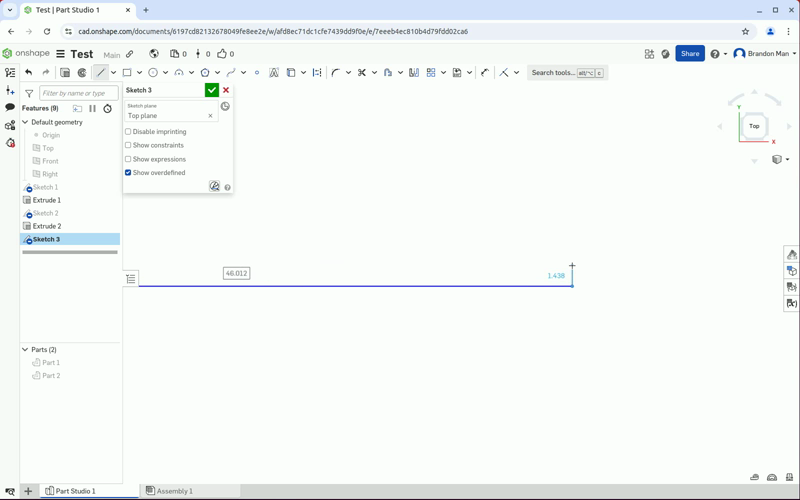
scroll(6)
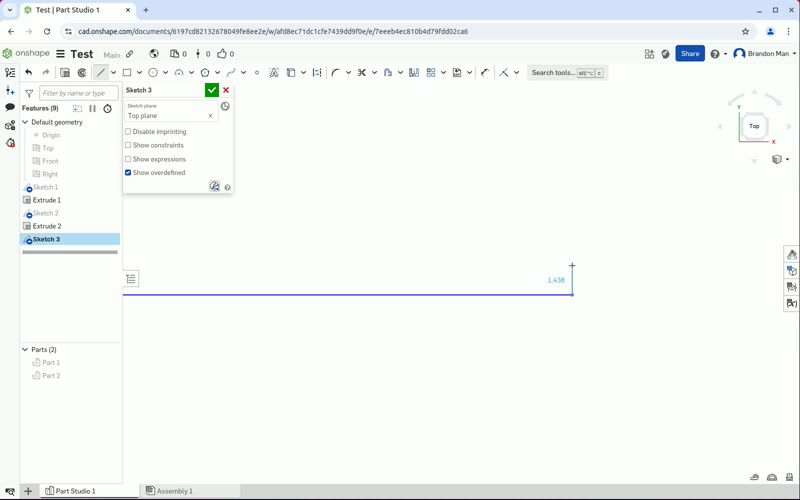
scroll(6)
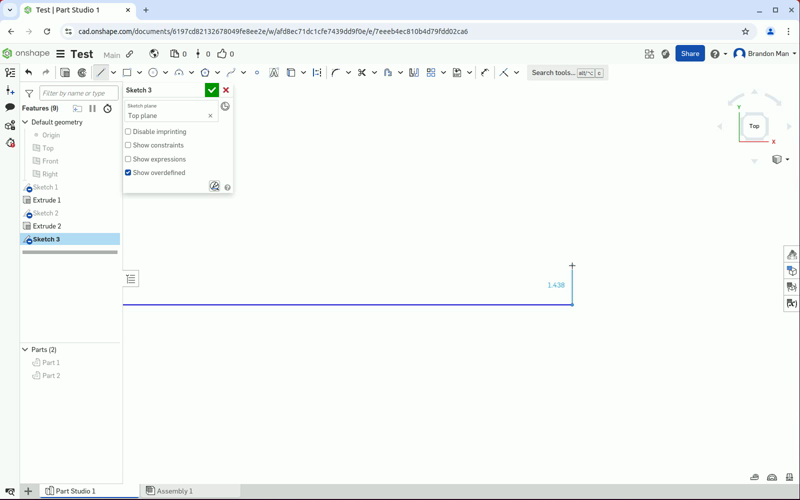
scroll(6)
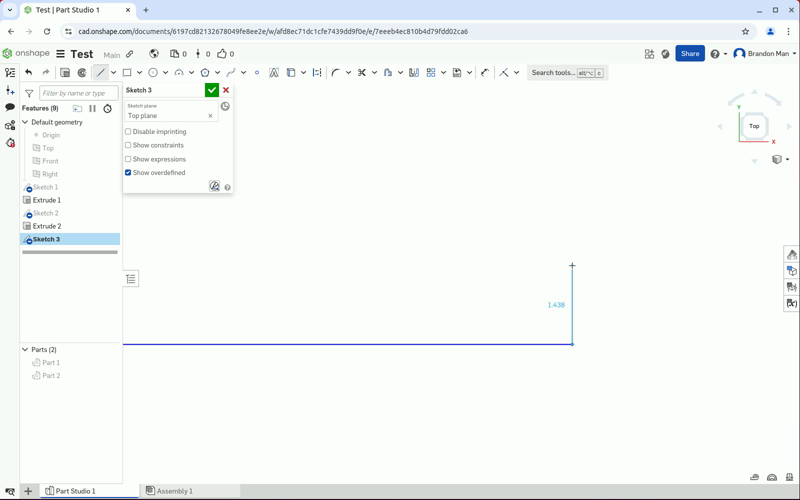
click(572, 265)
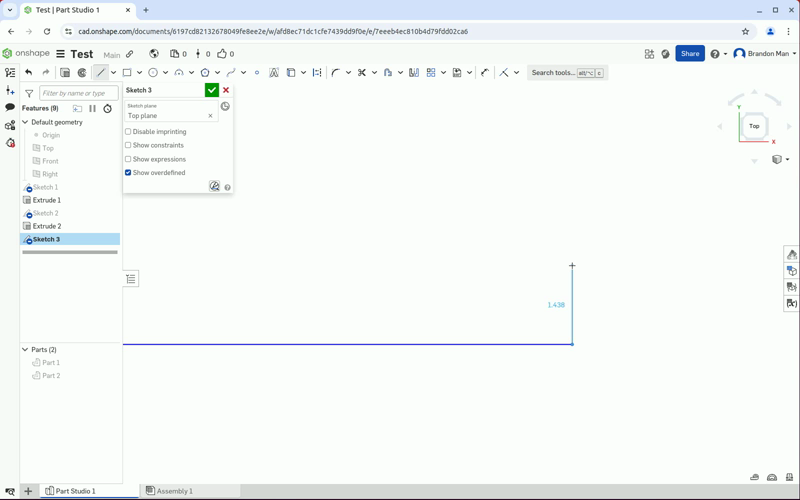
scroll(-6)
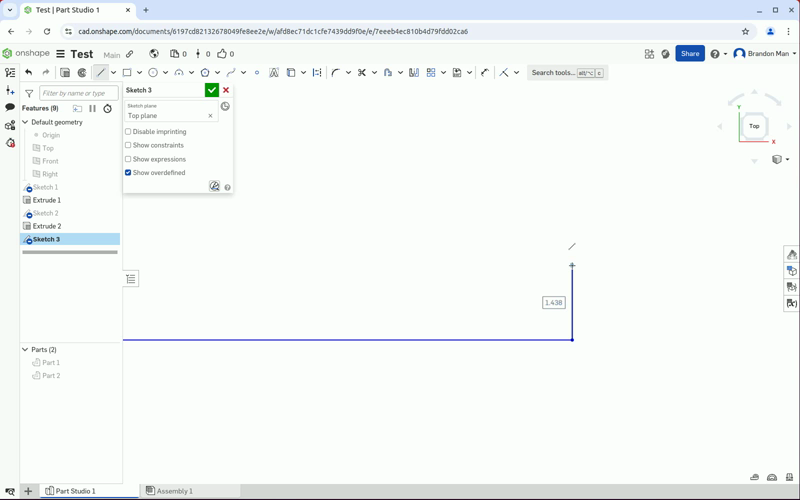
scroll(-6)
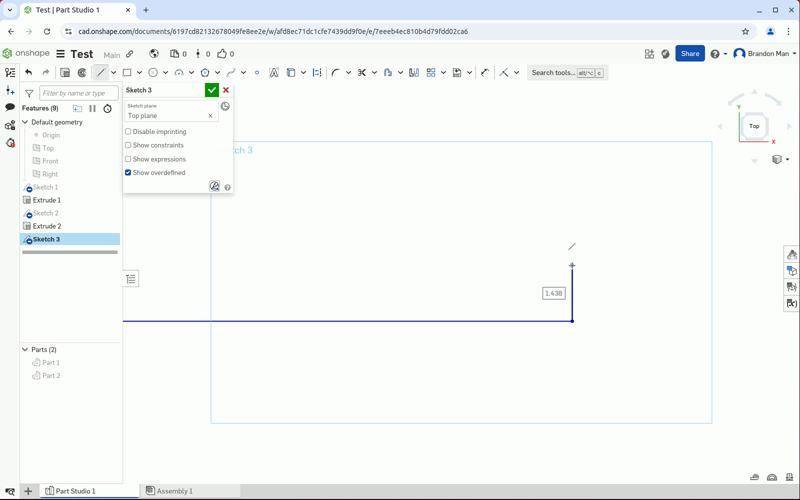
scroll(-6)
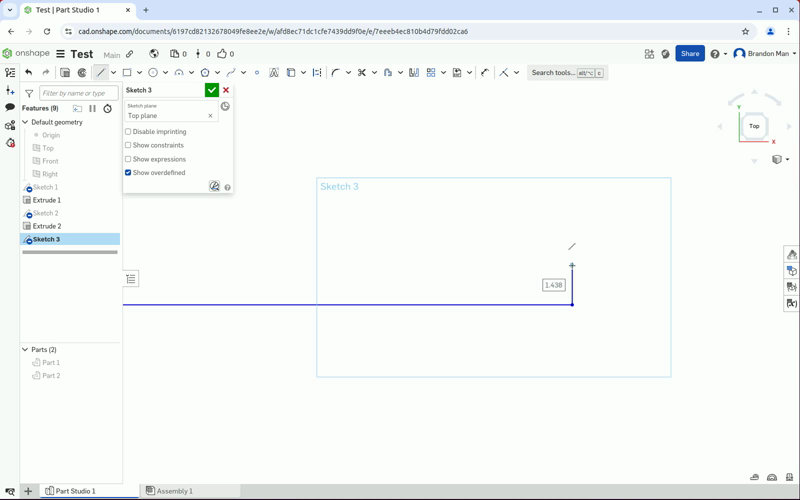
scroll(-6)
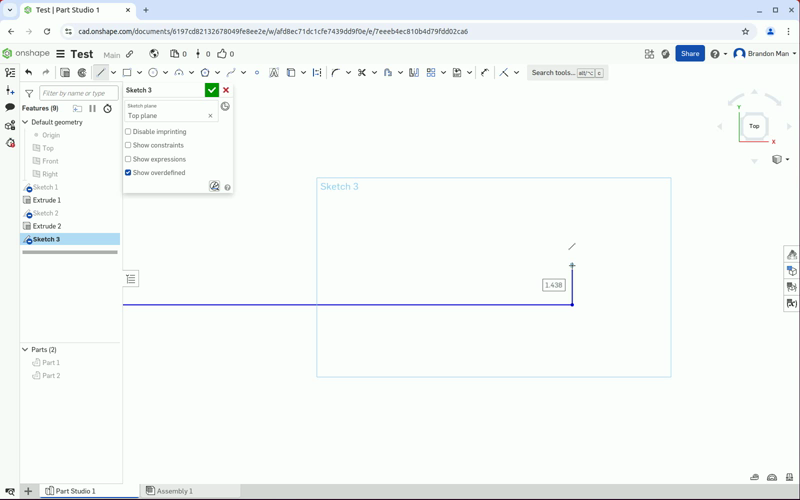
scroll(-6)
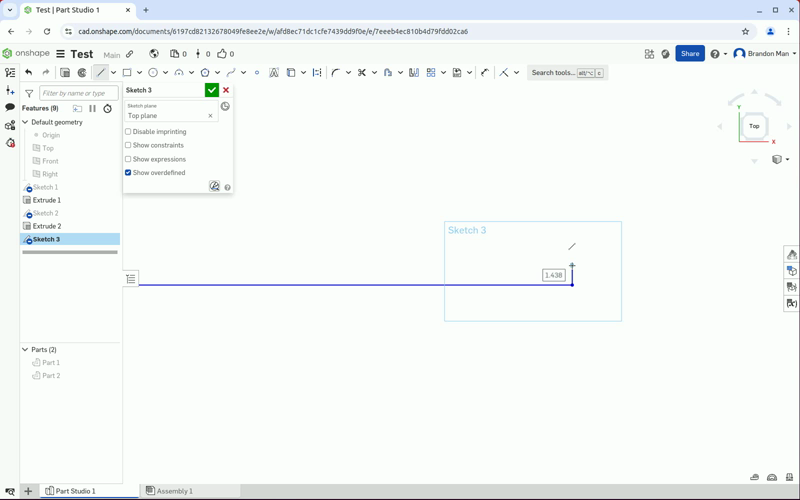
scroll(-6)
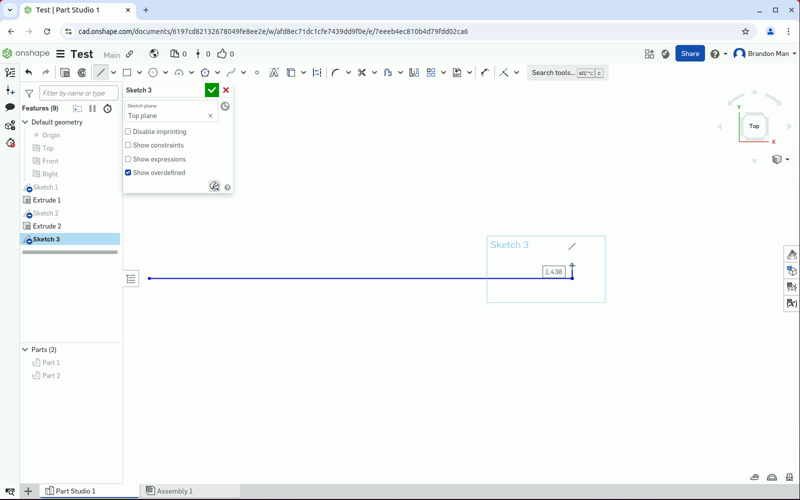
scroll(-6)
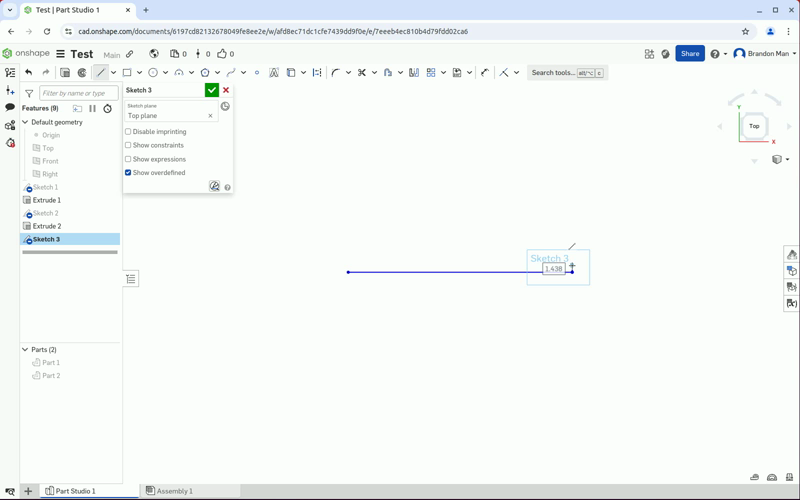
key_up(shift)
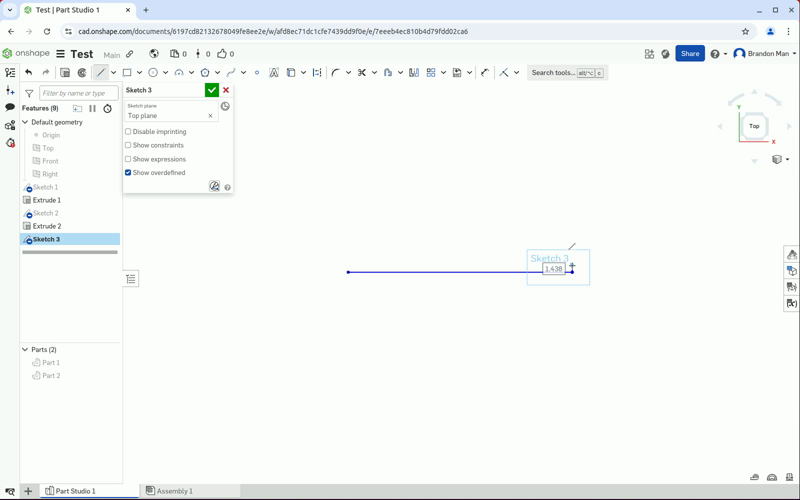
key_down(shift)
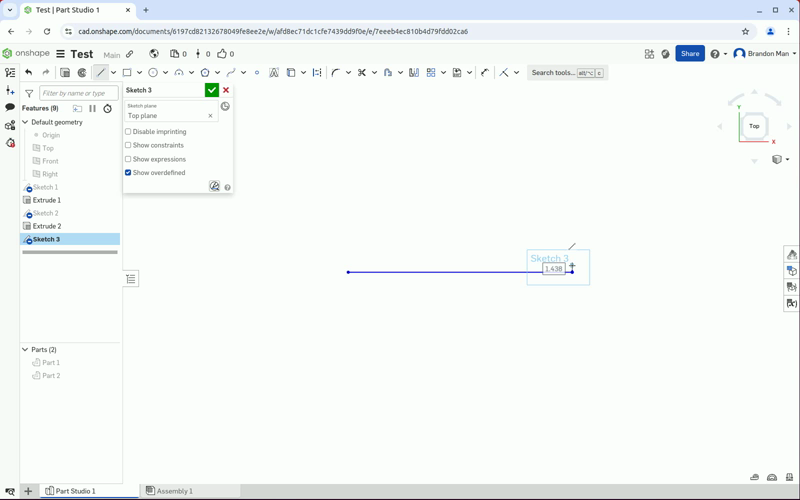
mouse_move(348, 265)
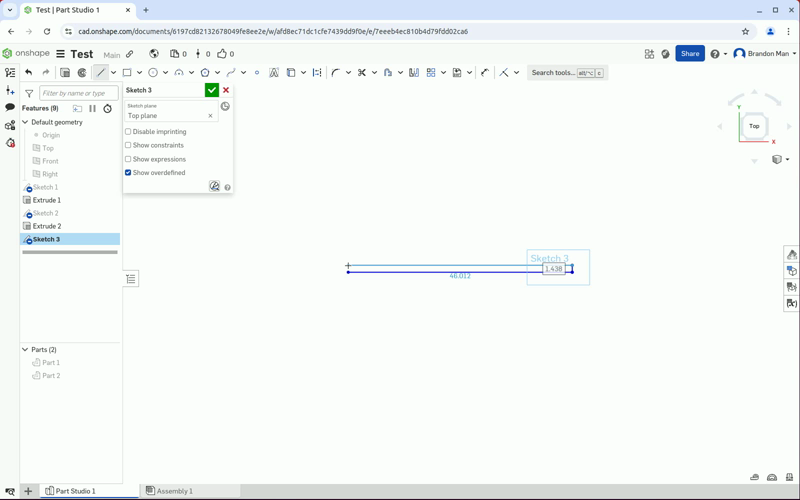
click(348, 265)
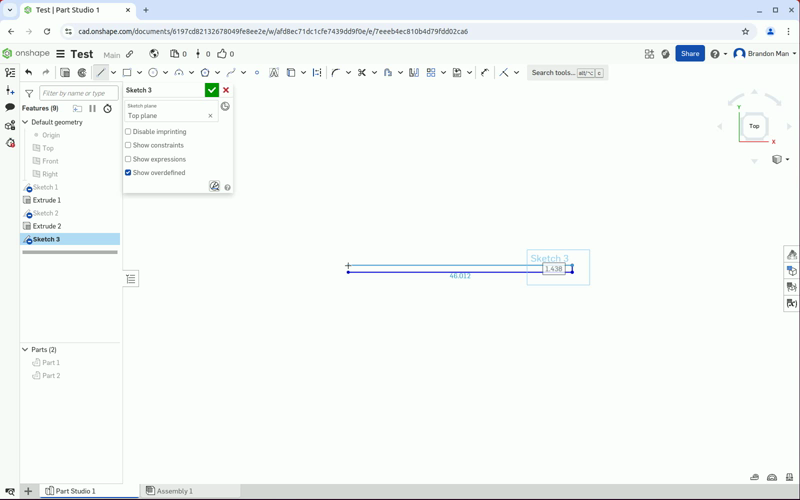
key_up(shift)
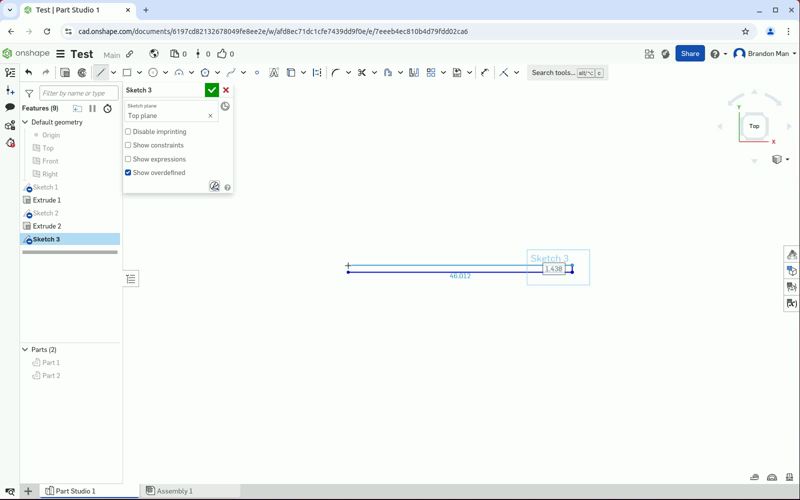
mouse_move(378, 265)
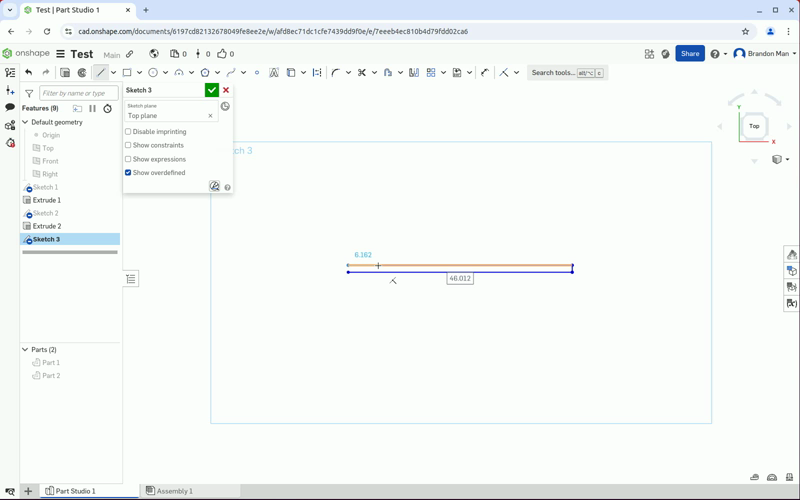
key_down(shift)
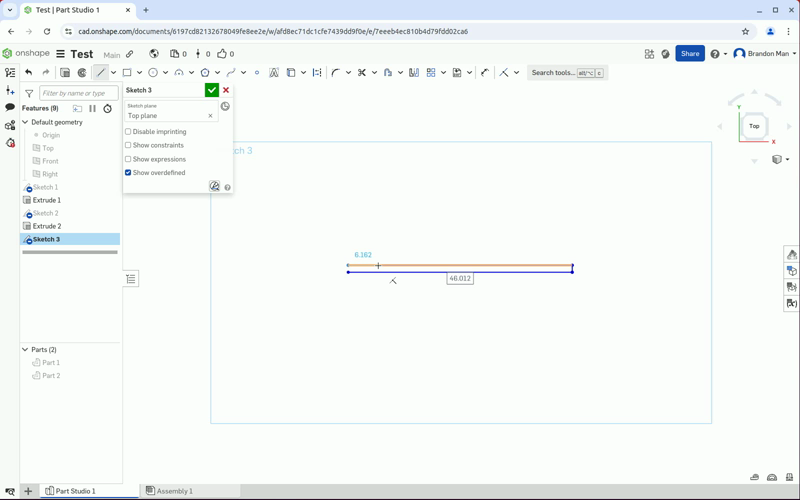
mouse_move(348, 272)
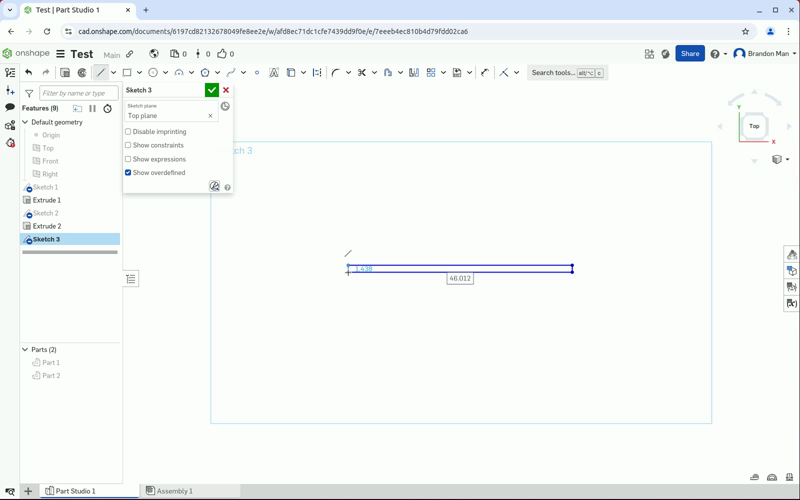
scroll(6)
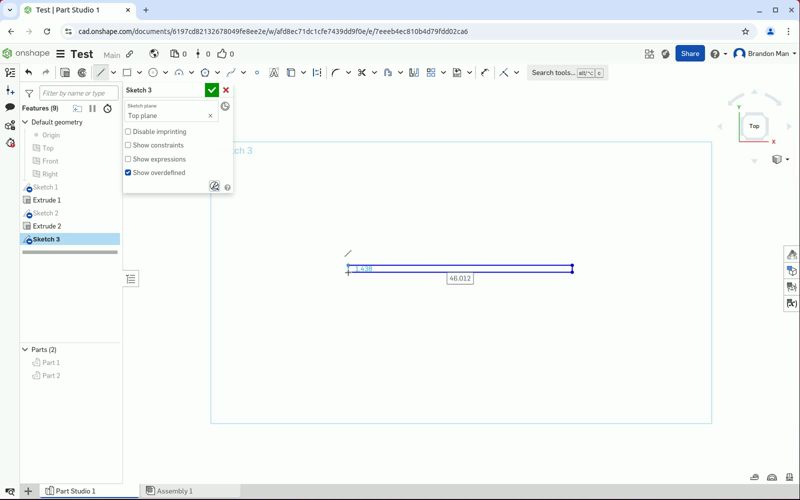
scroll(6)
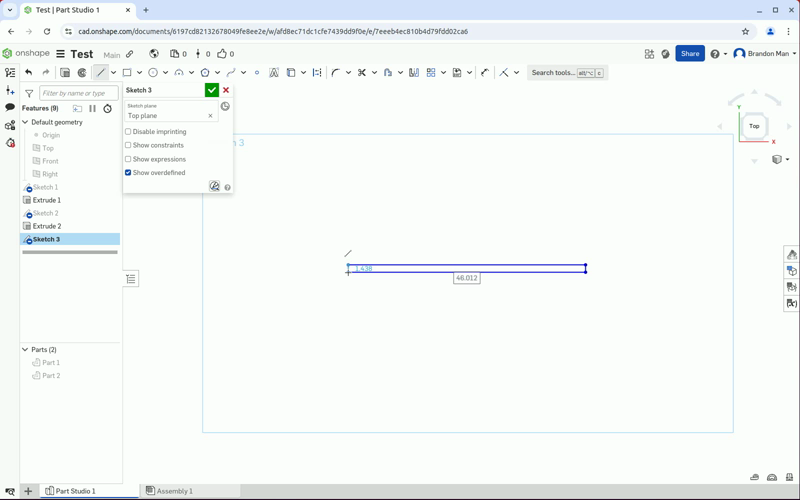
scroll(6)
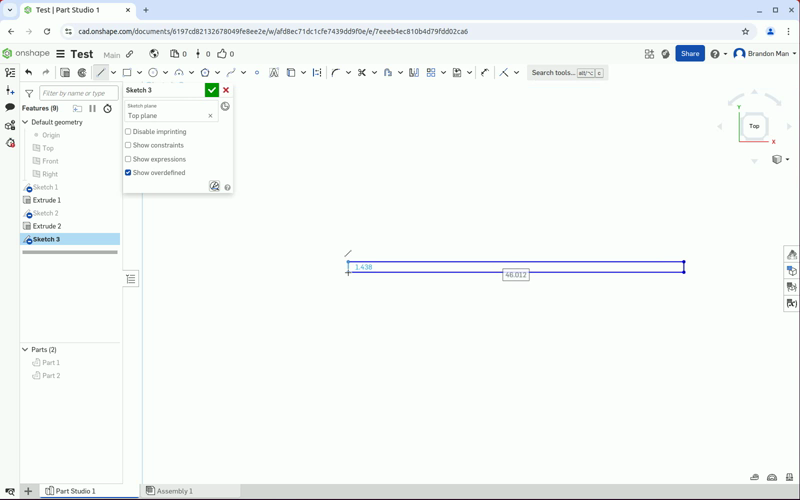
scroll(6)
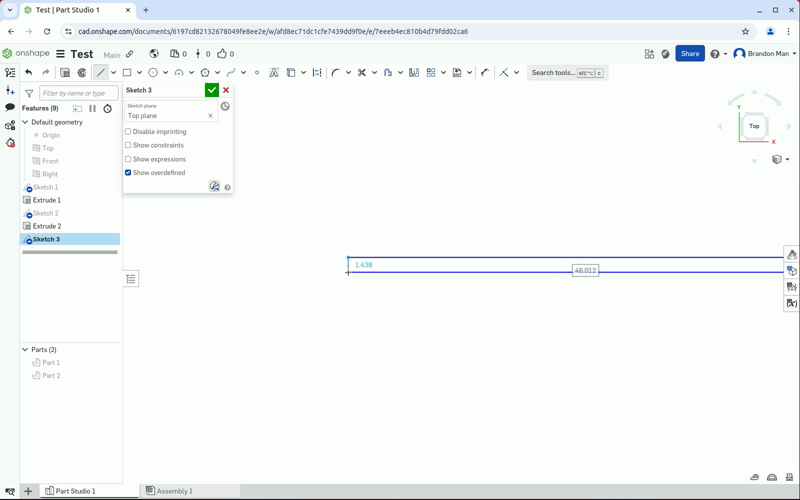
scroll(6)
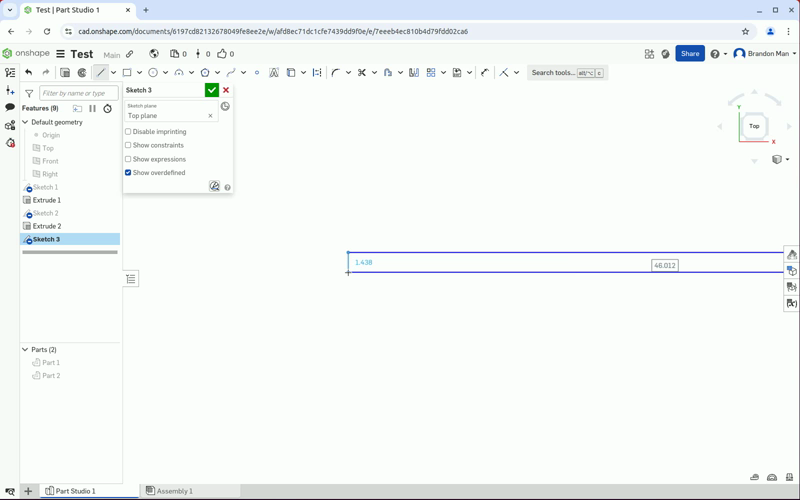
scroll(6)
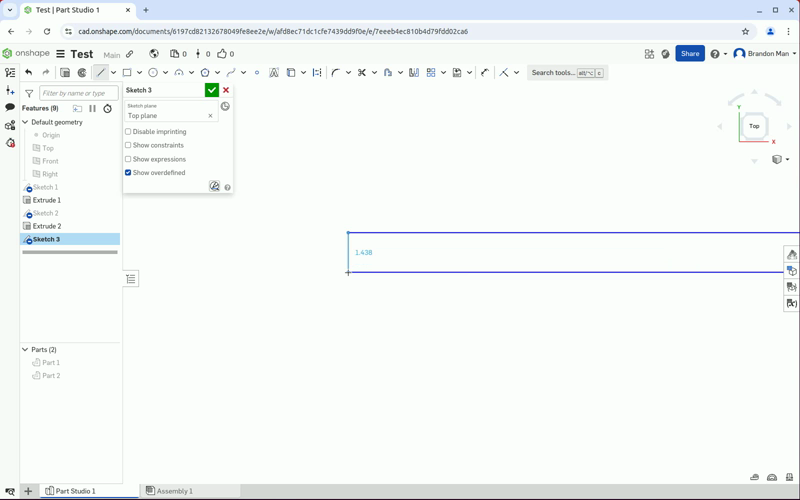
scroll(6)
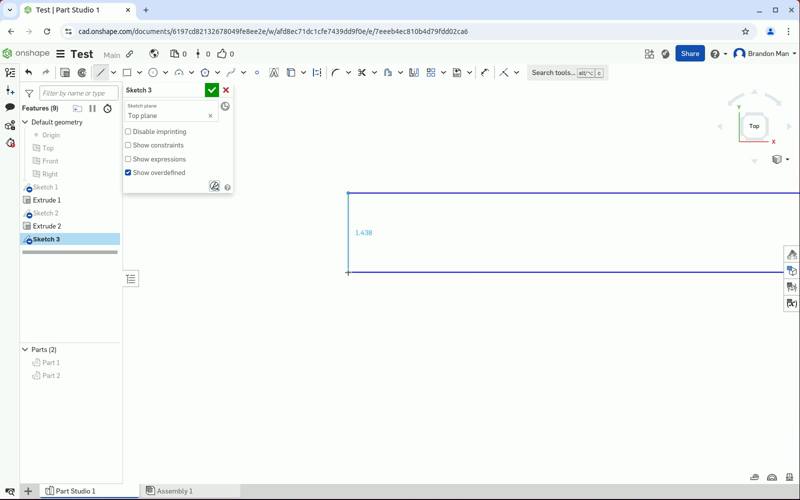
key_up(shift)
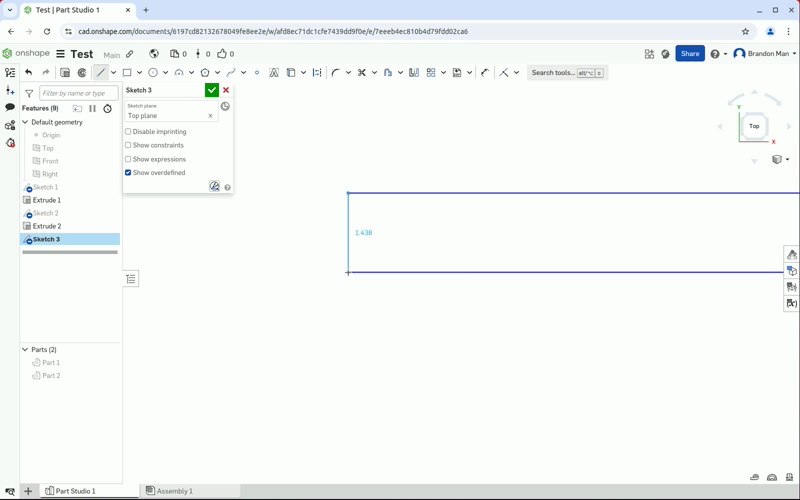
click(348, 272)
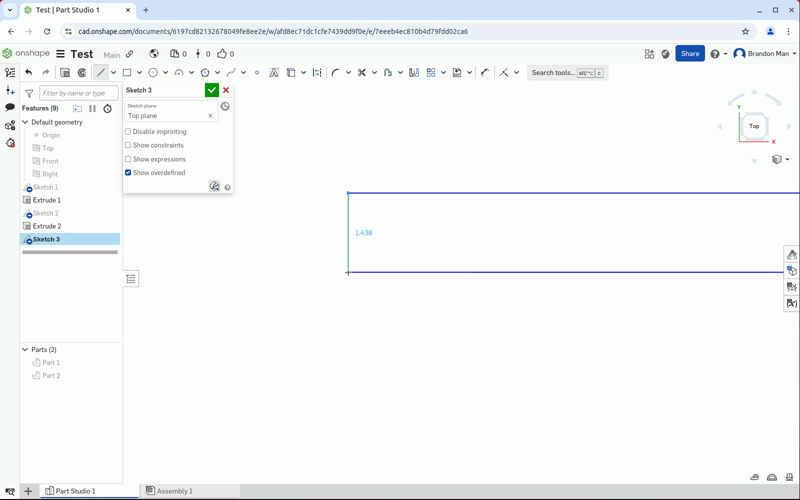
scroll(-6)
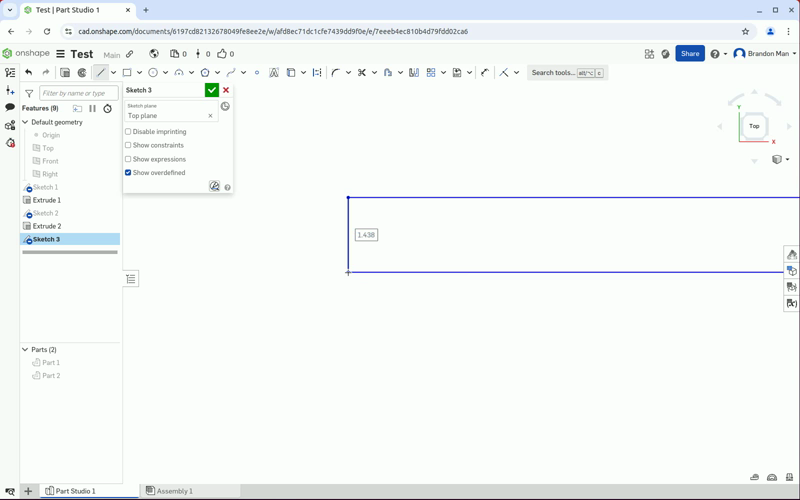
scroll(-6)
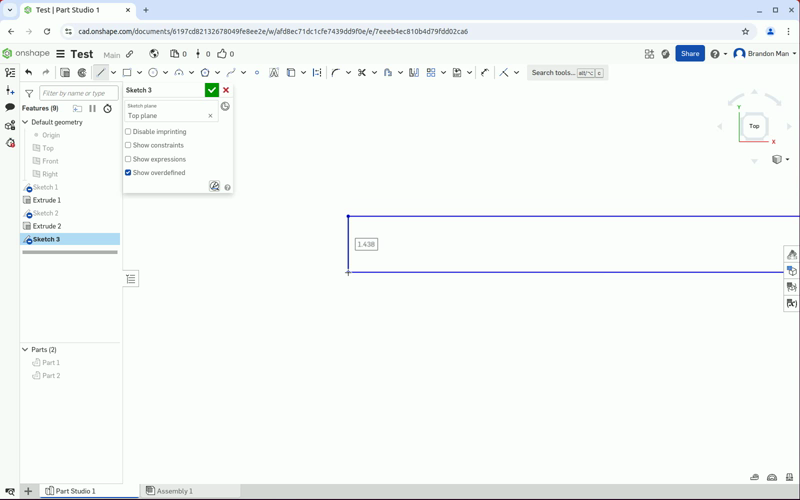
scroll(-6)
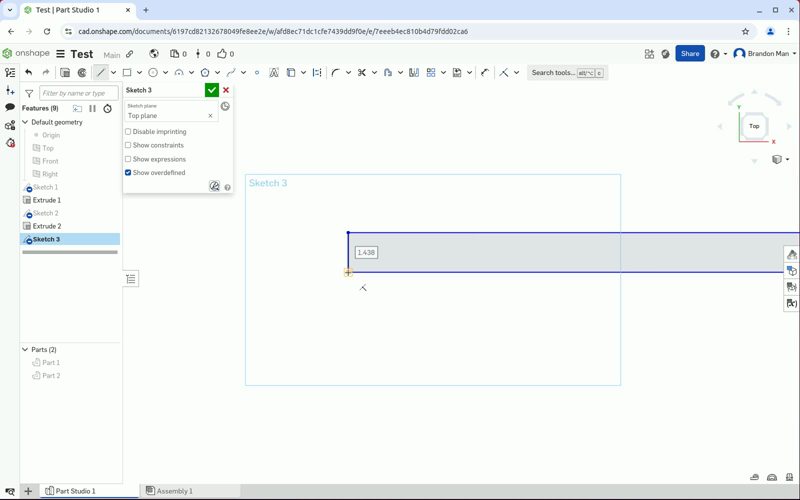
scroll(-6)
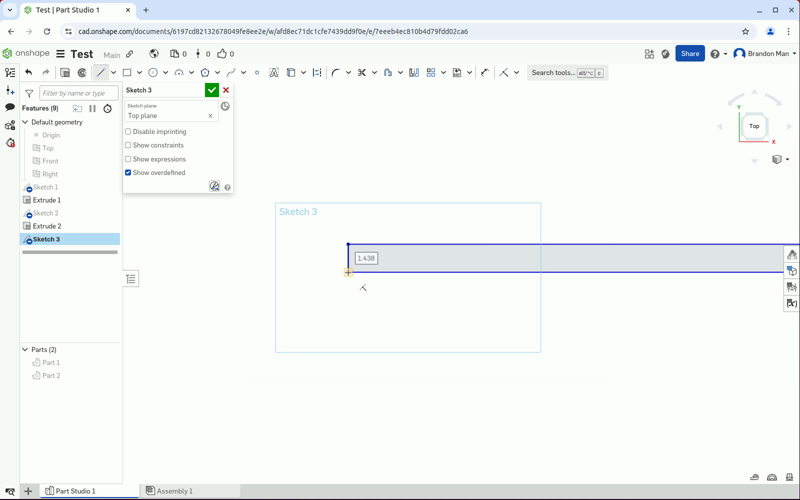
scroll(-6)
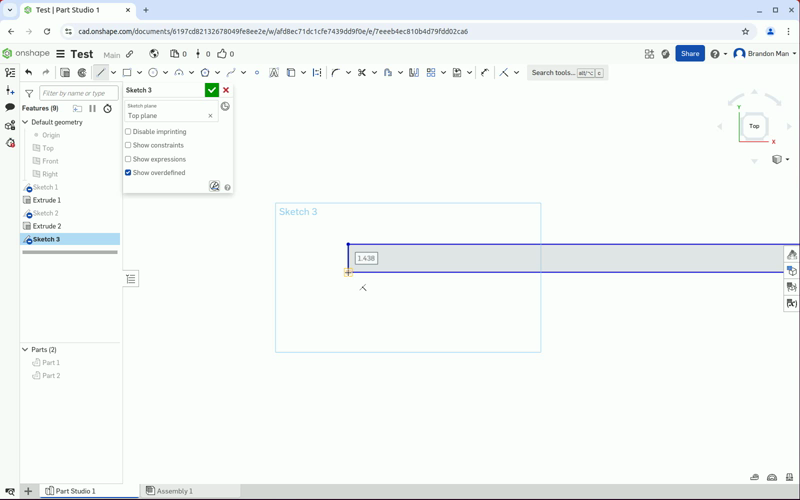
scroll(-6)
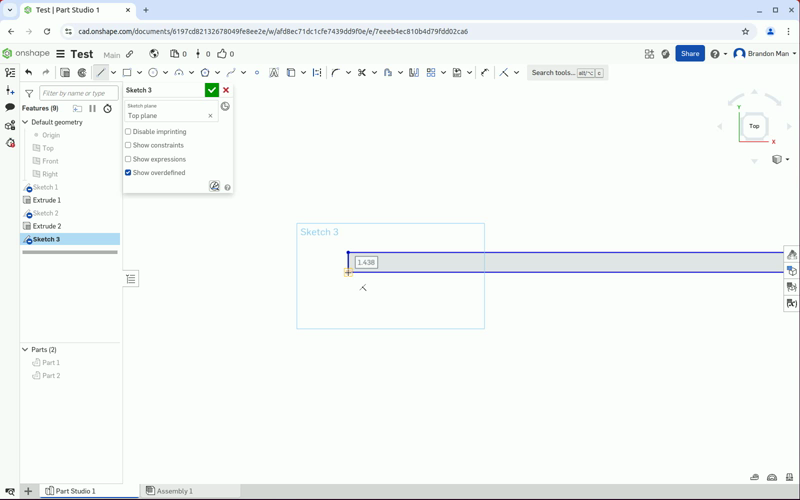
scroll(-6)
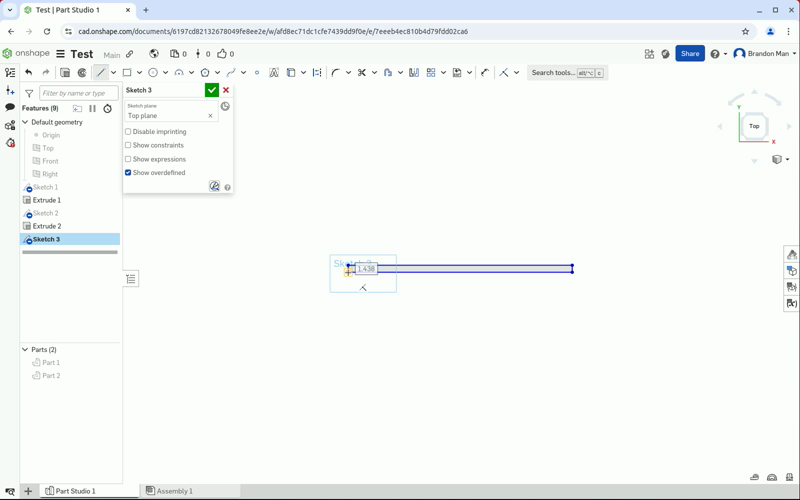
key(esc)
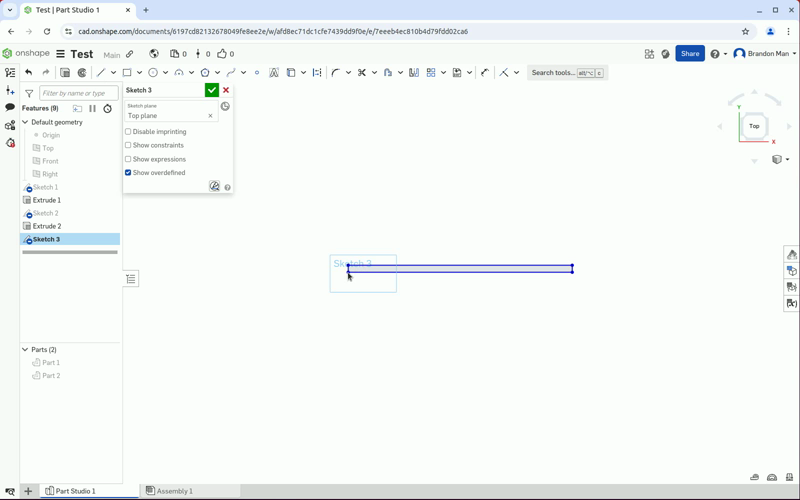
mouse_move(363, 267)
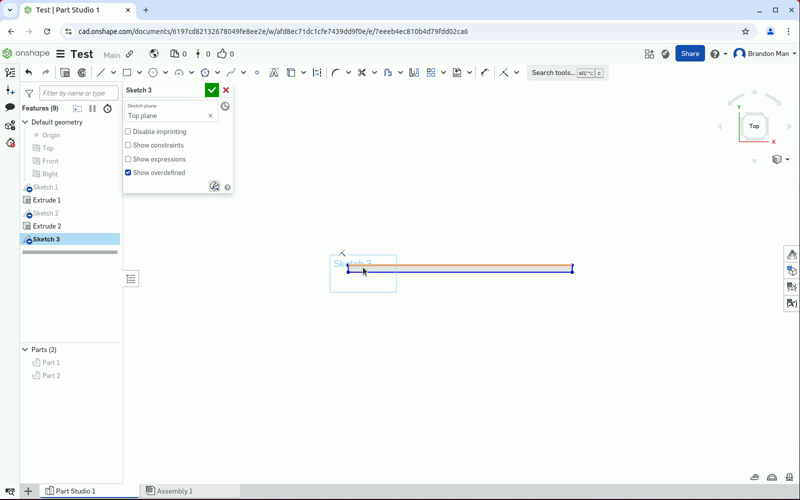
scroll(6)
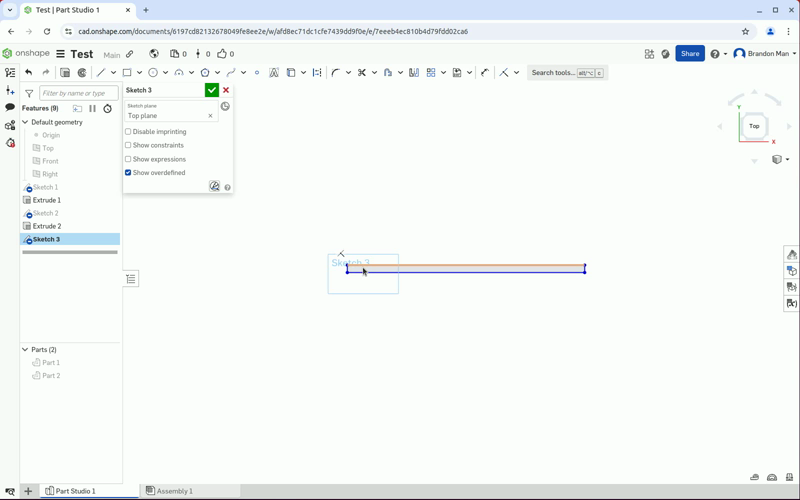
scroll(6)
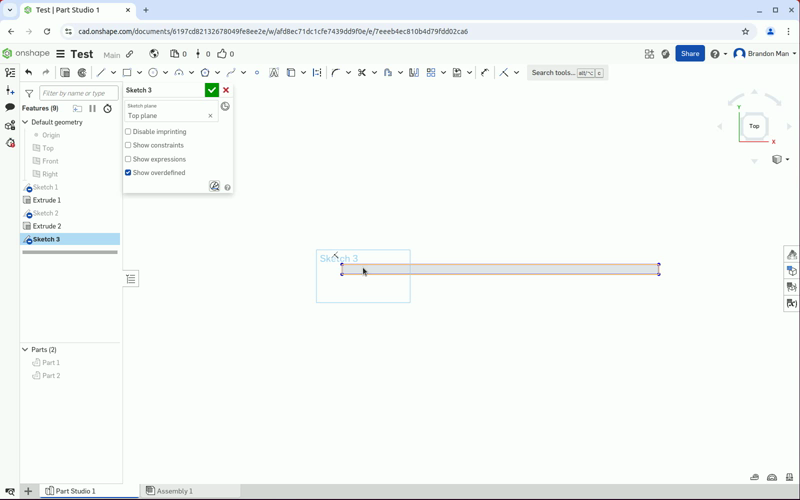
scroll(6)
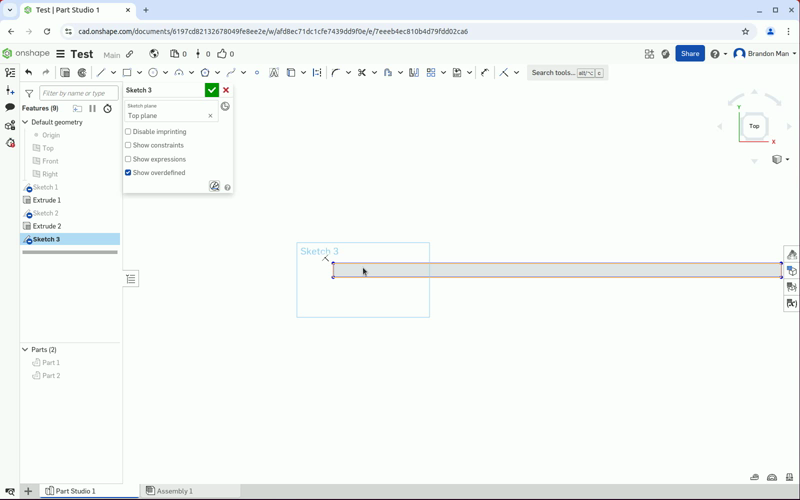
scroll(6)
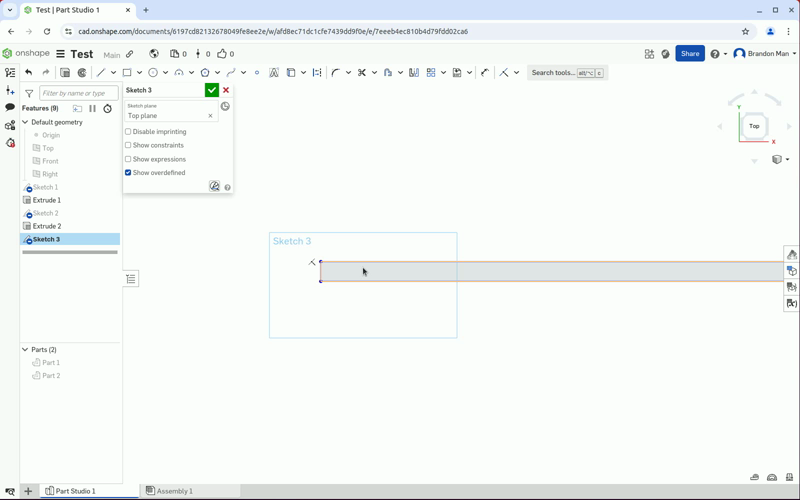
scroll(6)
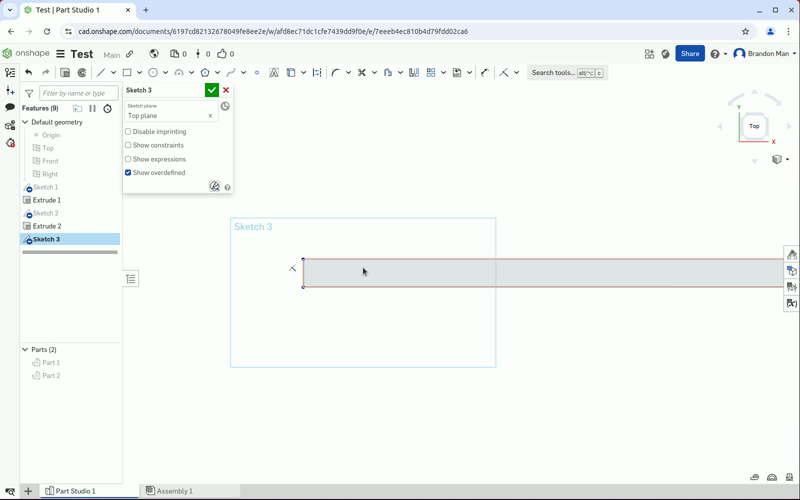
scroll(6)
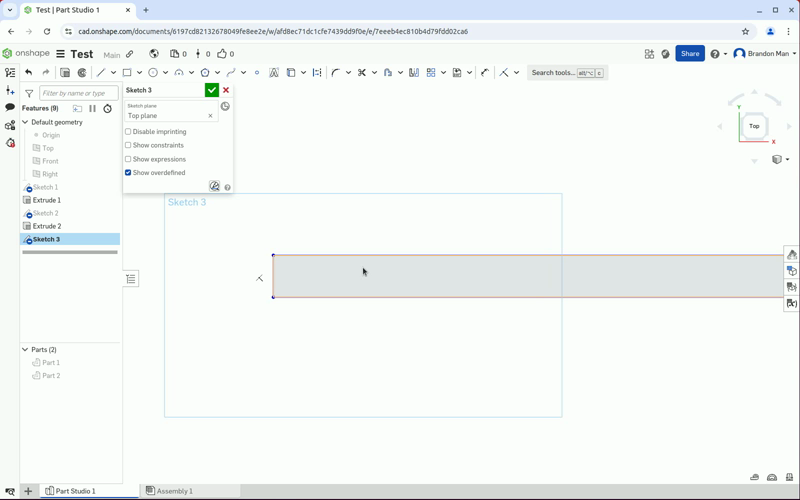
scroll(6)
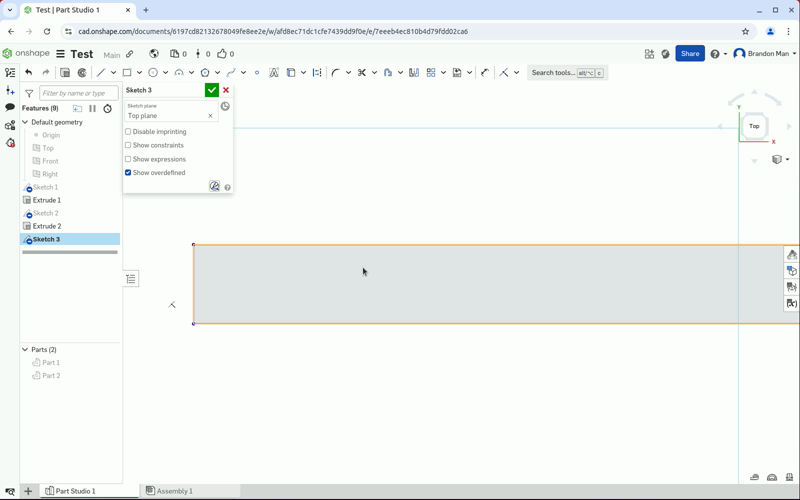
click(363, 267)
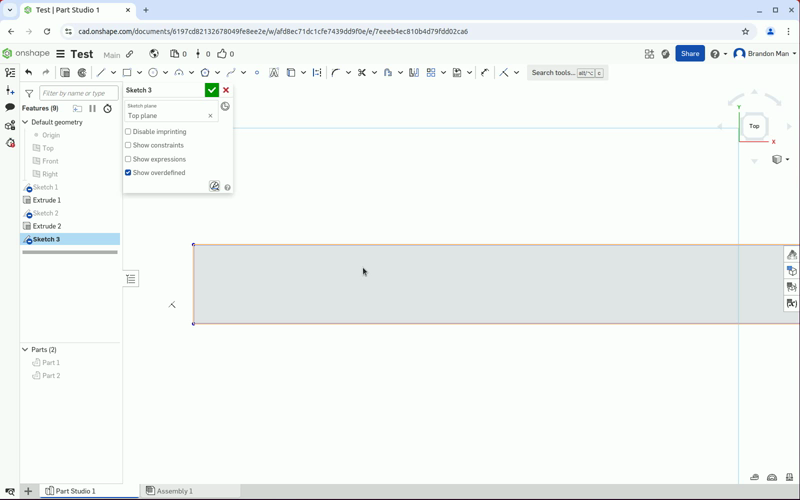
scroll(-6)
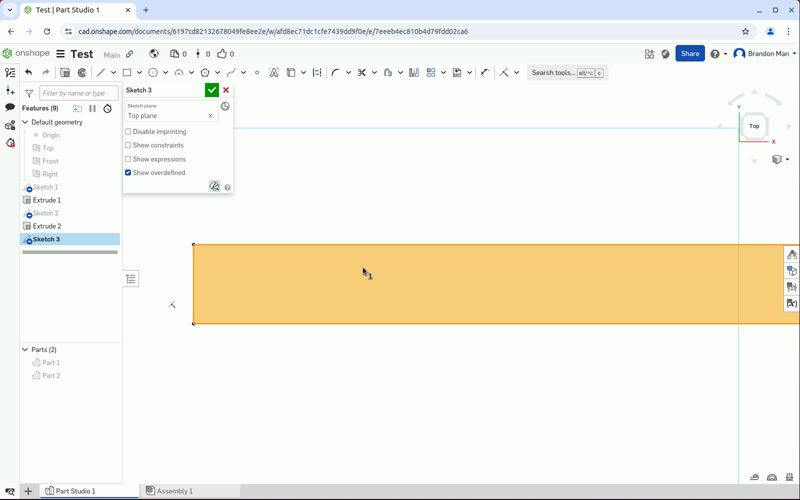
scroll(-6)
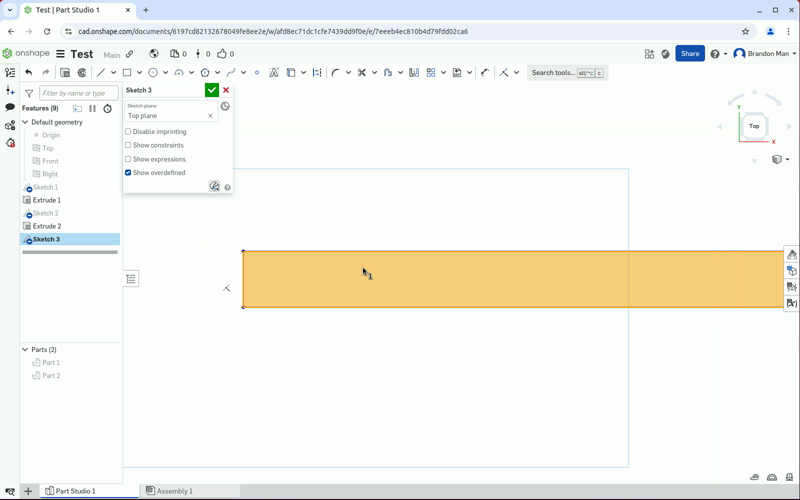
scroll(-6)
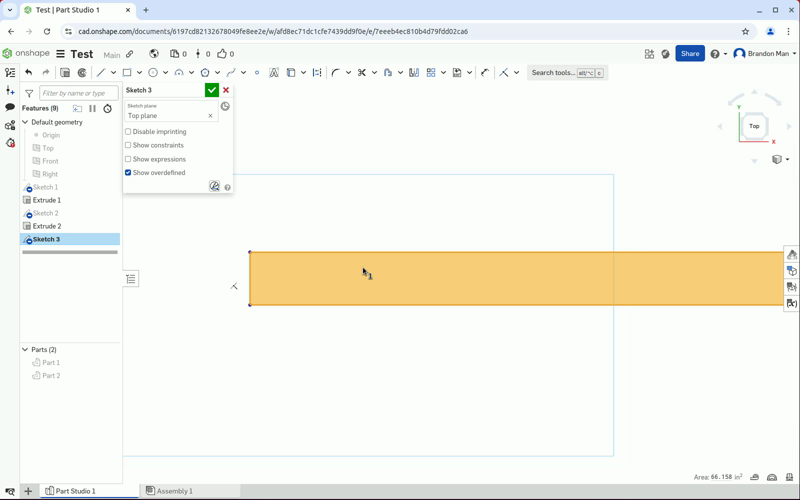
scroll(-6)
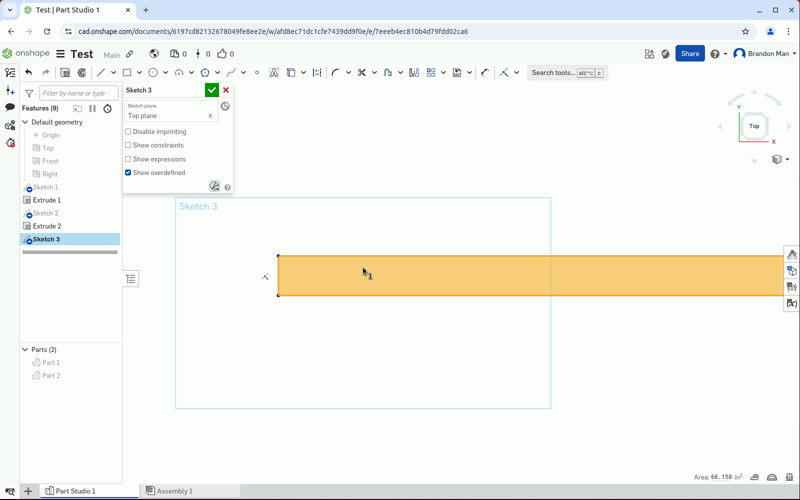
scroll(-6)
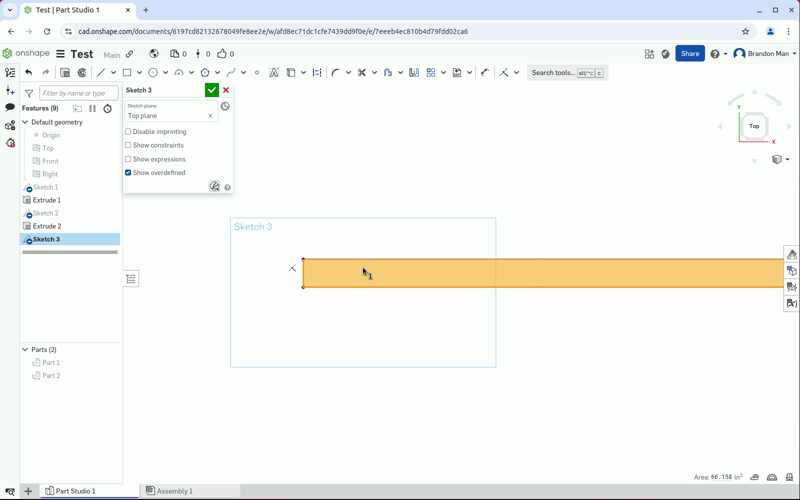
scroll(-6)
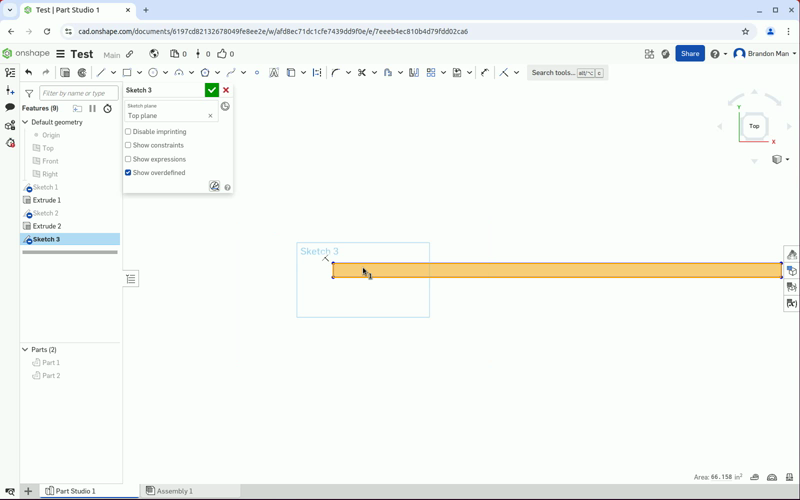
scroll(-6)
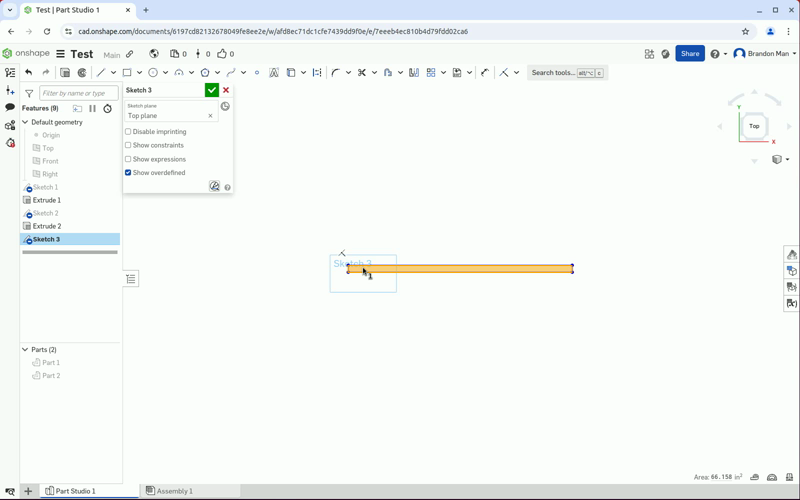
mouse_move(73, 352)
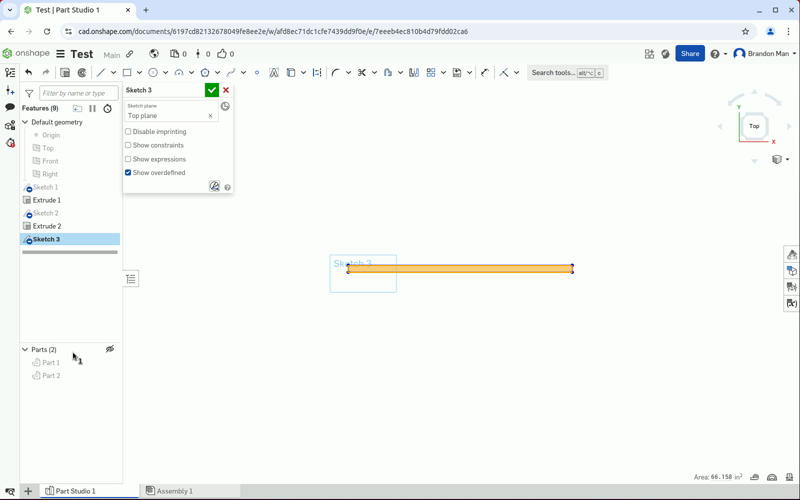
key(shift+y)
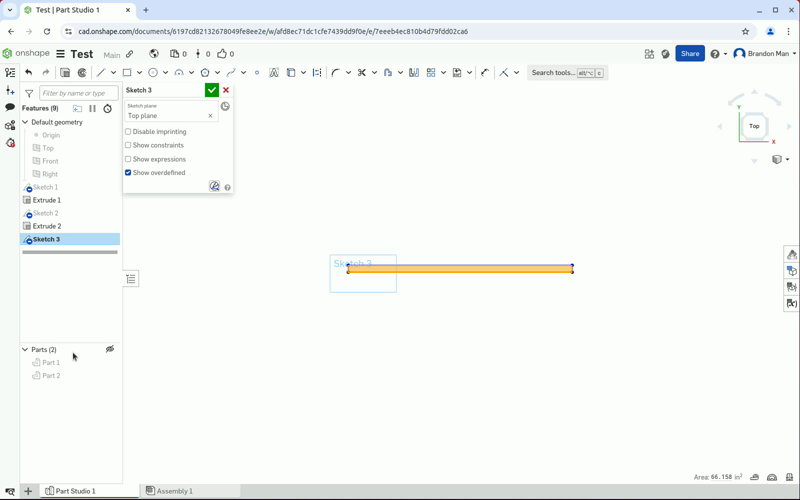
key(shift+e)
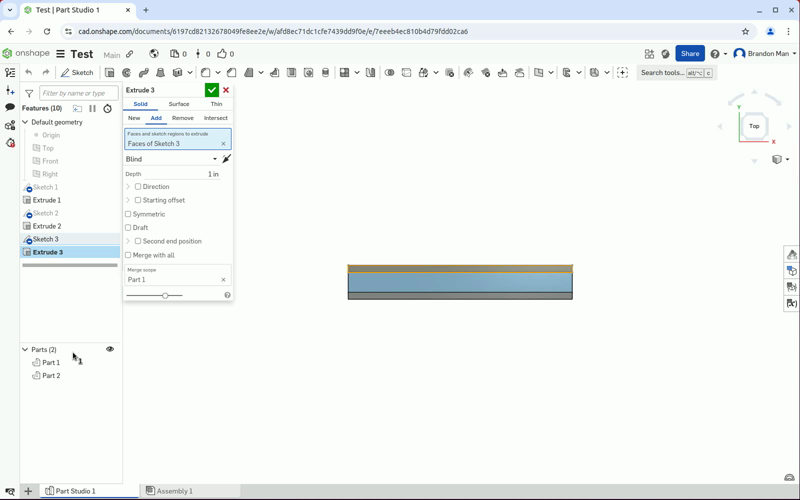
mouse_move(143, 106)
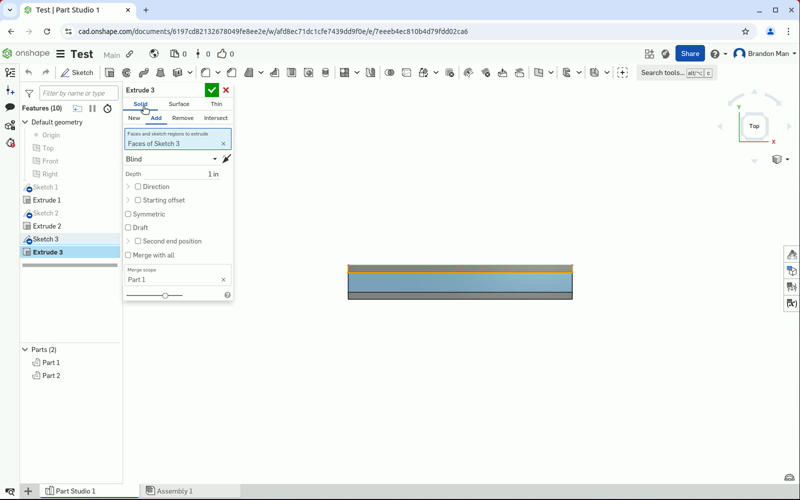
click(143, 106)
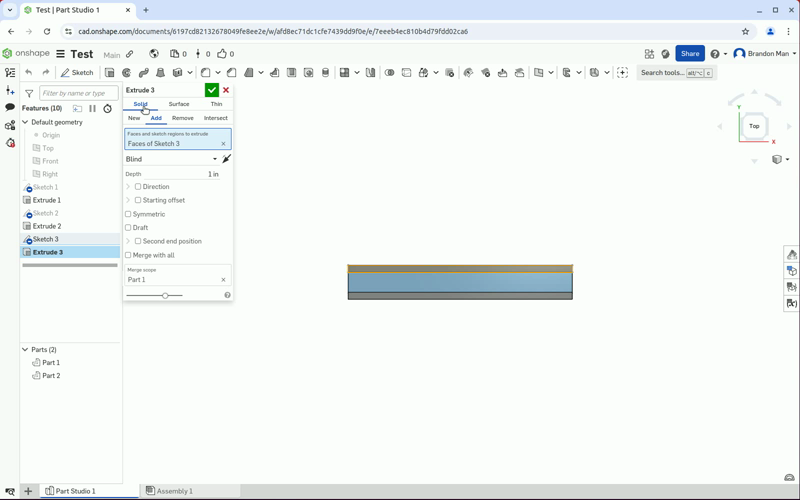
mouse_move(137, 120)
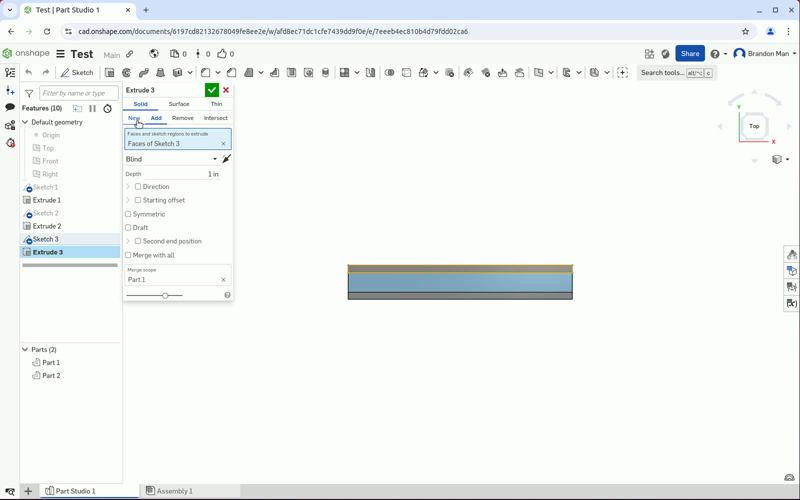
click(137, 120)
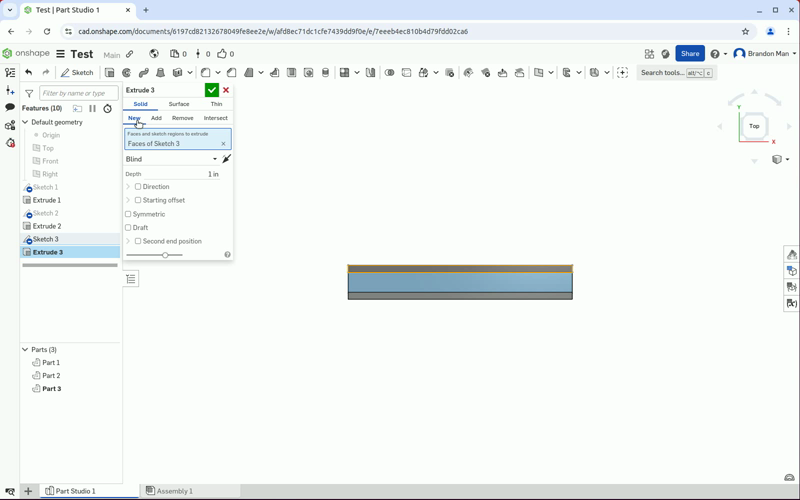
key(tab, 4)
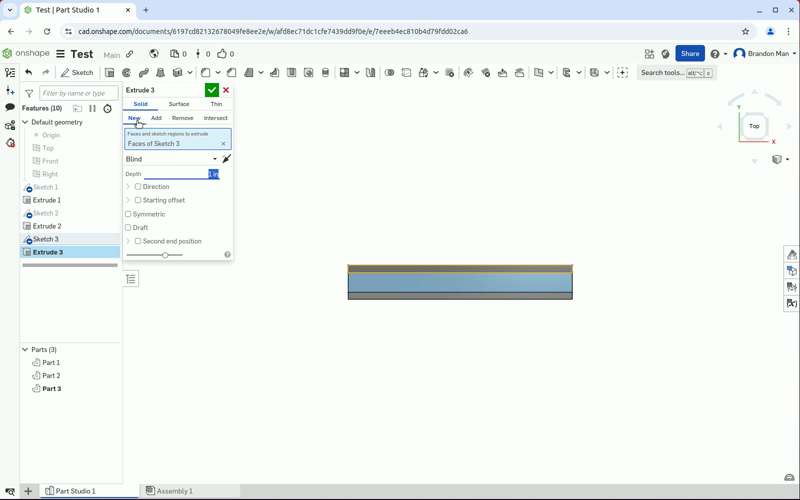
text(8.425)
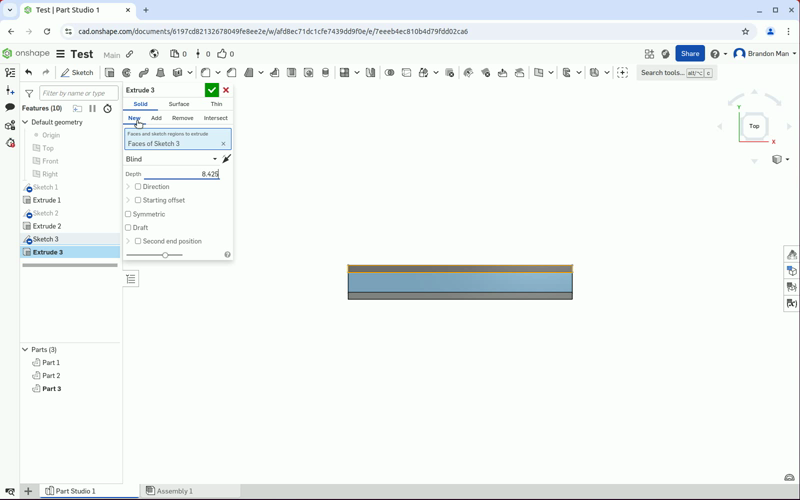
key(enter)
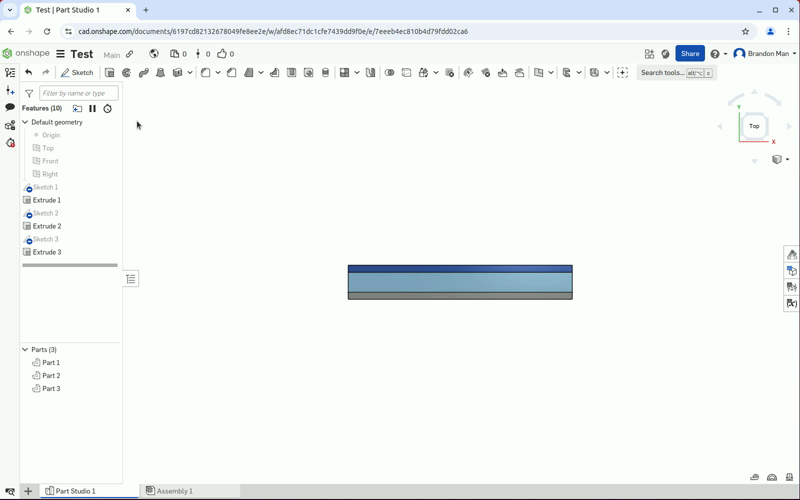
key(shift+h)
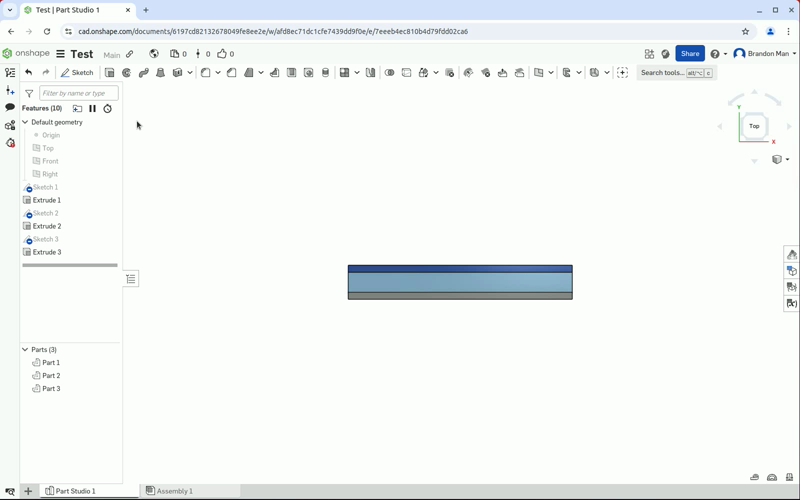
key(shift+h)
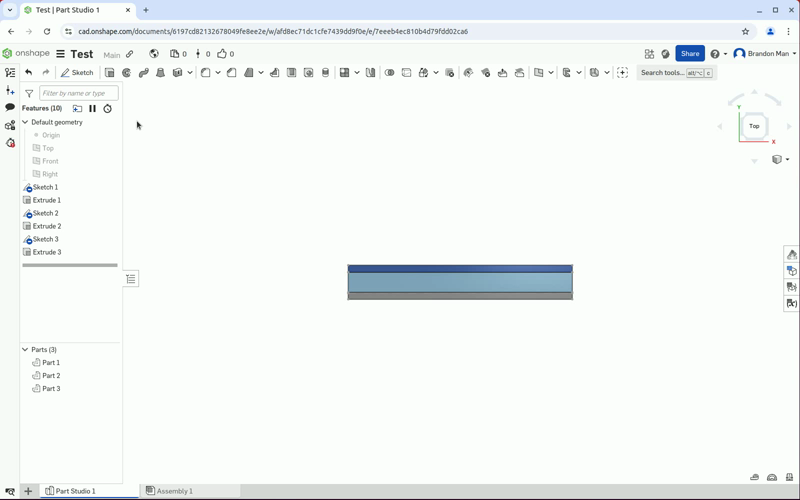
key(shift+7)
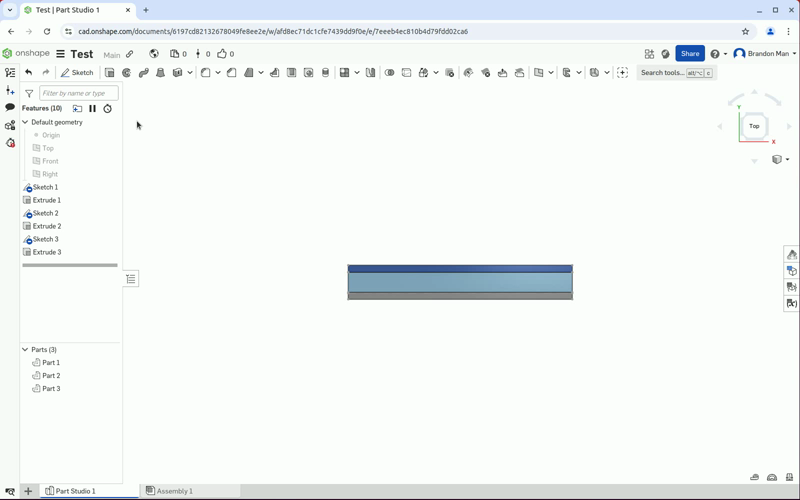
key(up, 3)
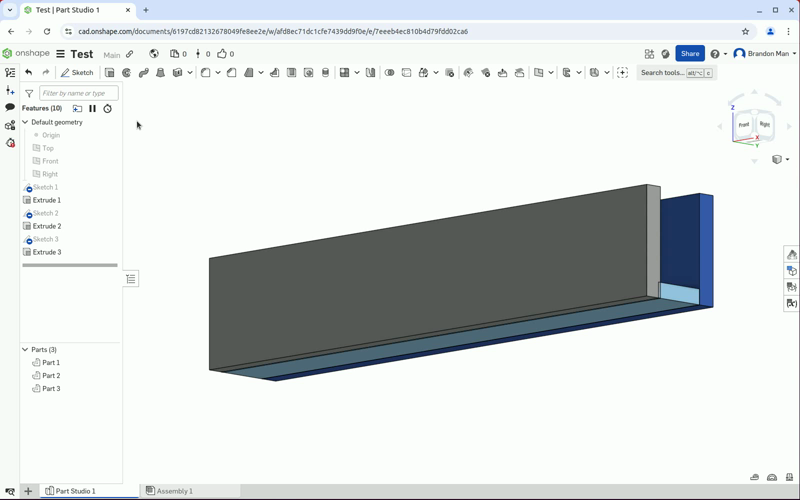
key(left, 3)
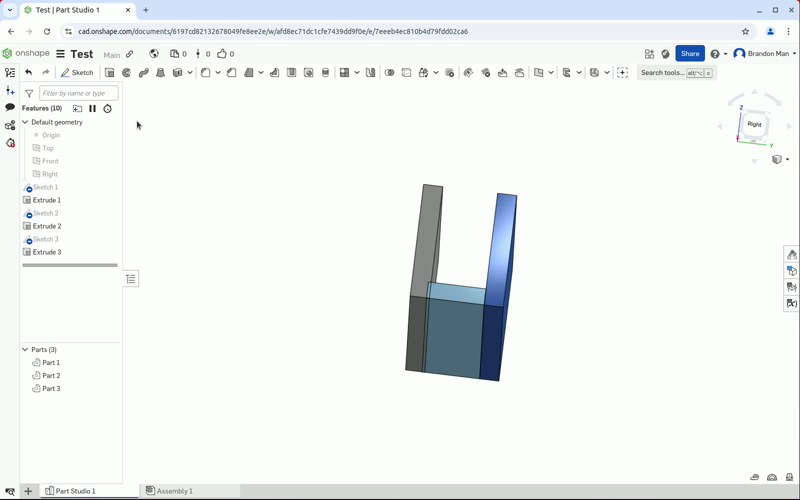
key(right, 3)
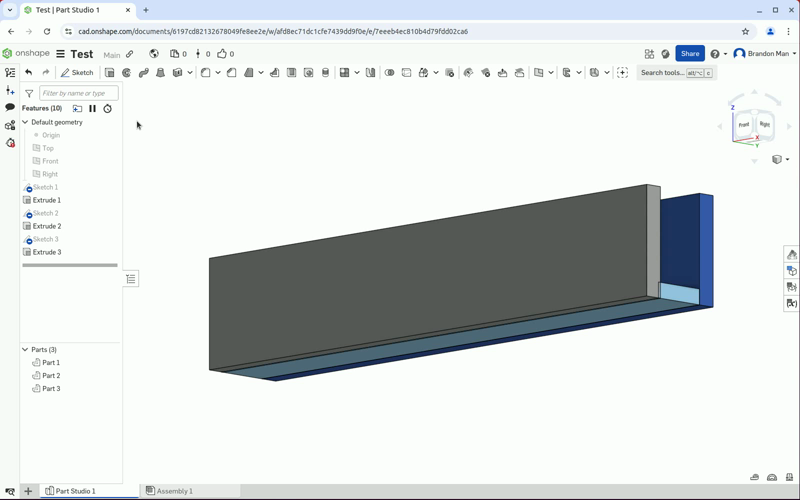
key(down, 3)
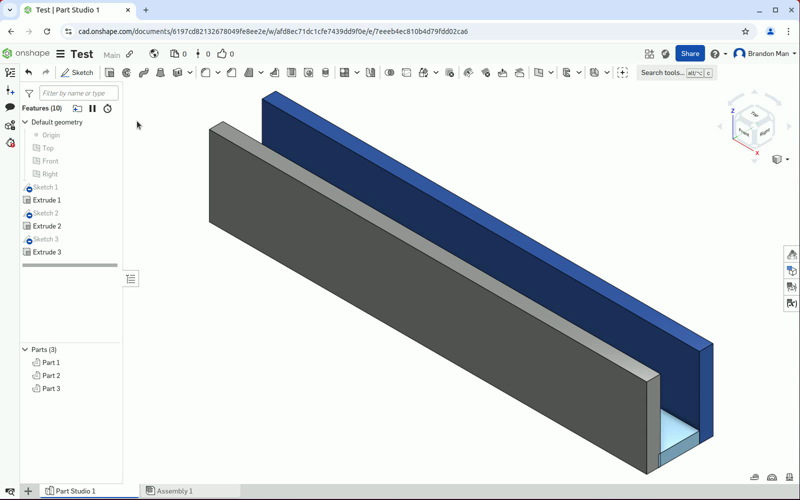
mouse_move(73, 189)
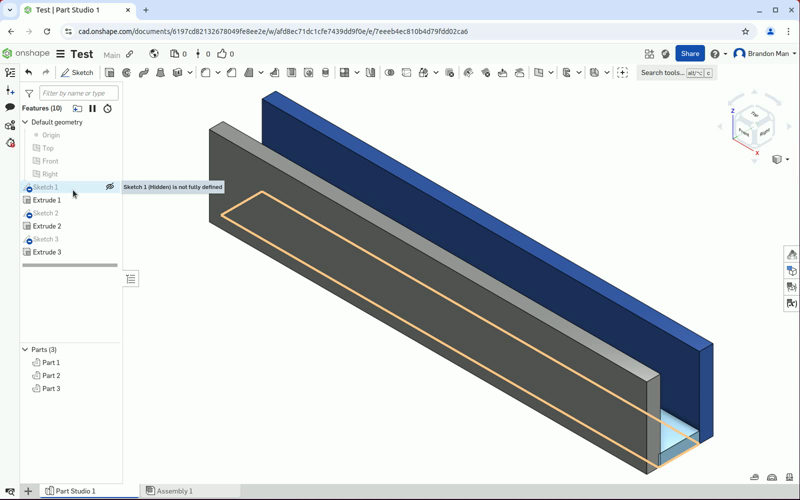
click(73, 189)